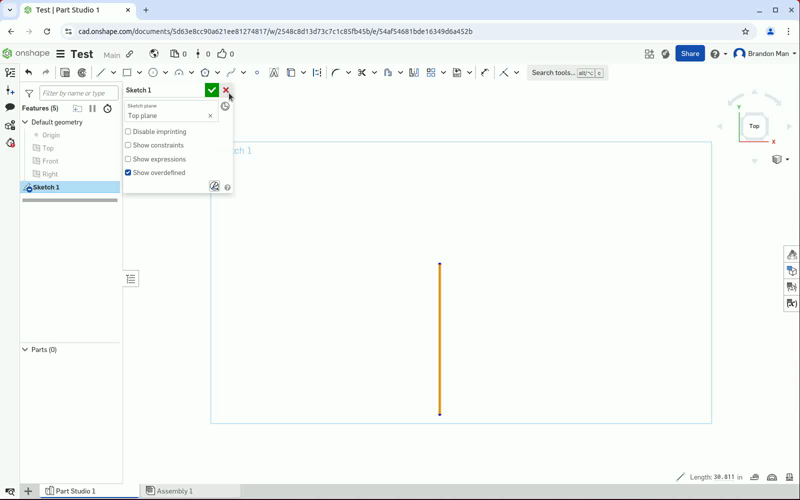
key(shift+h)
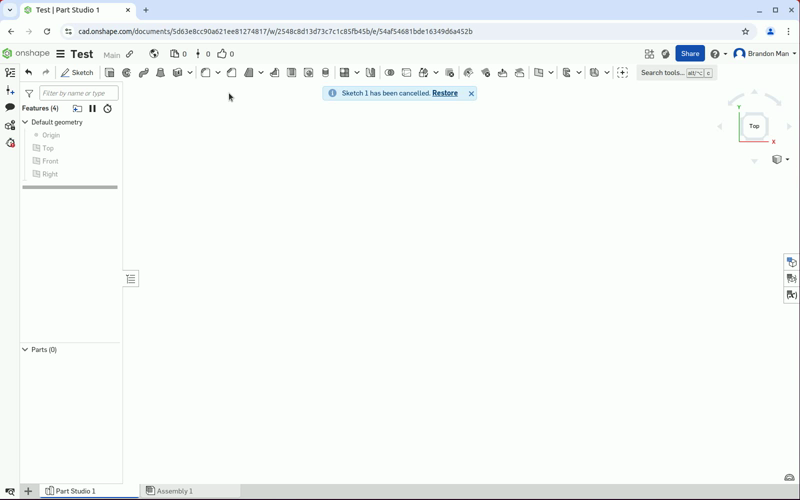
mouse_move(73, 352)
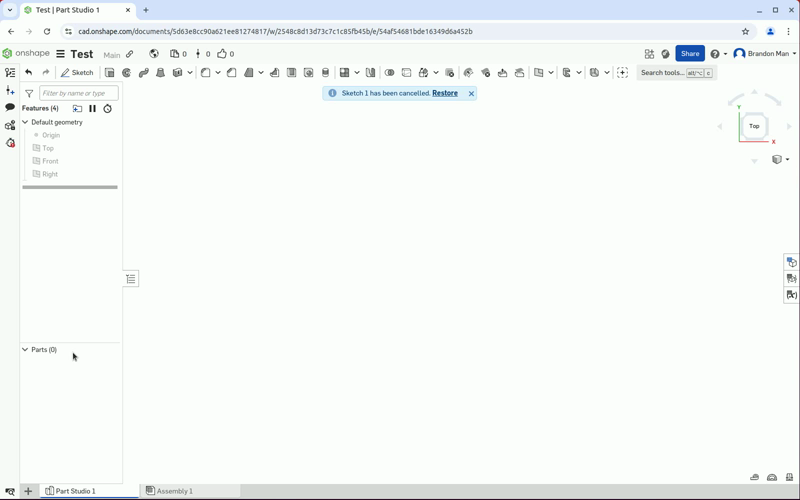
key(y)
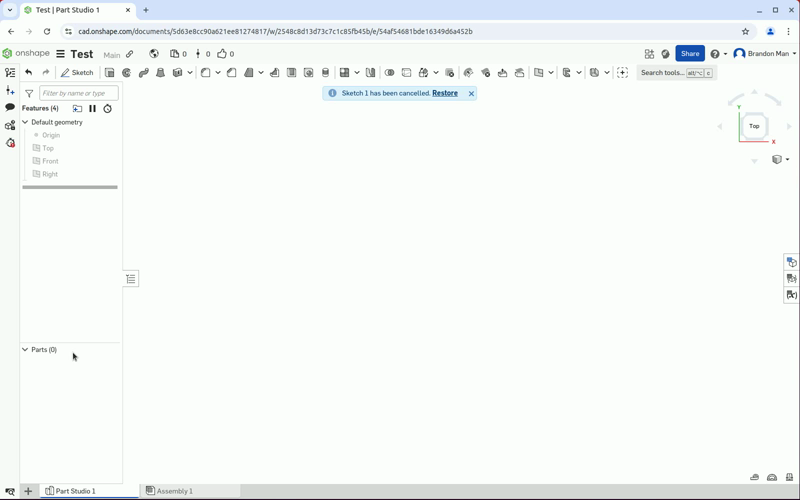
key(shift+p)
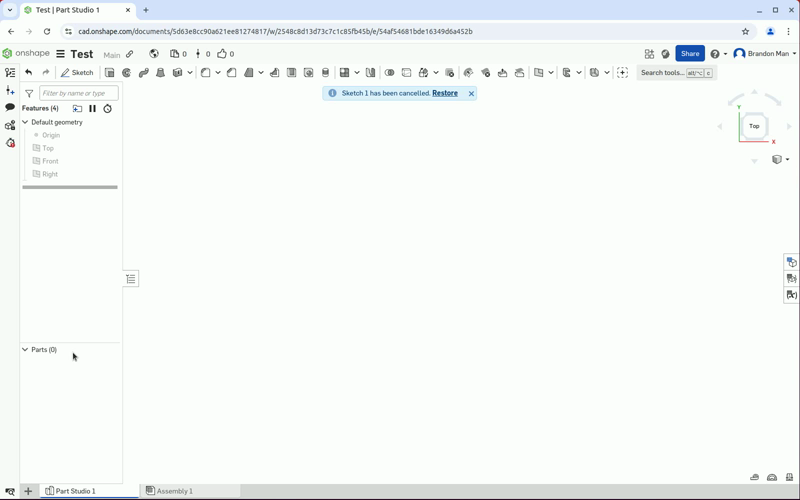
key(space)
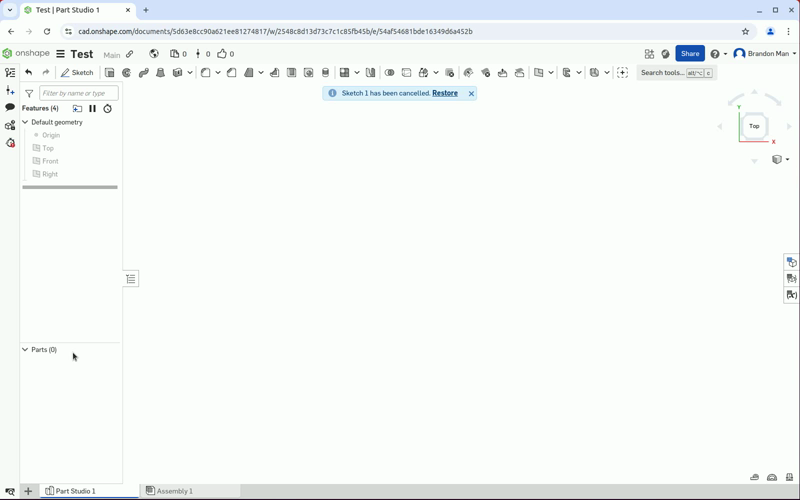
key_down(shift)
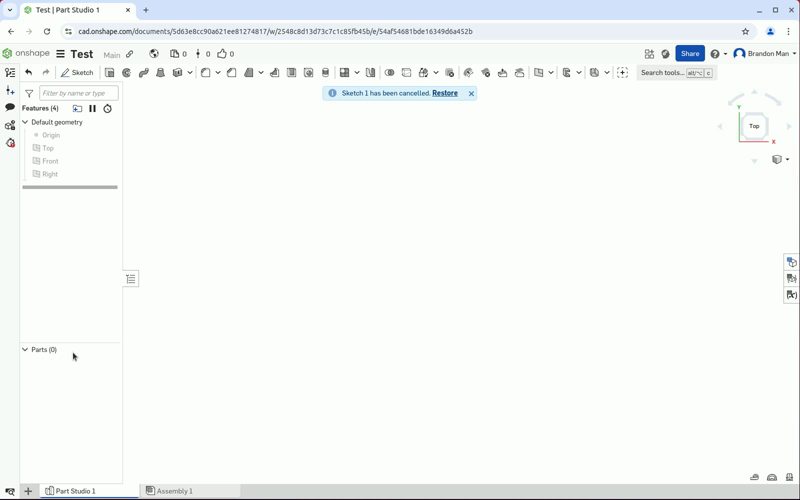
key(up)
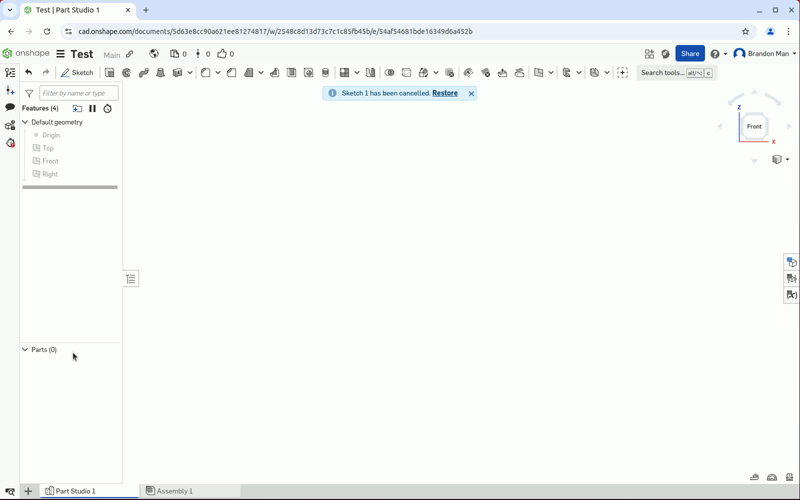
key_up(shift)
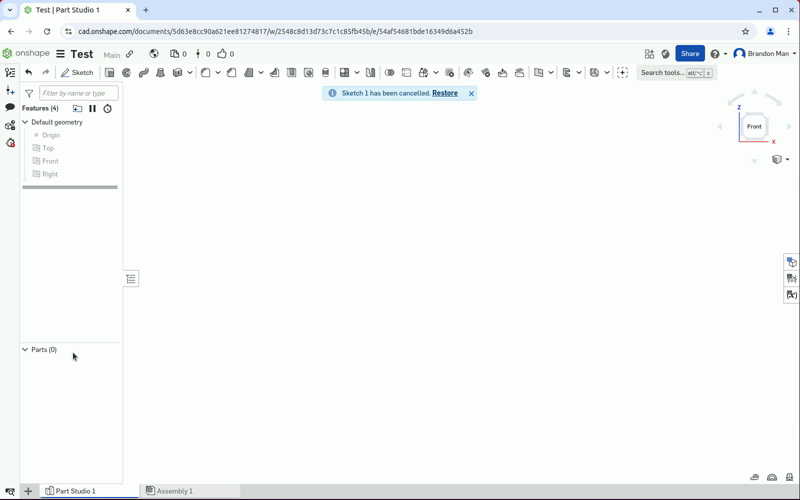
mouse_move(73, 352)
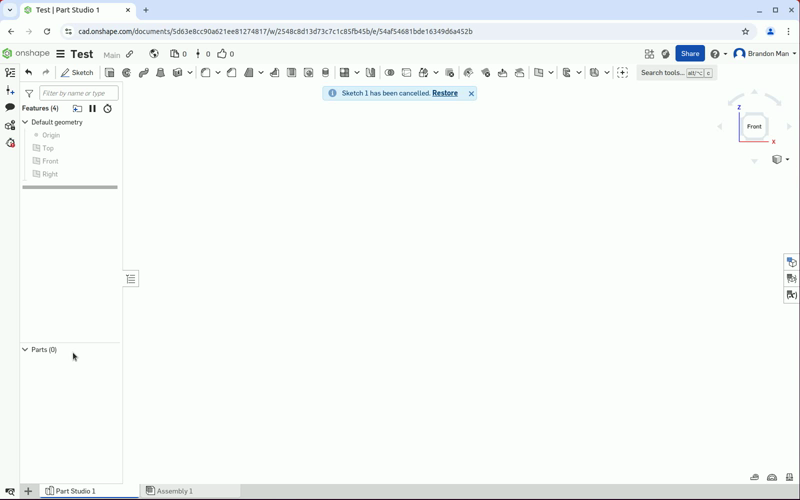
key(shift+y)
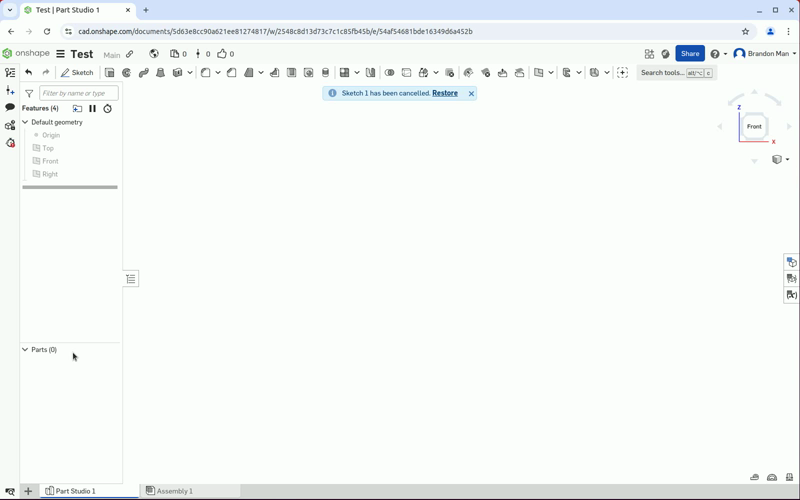
key(shift+s)
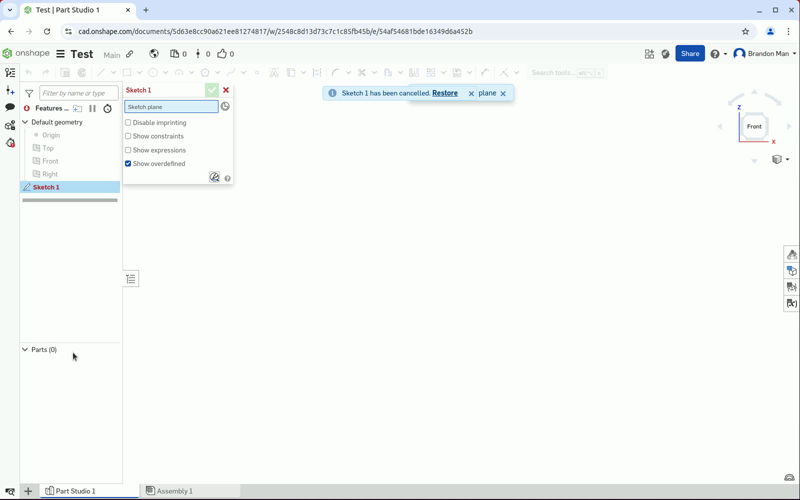
mouse_move(73, 163)
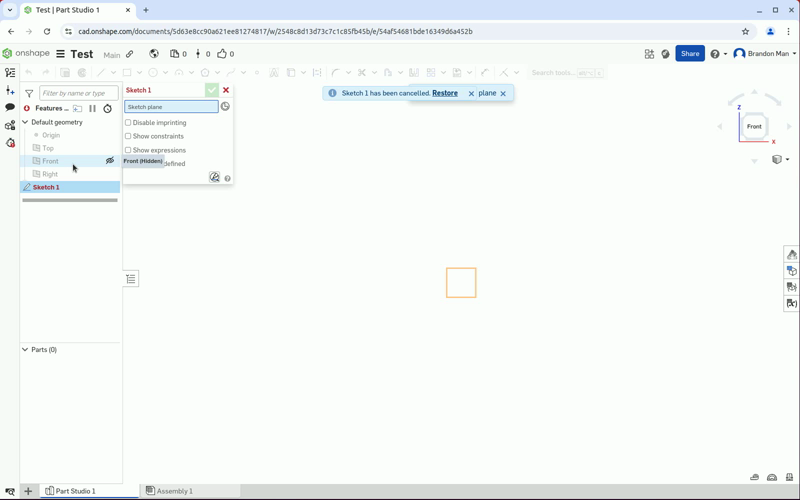
click(73, 163)
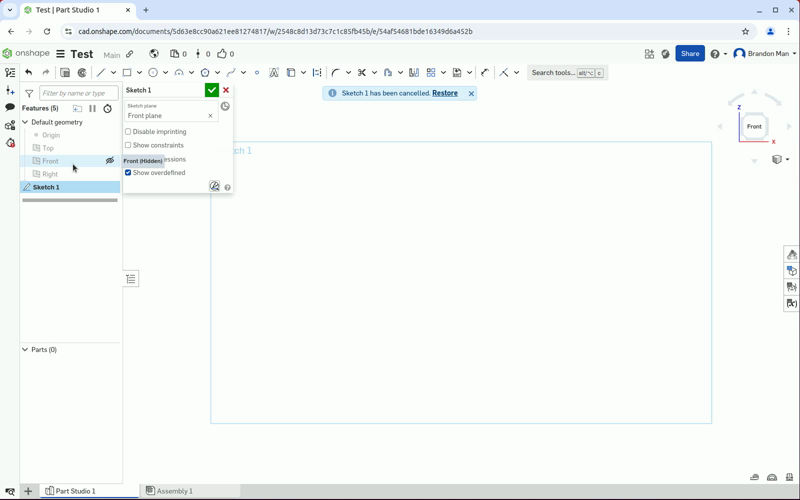
mouse_move(73, 352)
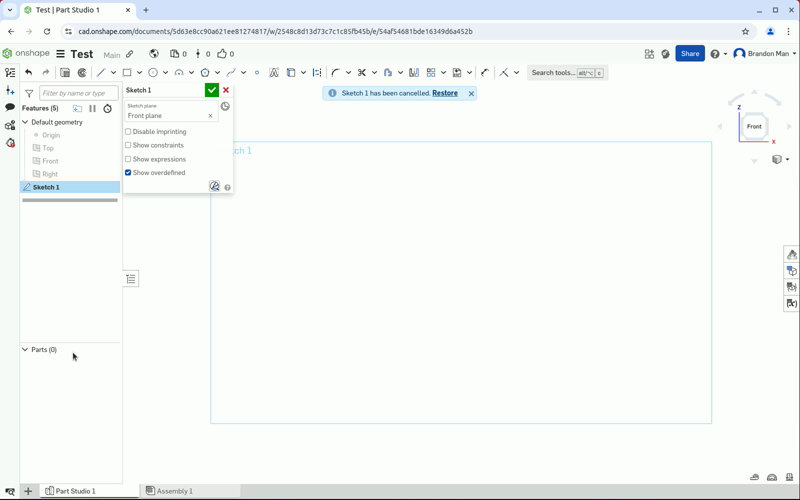
key(y)
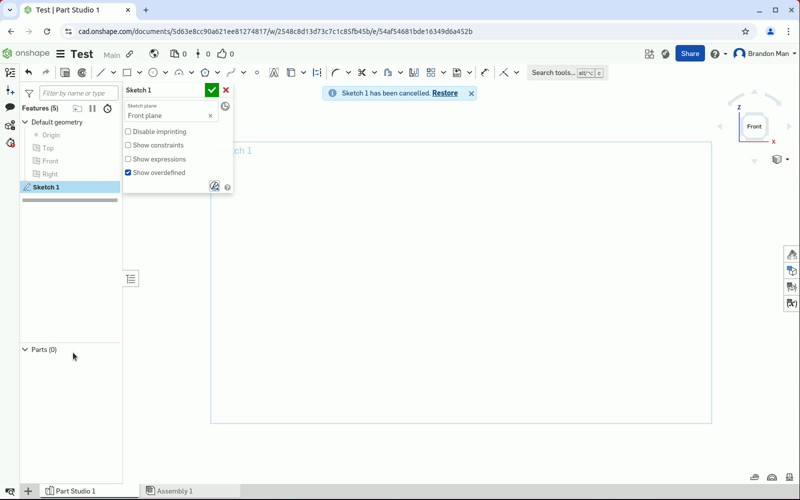
key(l)
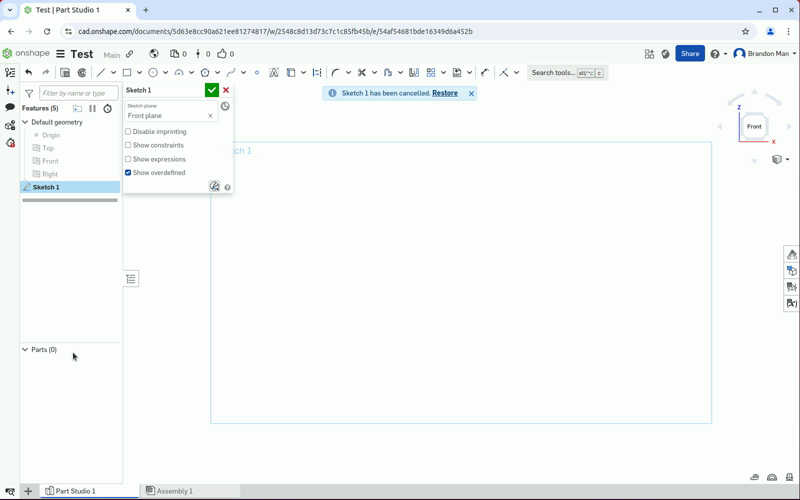
key_down(shift)
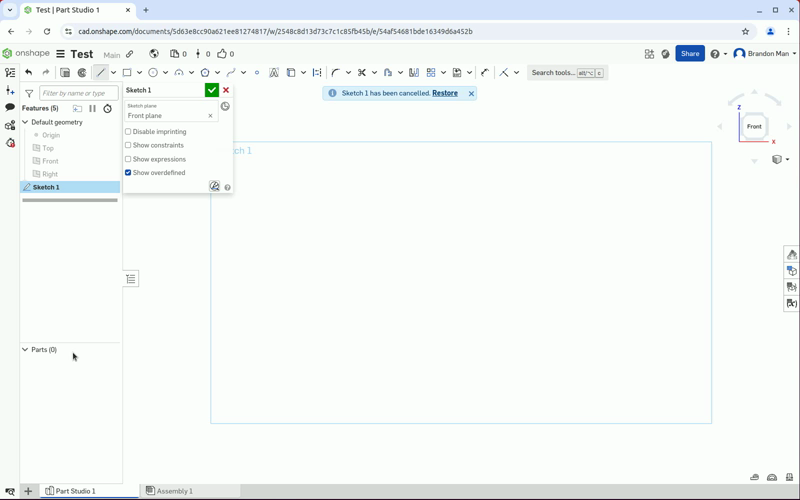
mouse_move(460, 282)
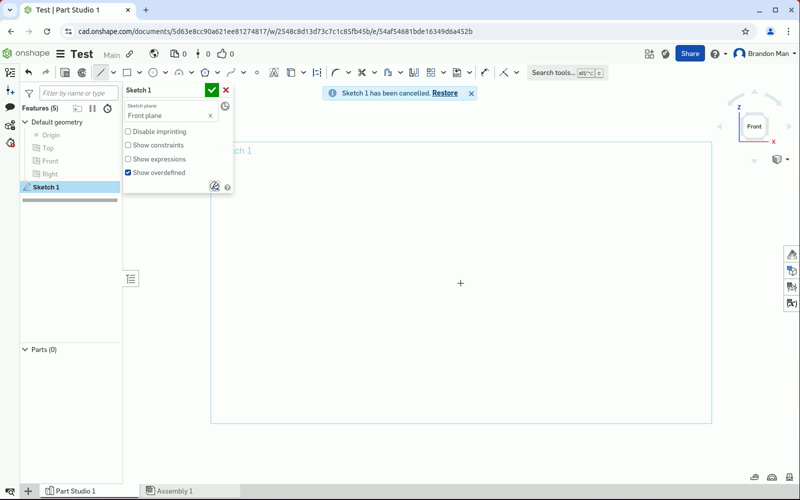
click(460, 282)
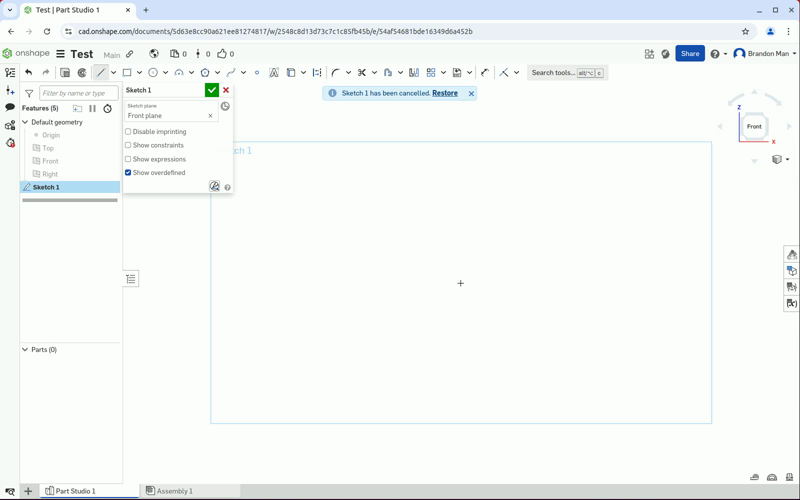
key_up(shift)
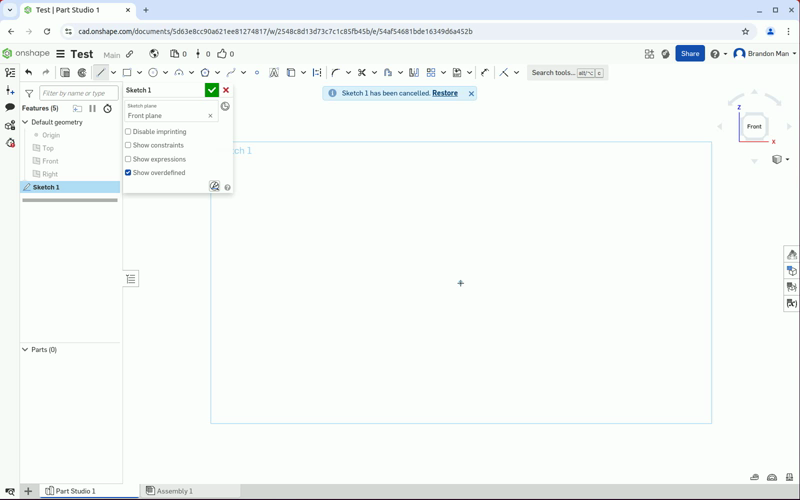
key_down(shift)
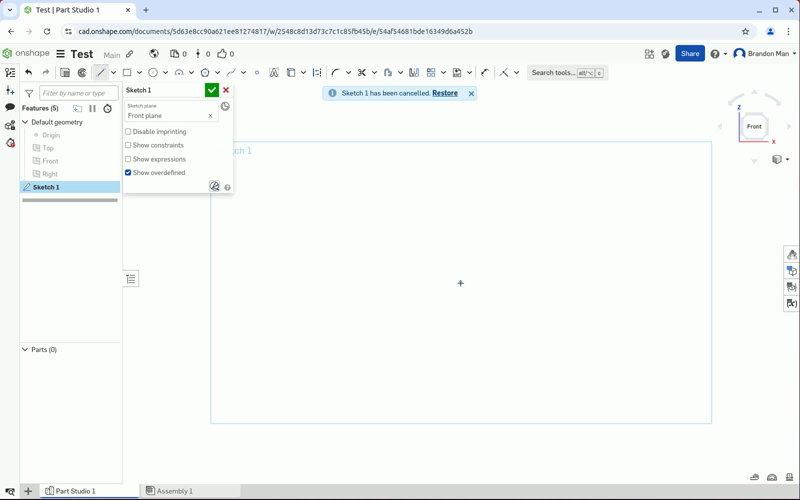
mouse_move(573, 282)
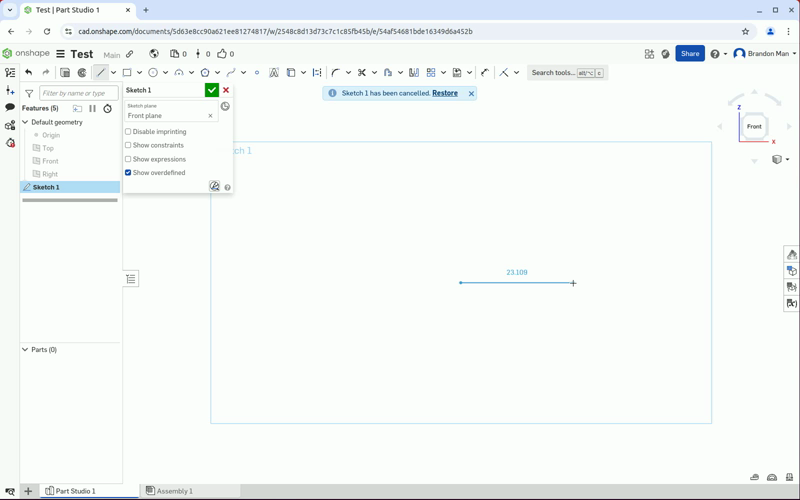
click(573, 282)
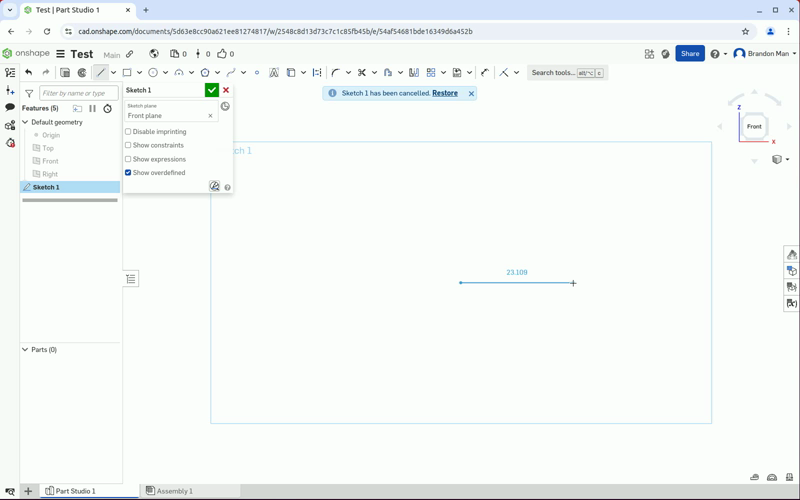
key_up(shift)
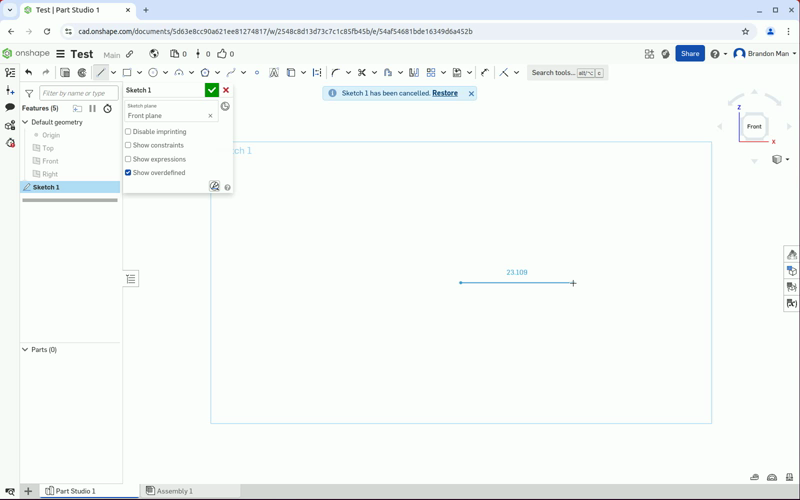
key_down(shift)
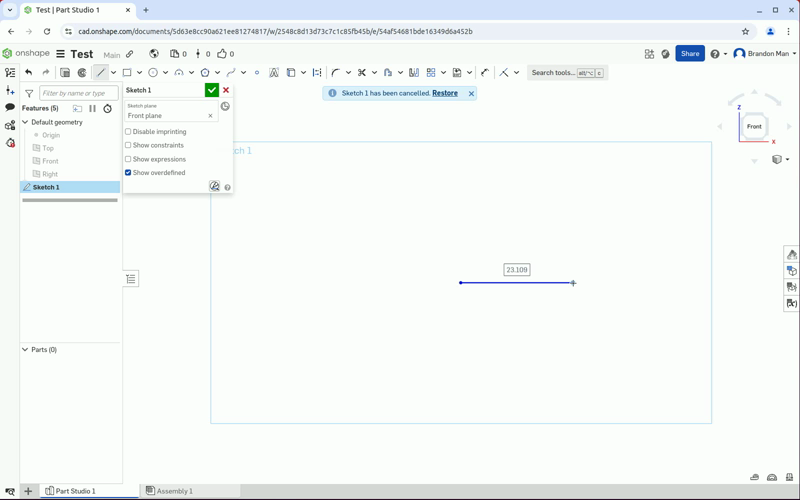
mouse_move(589, 282)
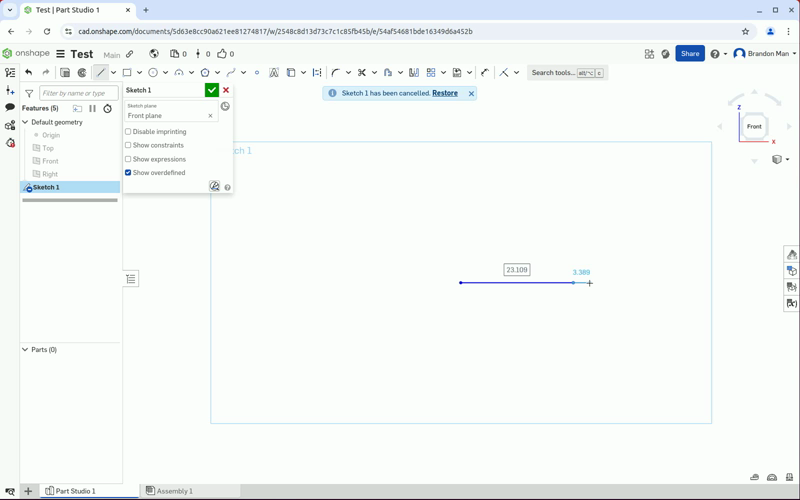
mouse_move(573, 264)
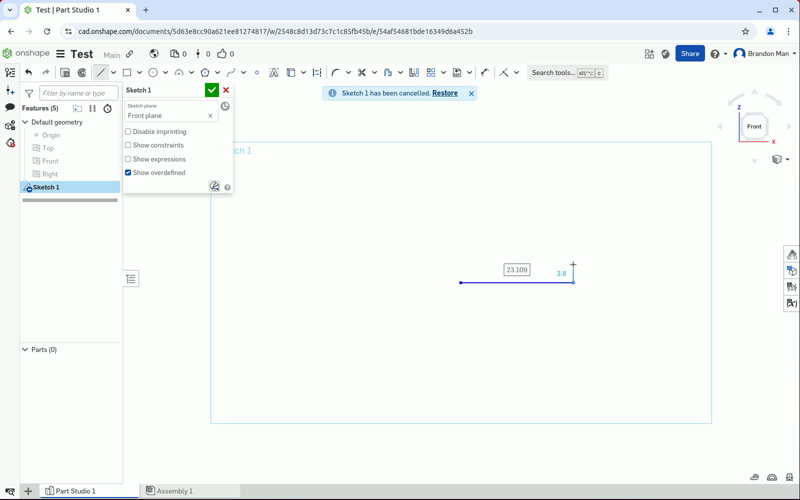
click(573, 264)
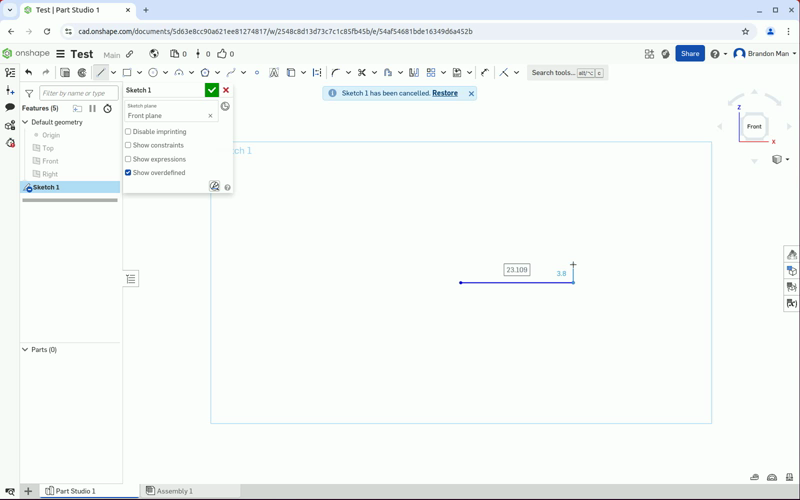
key_up(shift)
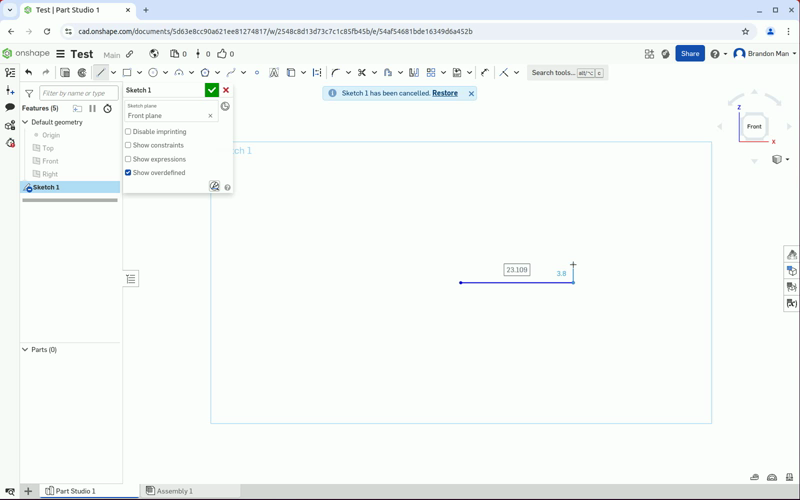
key_down(shift)
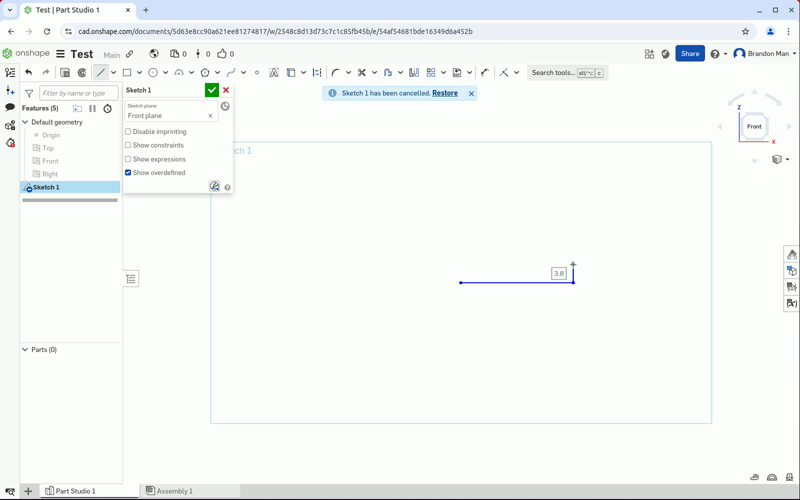
mouse_move(589, 264)
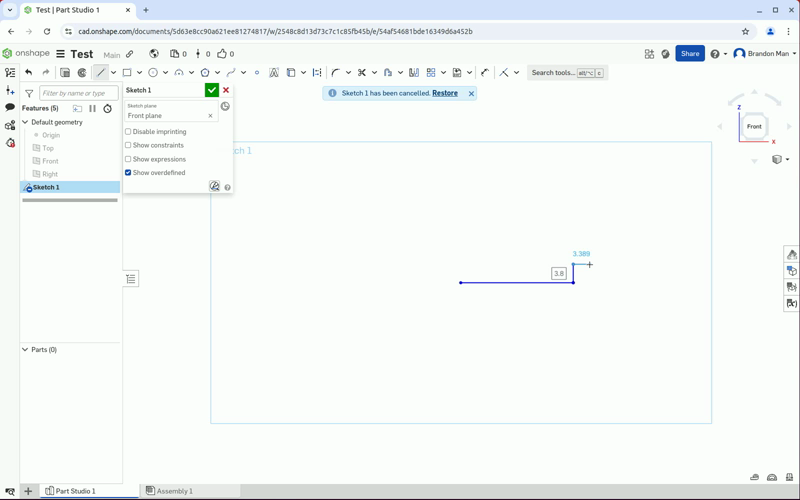
mouse_move(535, 264)
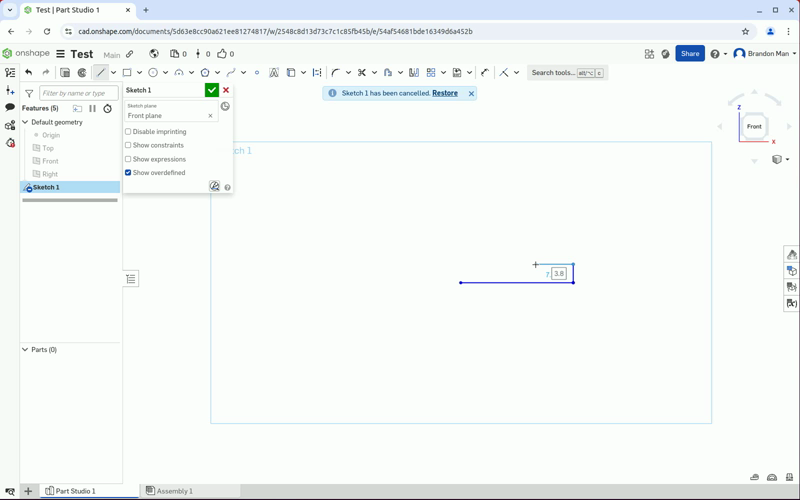
click(535, 264)
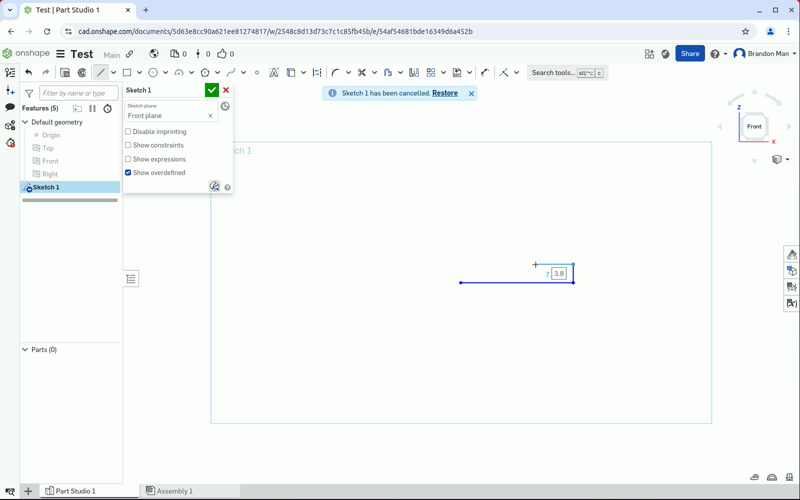
key_up(shift)
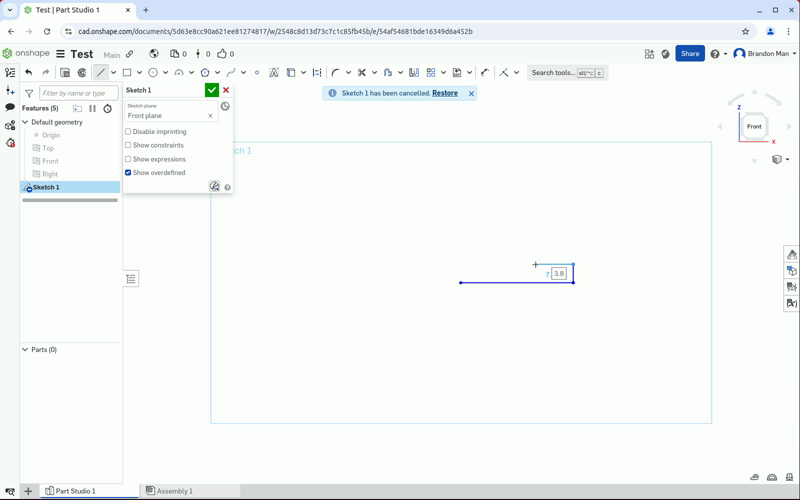
key_down(shift)
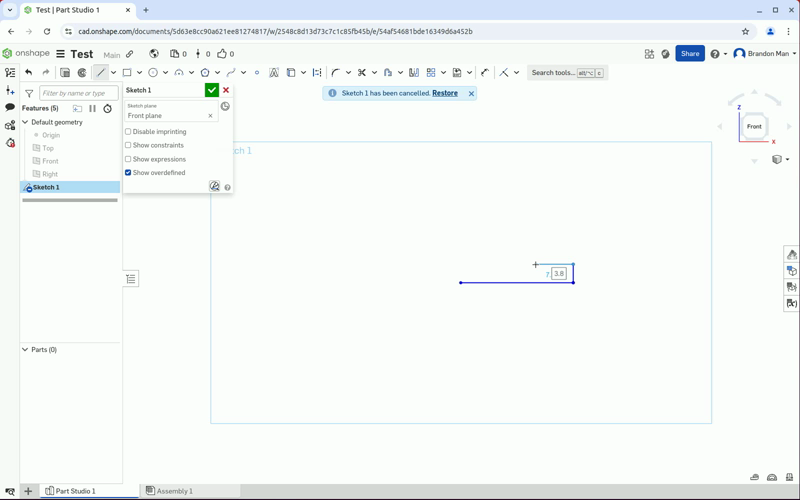
mouse_move(565, 264)
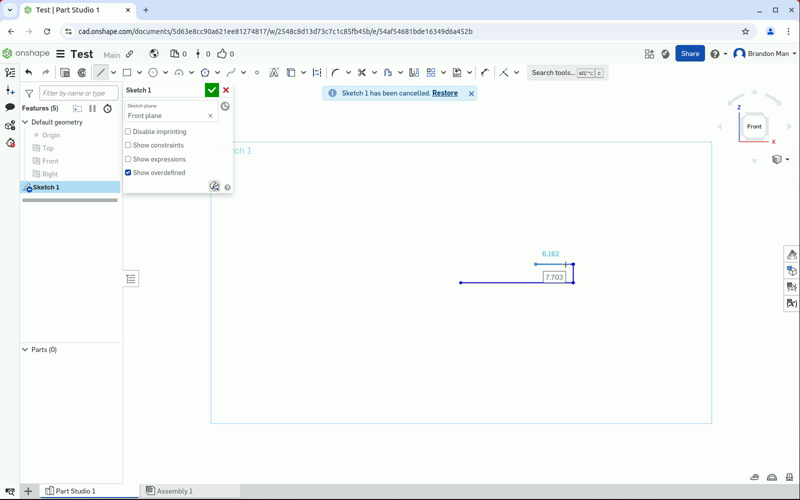
mouse_move(535, 245)
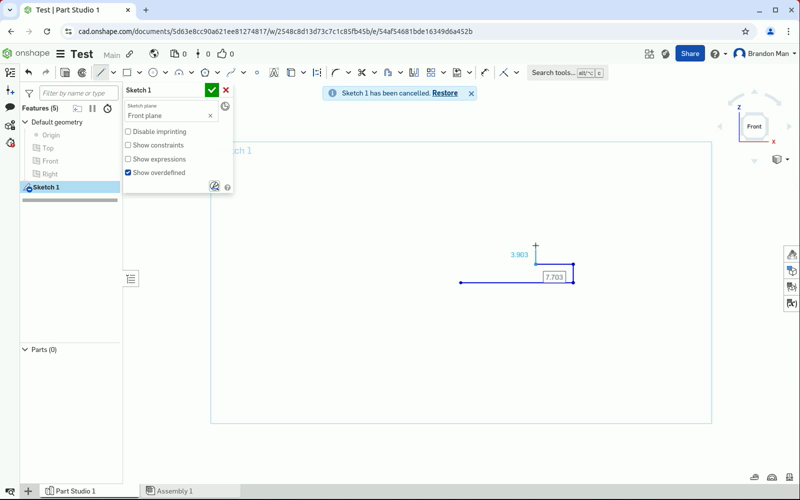
click(535, 245)
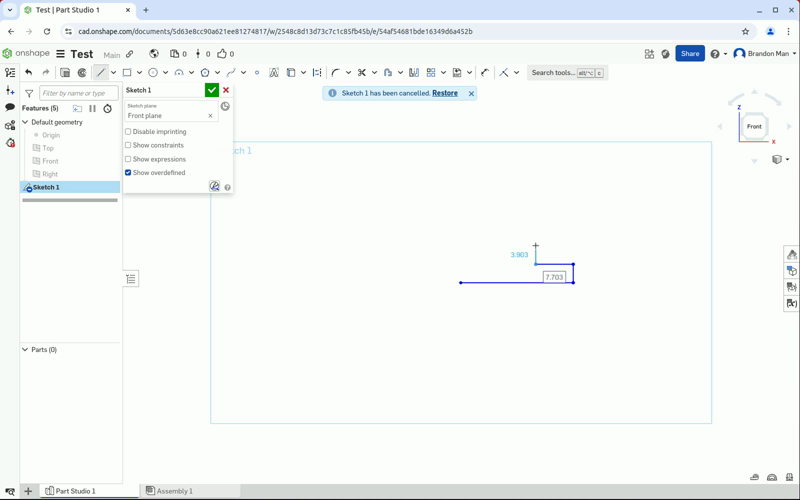
key_up(shift)
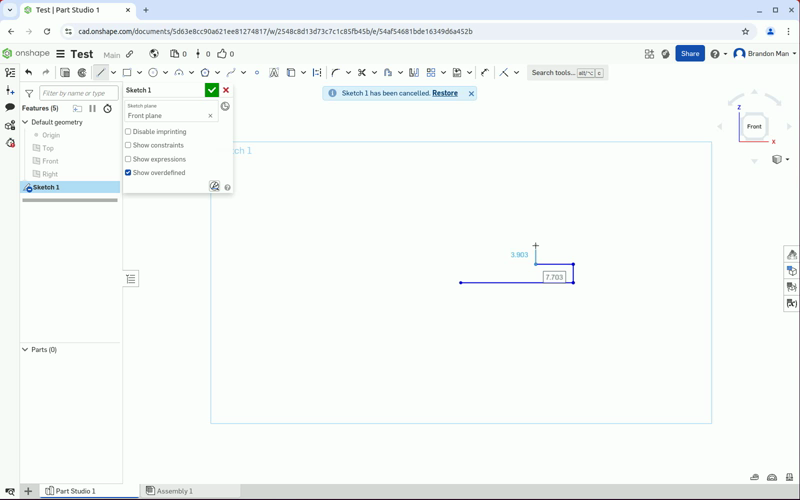
key_down(shift)
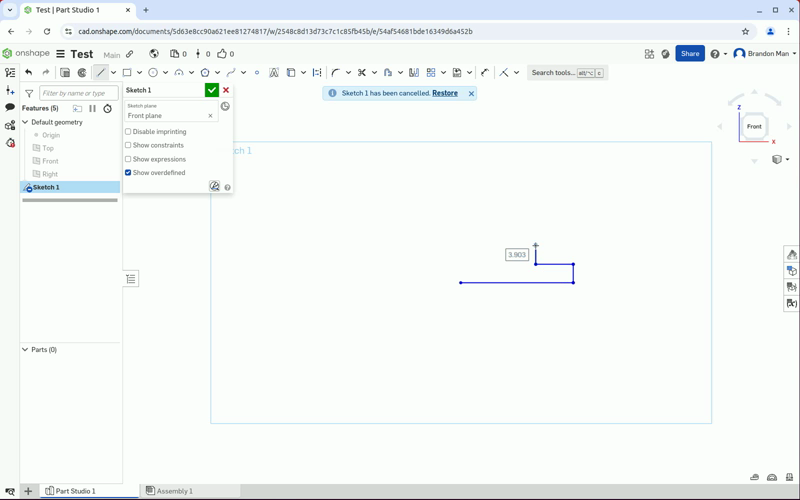
mouse_move(565, 245)
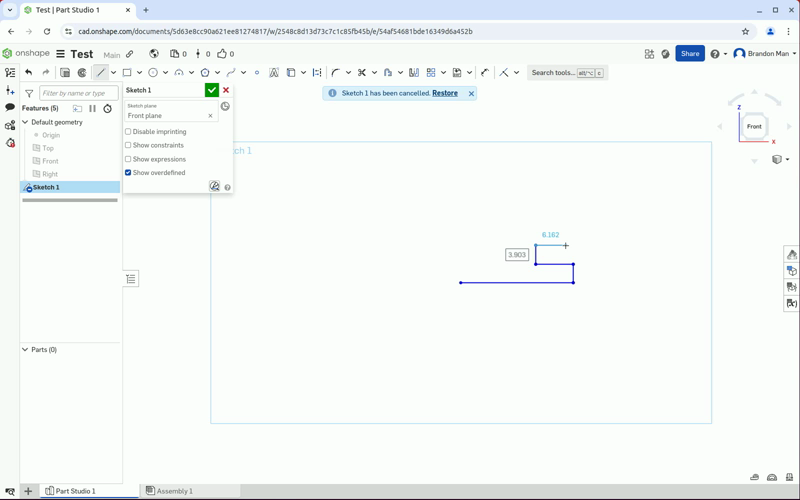
mouse_move(498, 245)
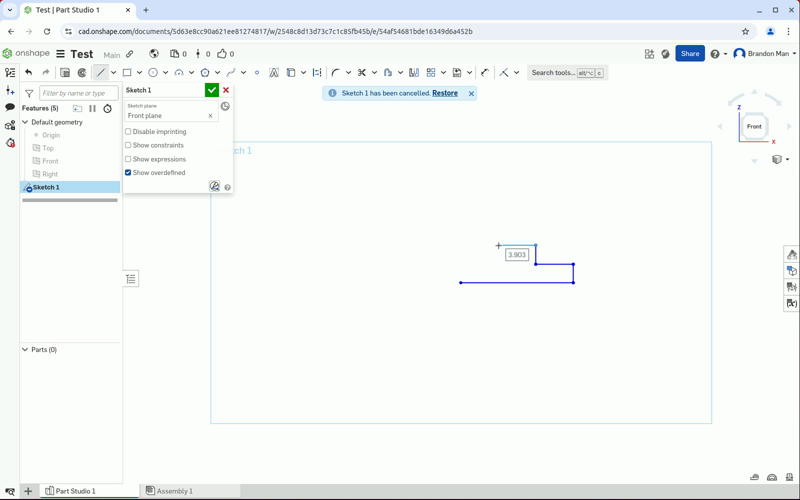
click(498, 245)
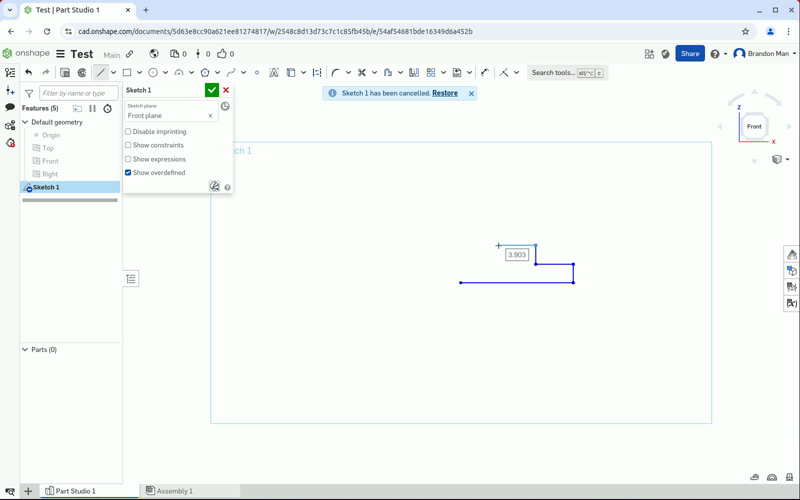
key_up(shift)
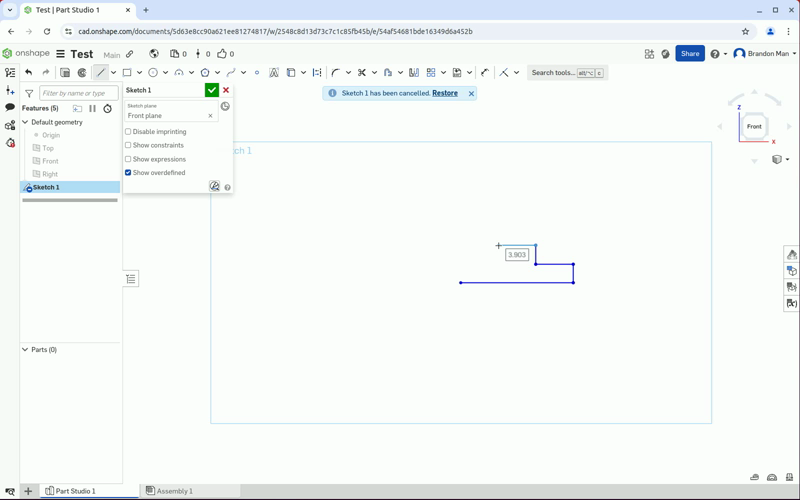
key_down(shift)
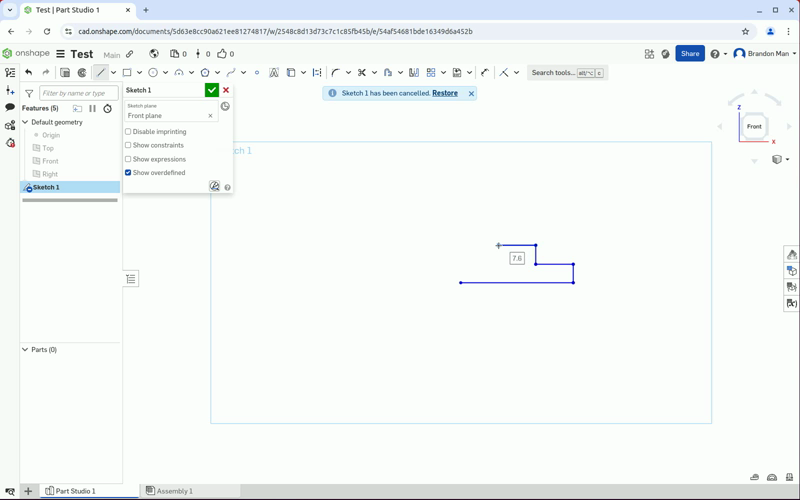
mouse_move(528, 245)
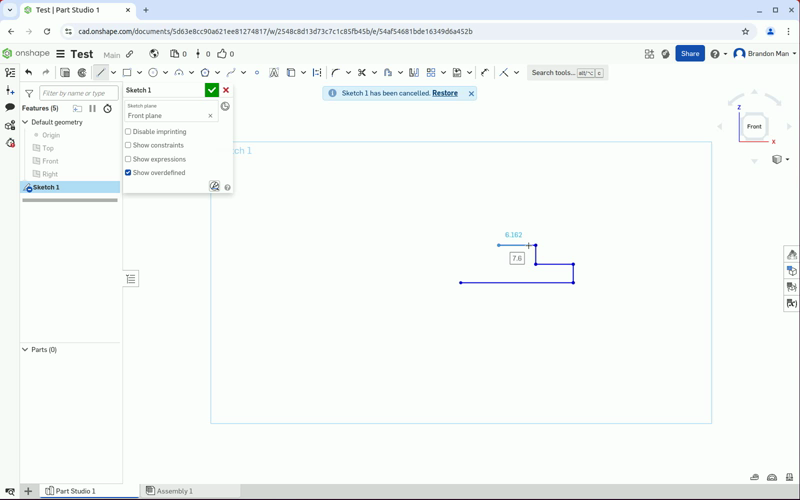
mouse_move(498, 208)
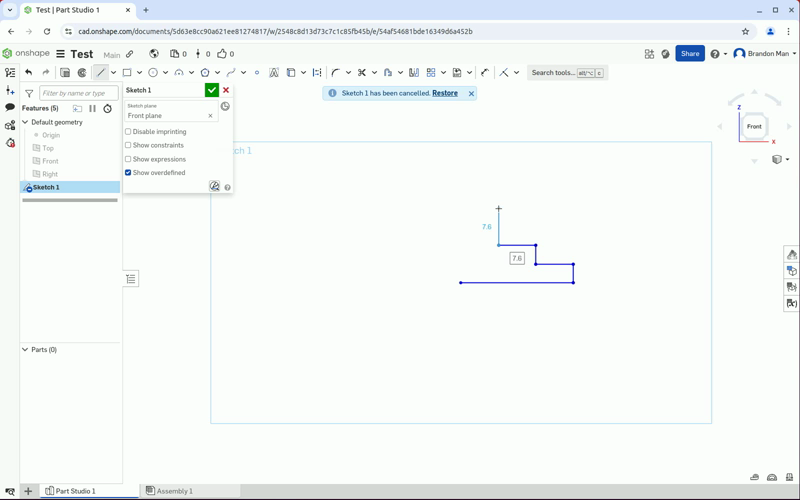
click(498, 208)
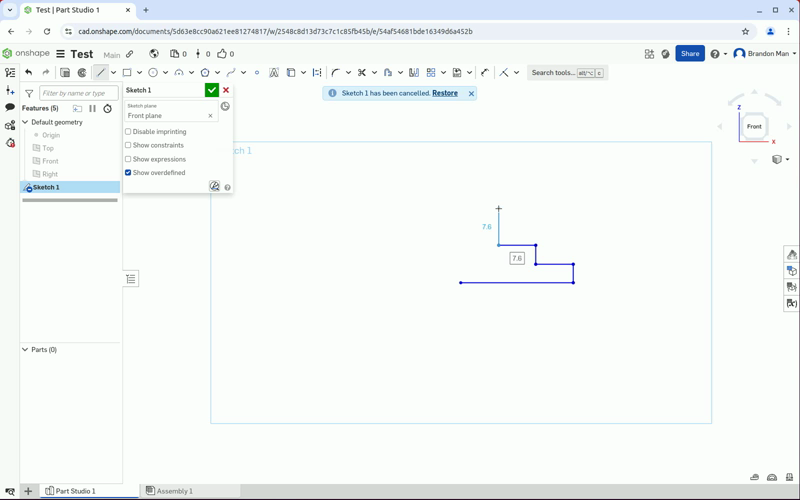
key_up(shift)
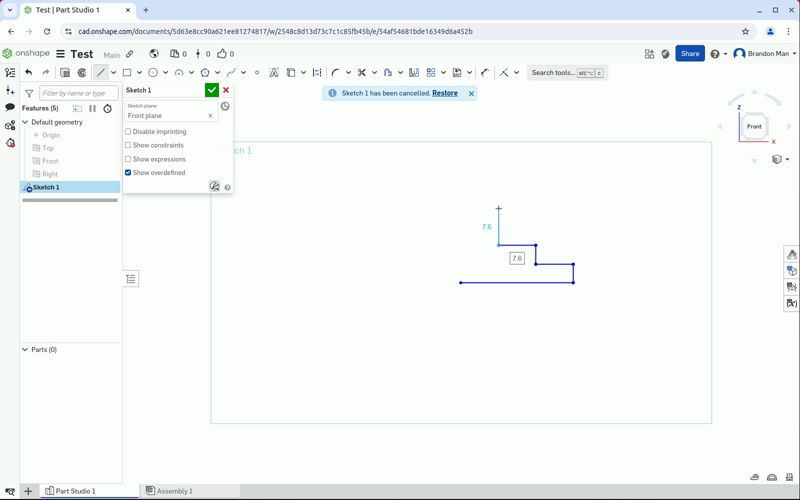
key_down(shift)
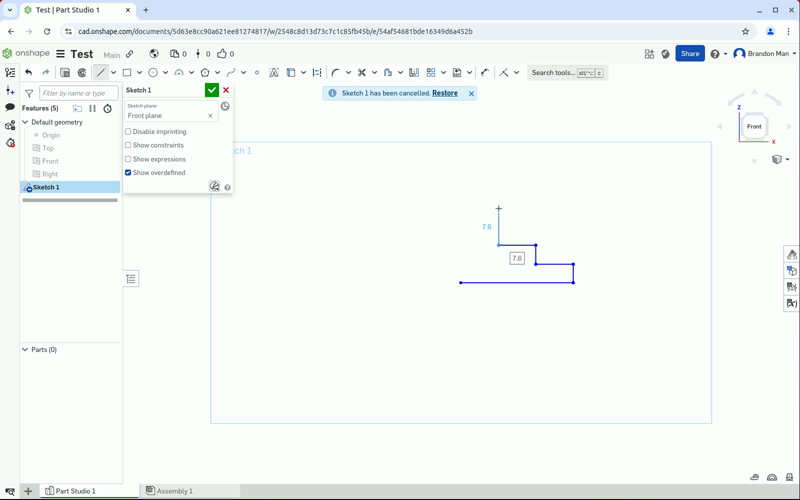
mouse_move(528, 208)
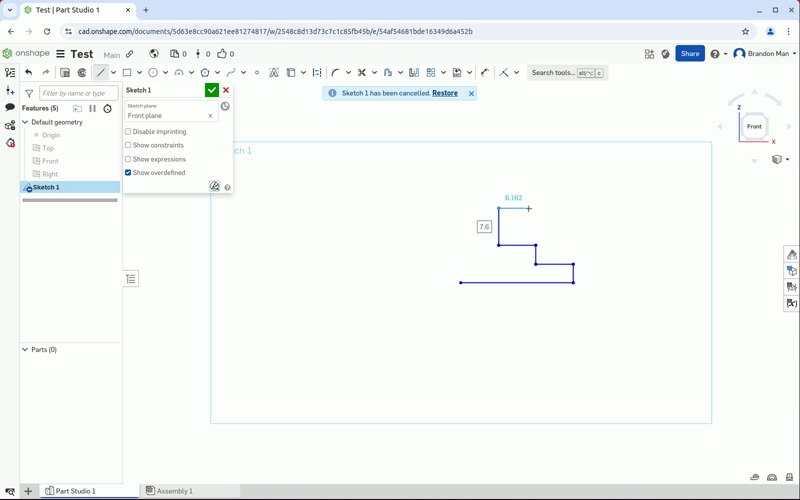
mouse_move(479, 208)
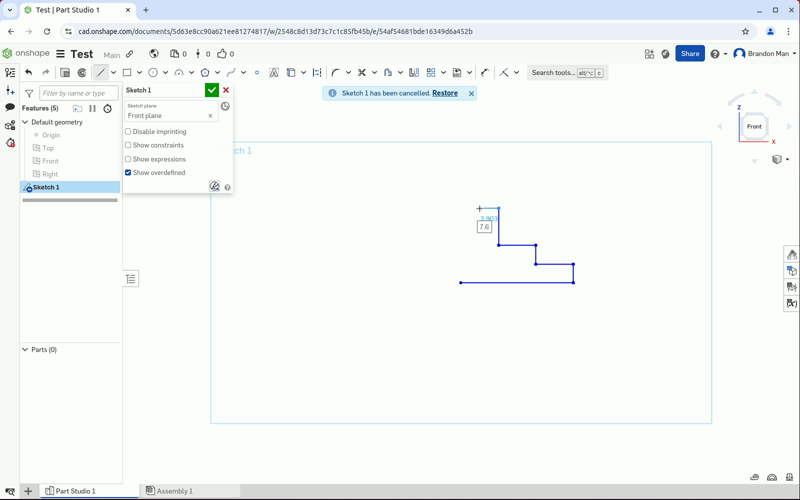
click(479, 208)
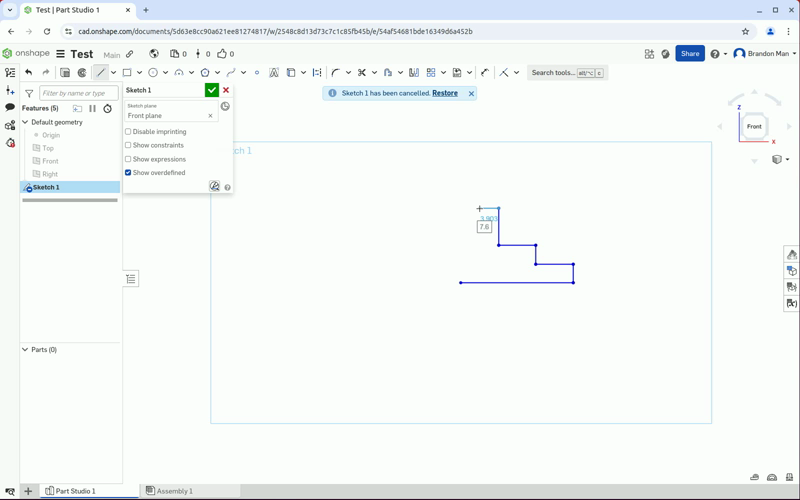
key_up(shift)
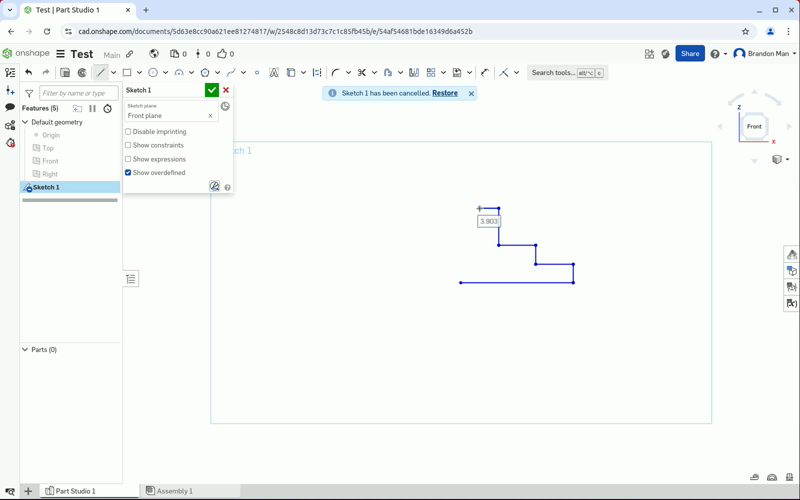
key_down(shift)
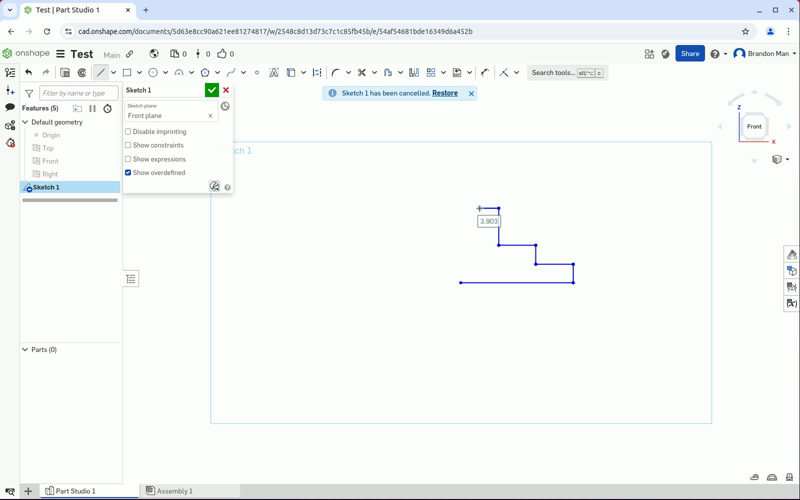
mouse_move(509, 208)
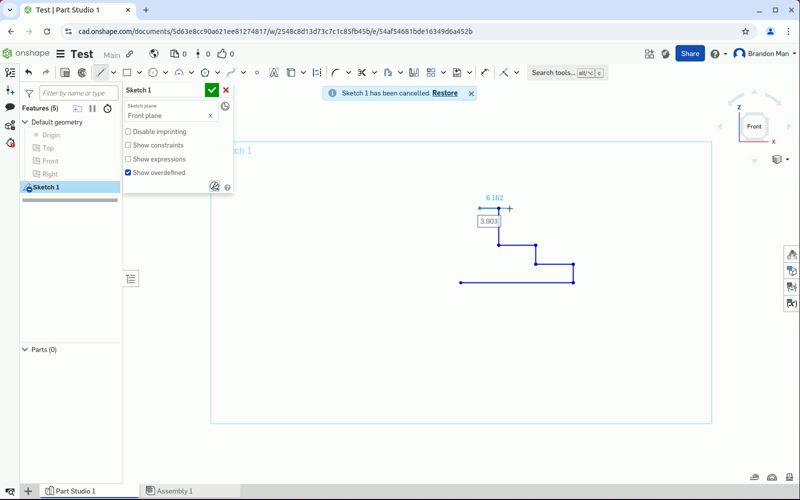
mouse_move(460, 226)
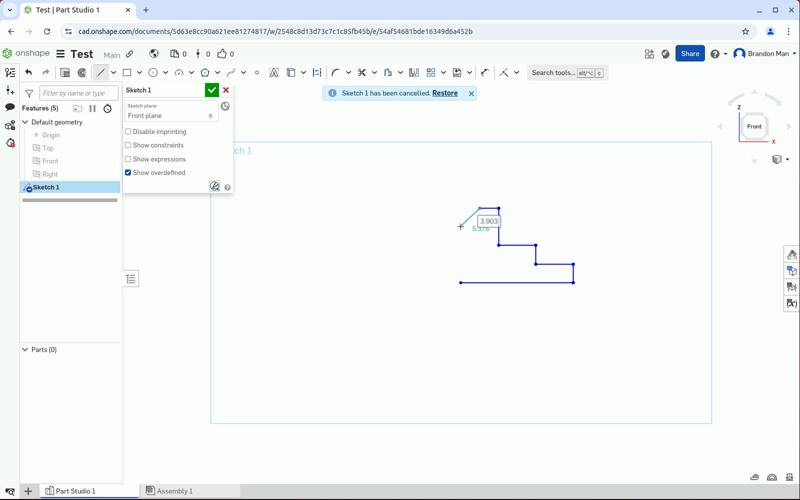
click(460, 226)
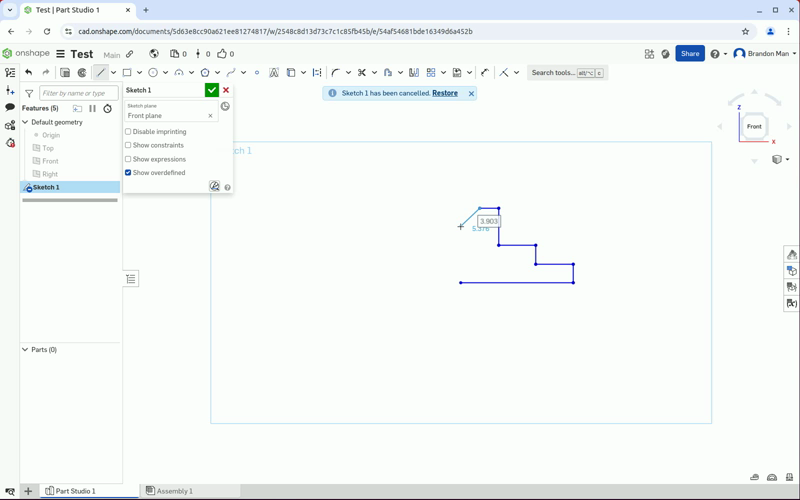
key_up(shift)
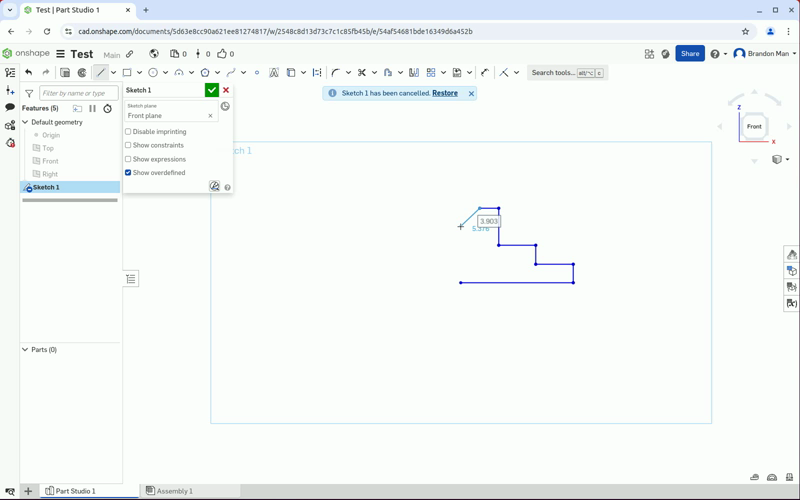
mouse_move(490, 226)
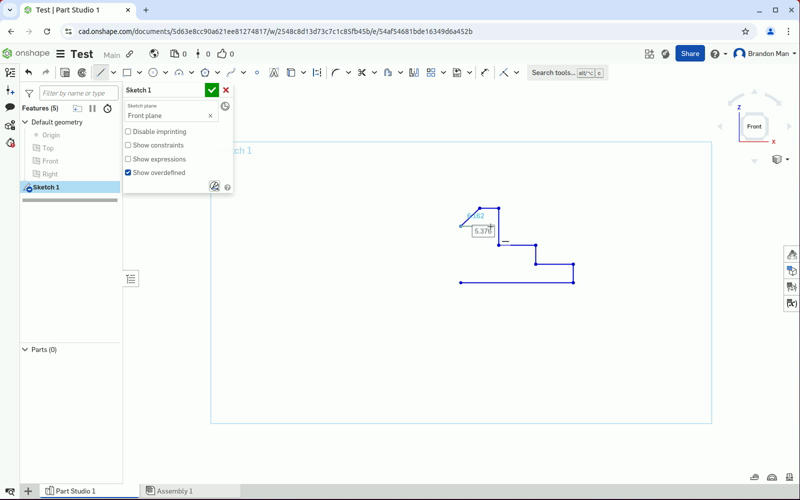
key_down(shift)
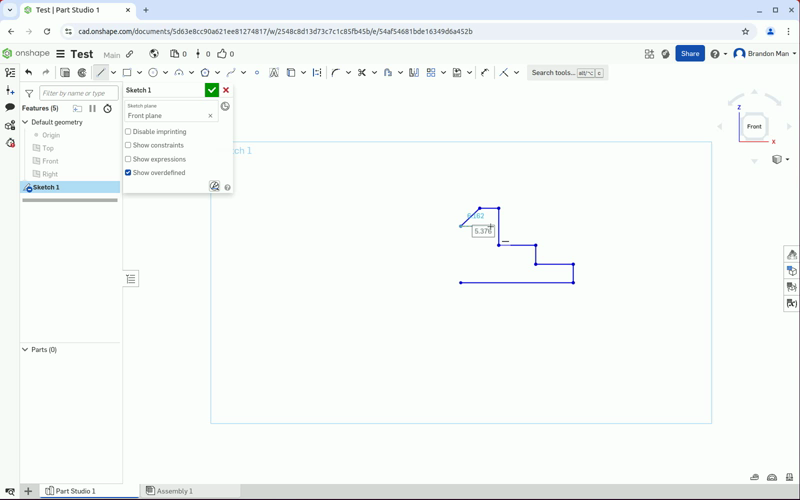
mouse_move(460, 282)
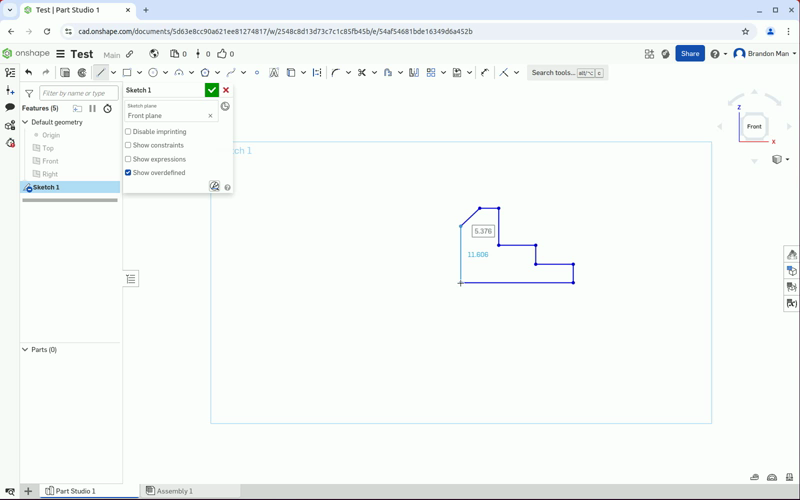
key_up(shift)
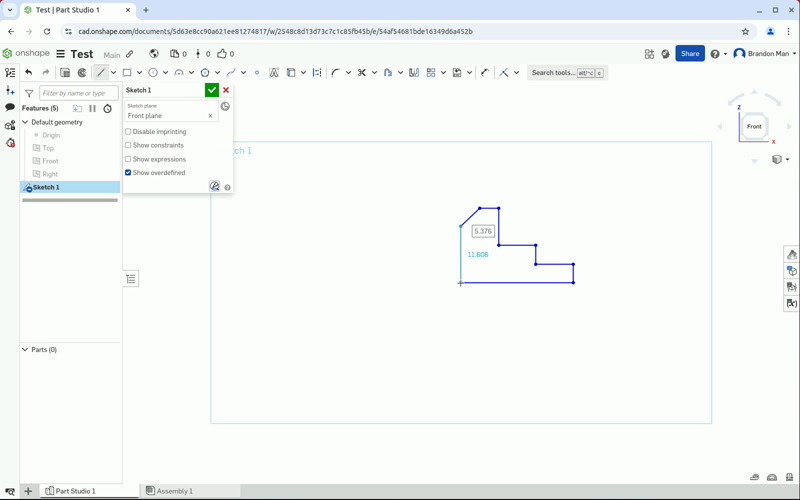
click(460, 282)
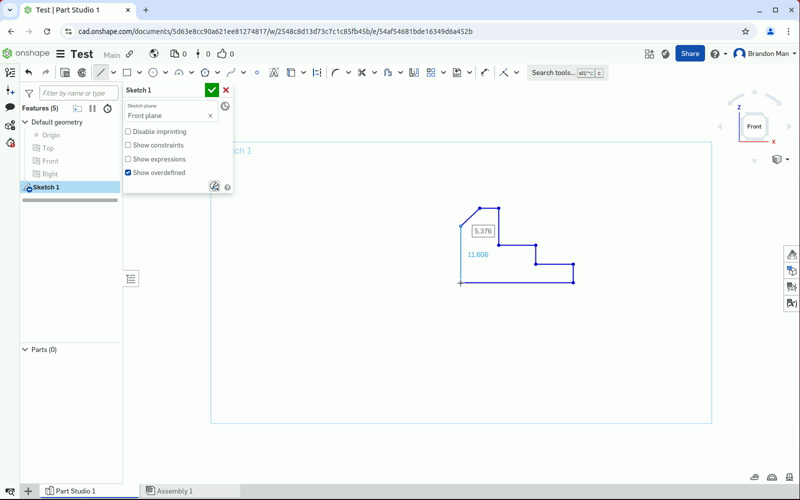
key(esc)
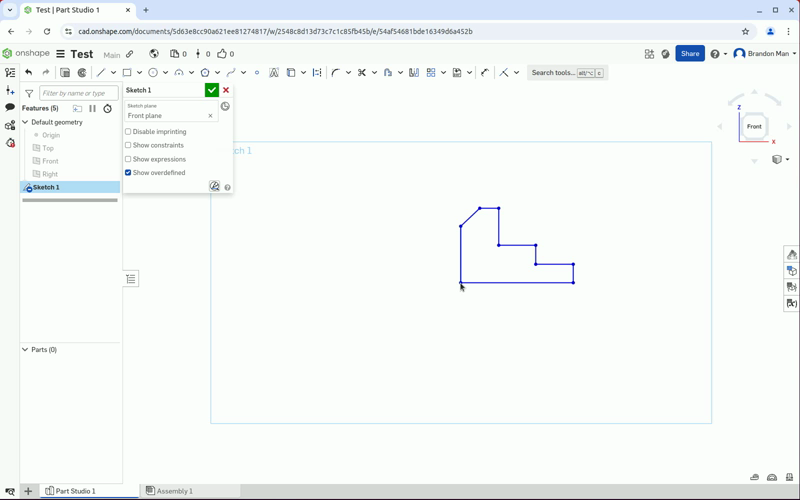
mouse_move(517, 248)
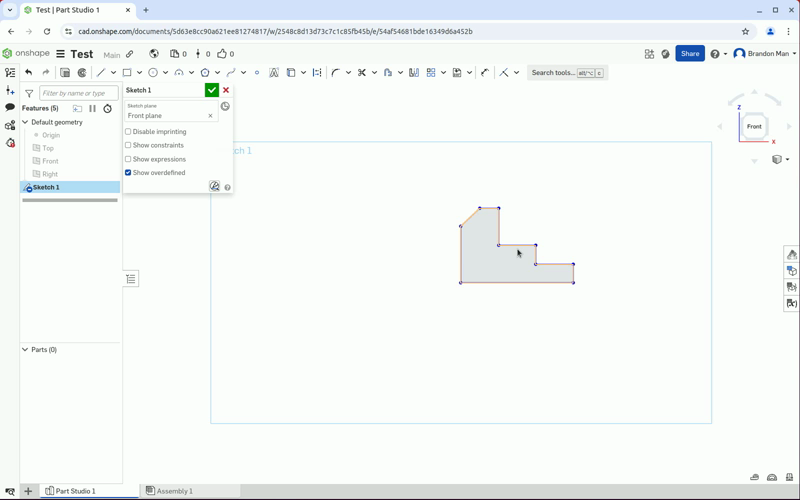
click(517, 248)
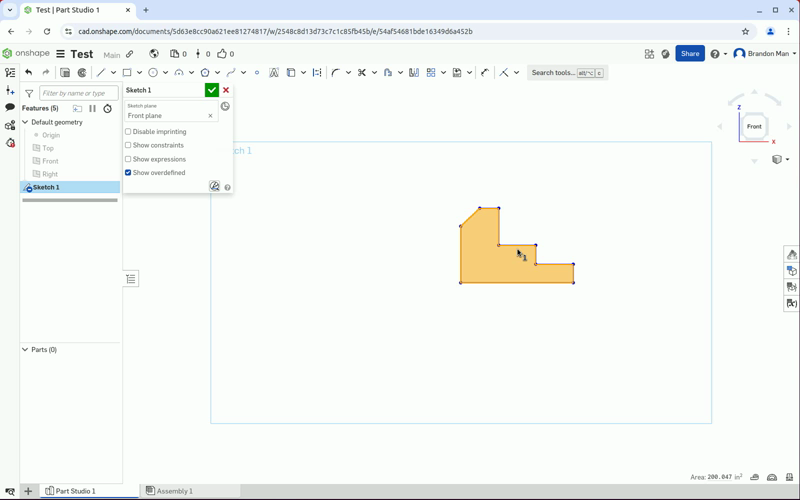
mouse_move(73, 352)
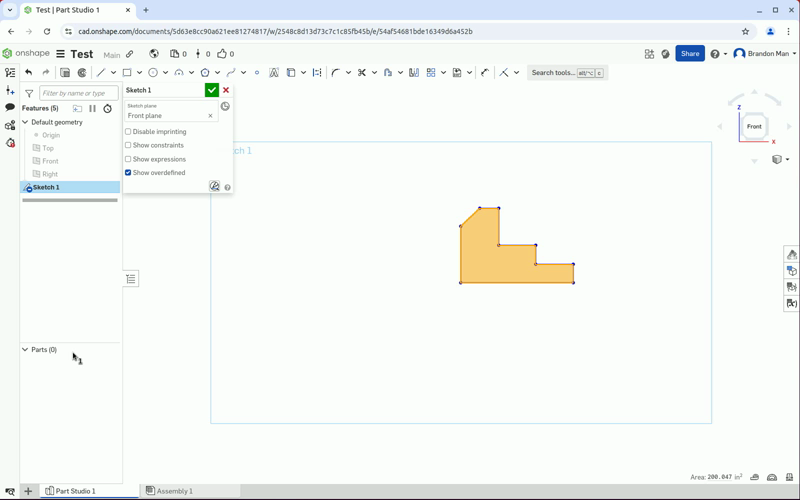
key(shift+y)
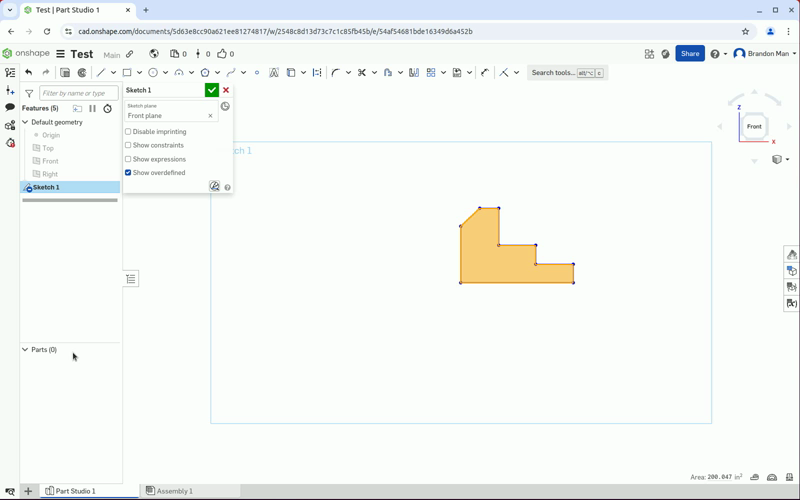
key(shift+e)
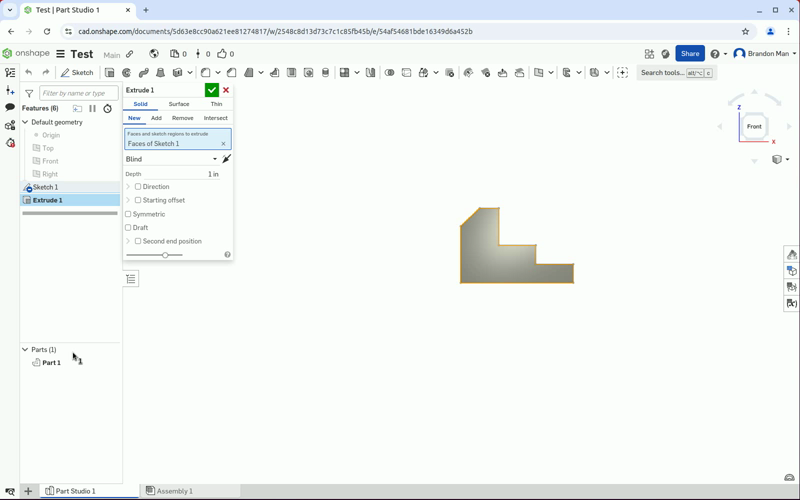
mouse_move(143, 106)
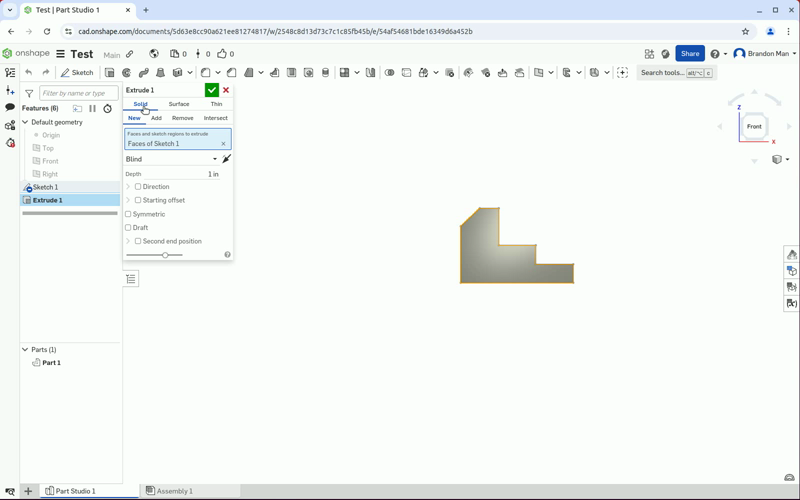
click(143, 106)
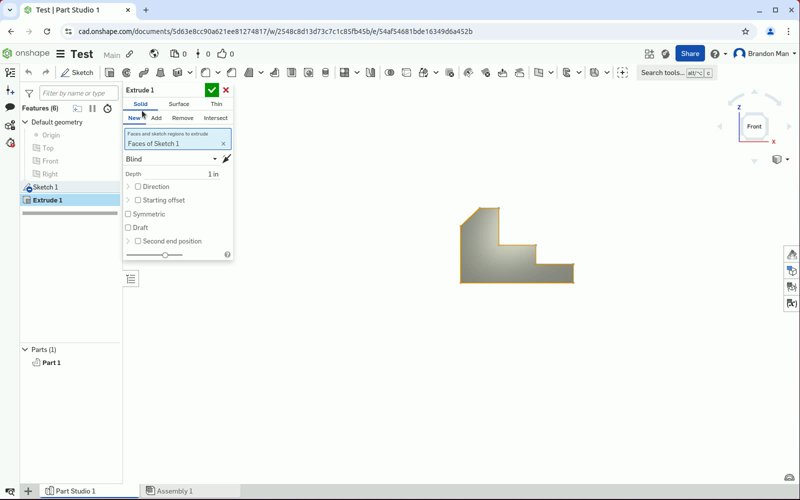
mouse_move(137, 120)
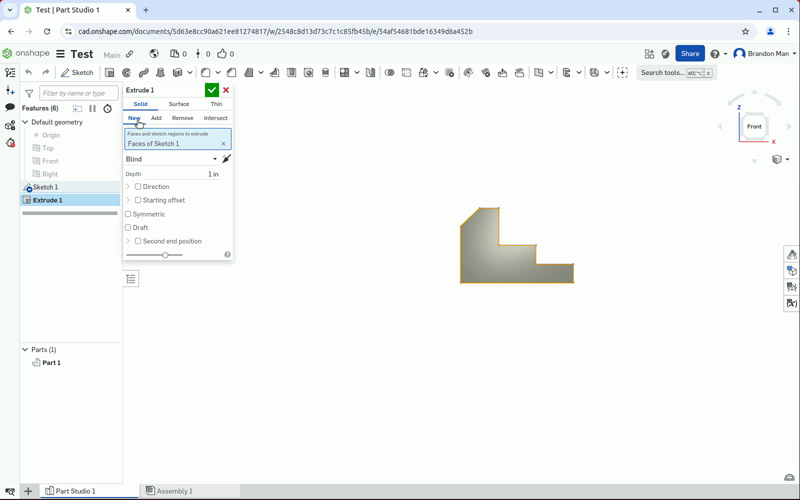
click(137, 120)
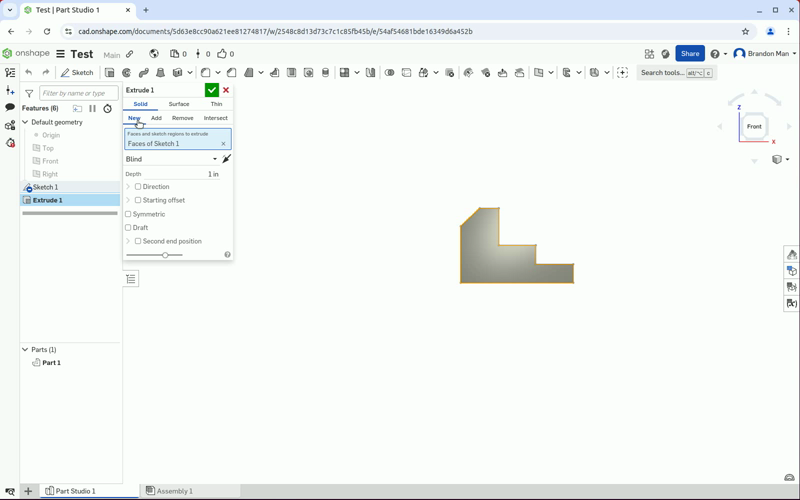
key(tab, 4)
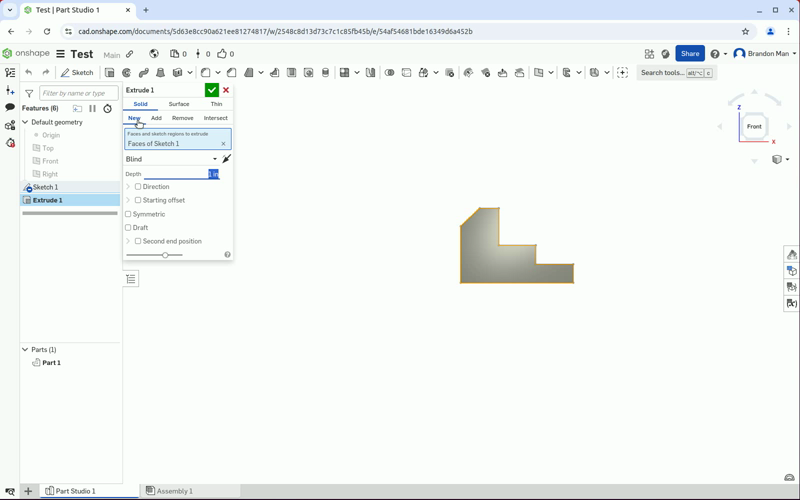
text(15.406)
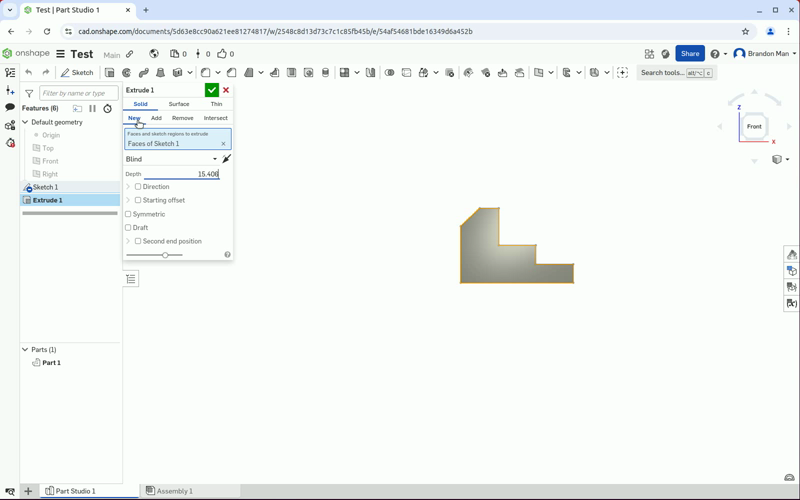
key(tab, 3)
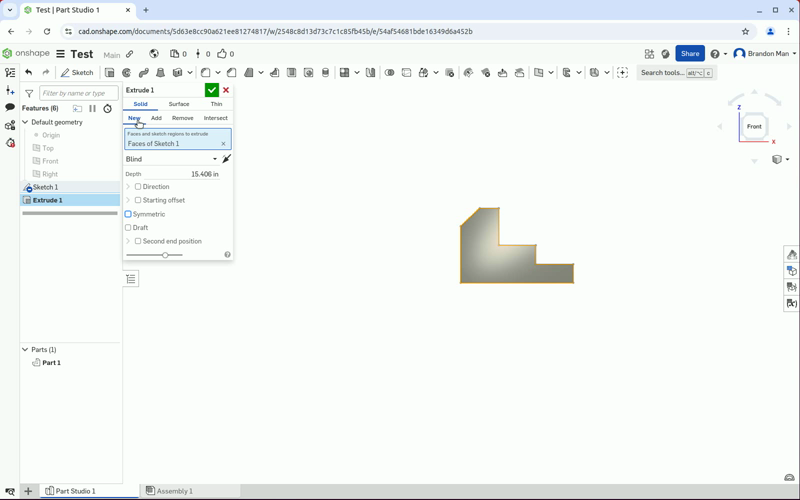
key(space)
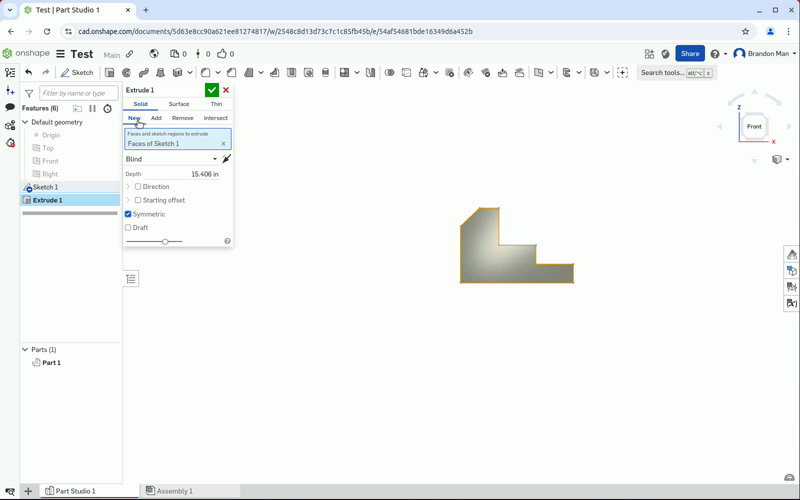
key(enter)
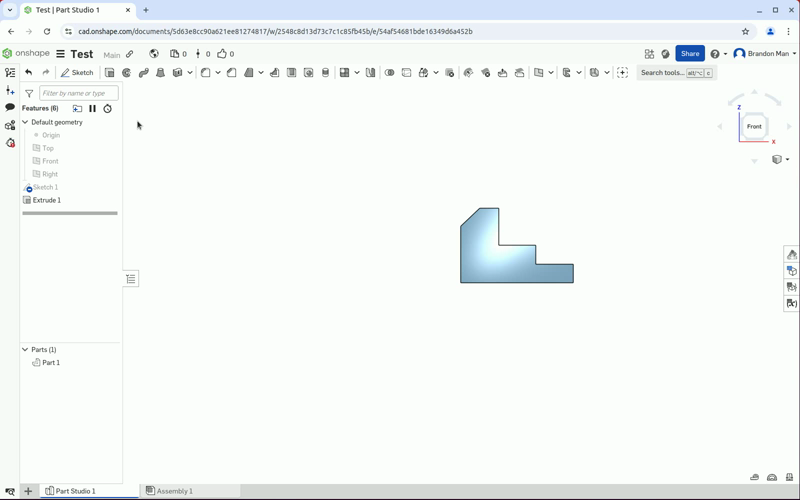
key(shift+h)
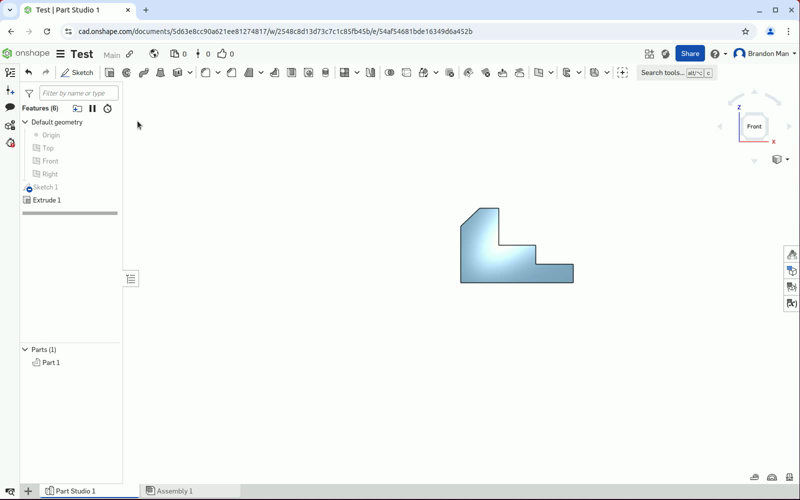
key(shift+h)
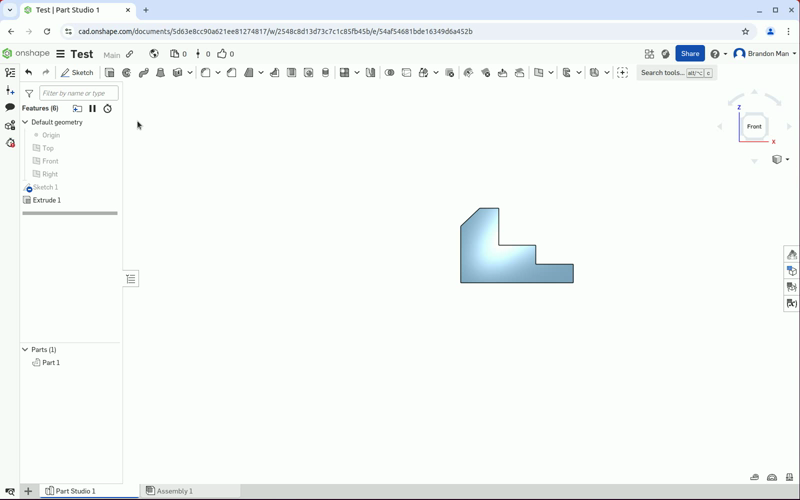
mouse_move(73, 189)
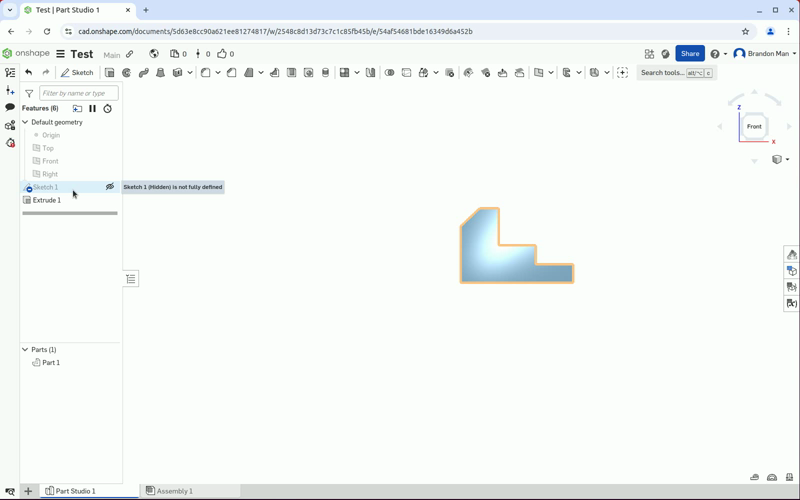
click(73, 189)
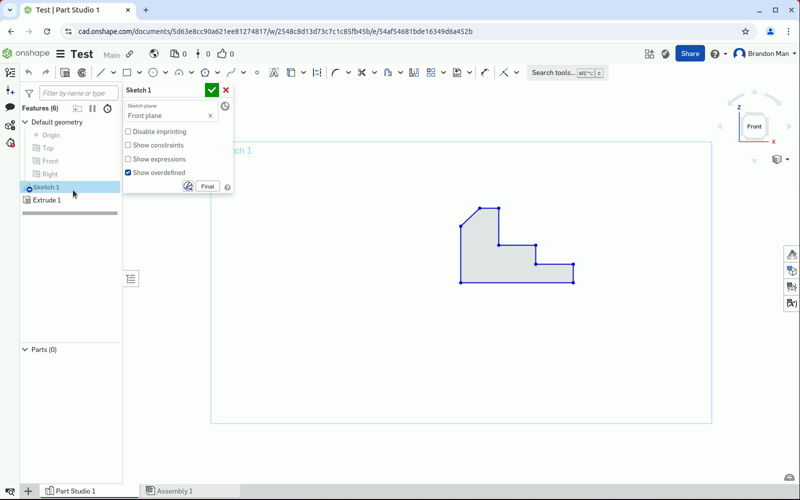
mouse_move(229, 92)
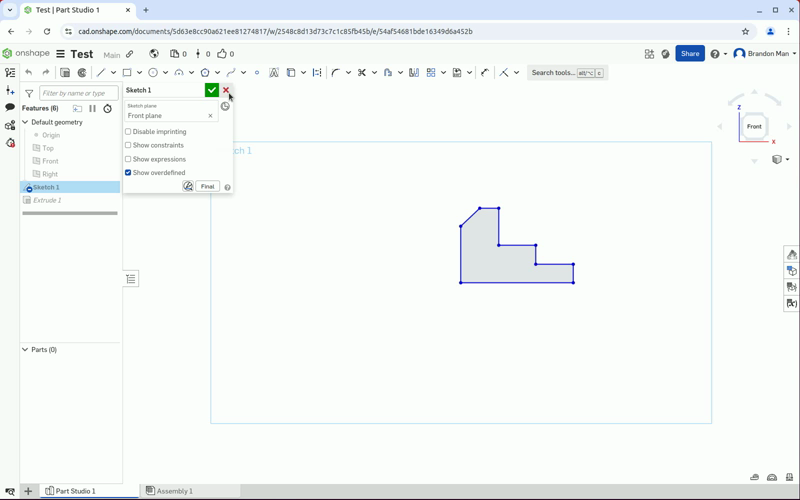
click(229, 92)
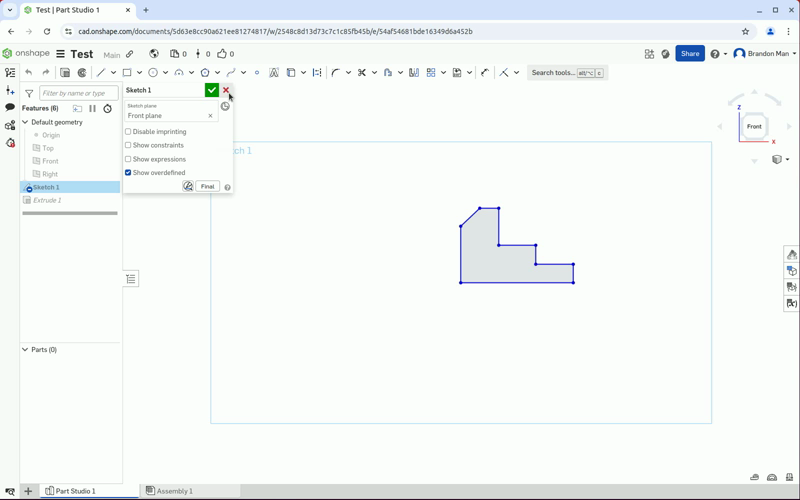
key(shift+s)
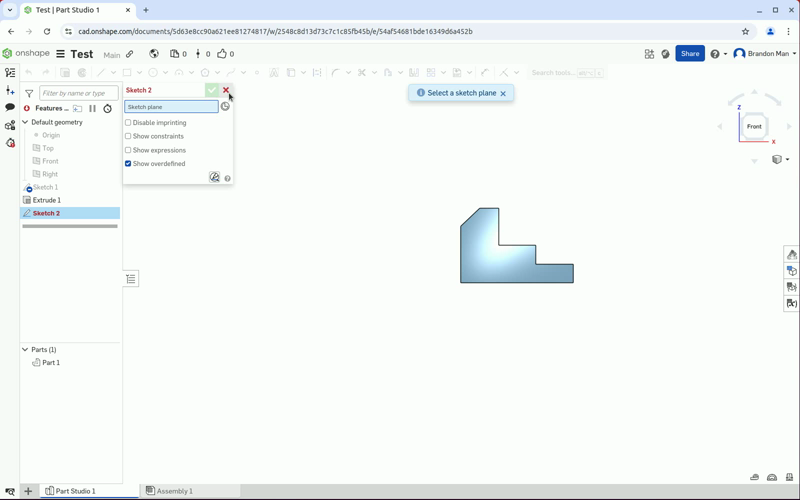
mouse_move(73, 163)
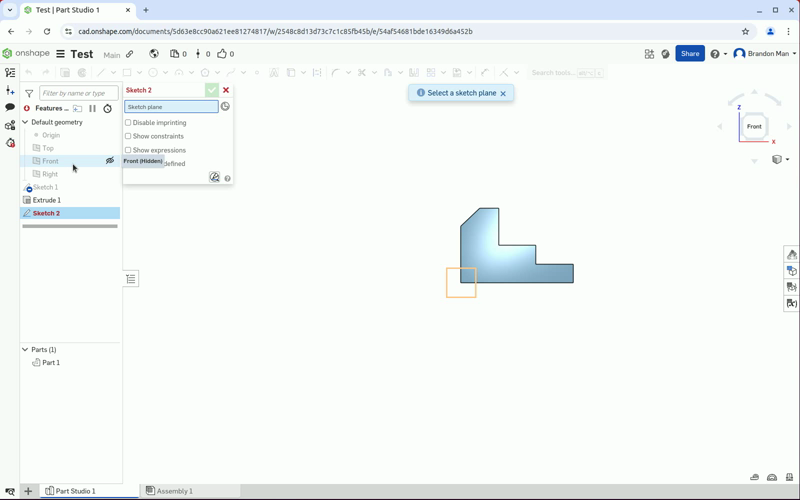
click(73, 163)
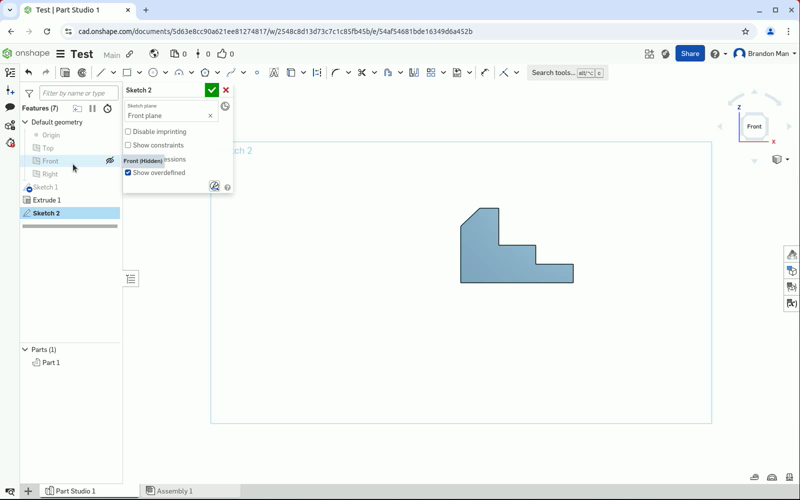
mouse_move(73, 352)
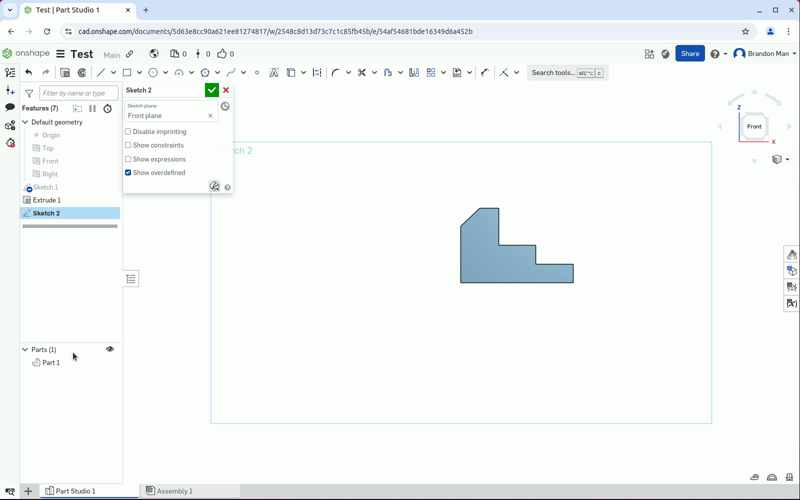
key(y)
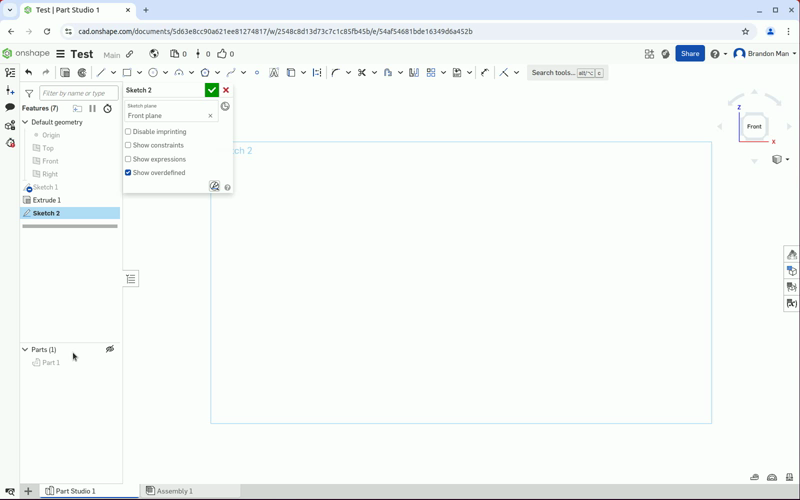
key(l)
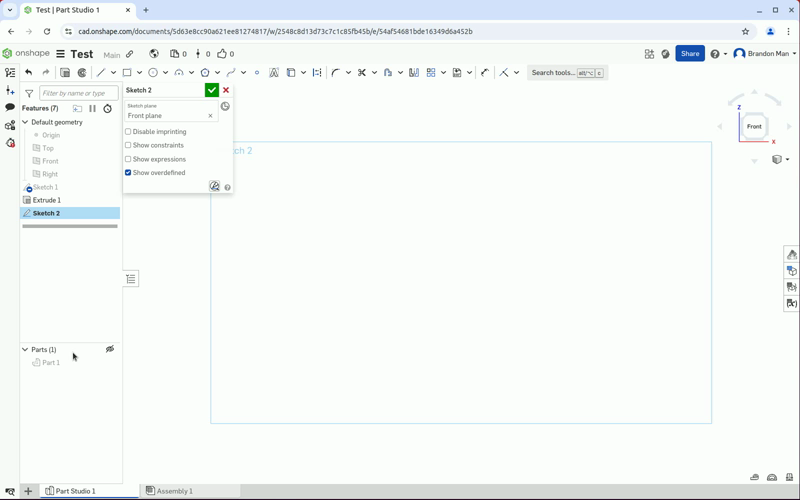
key_down(shift)
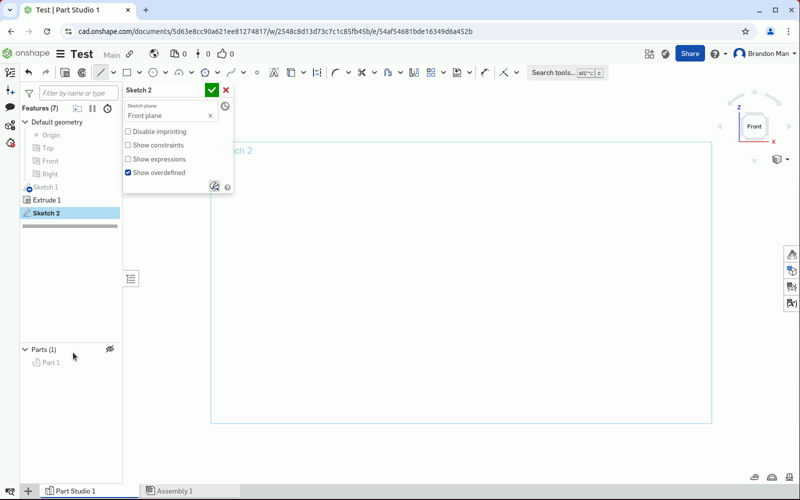
mouse_move(498, 245)
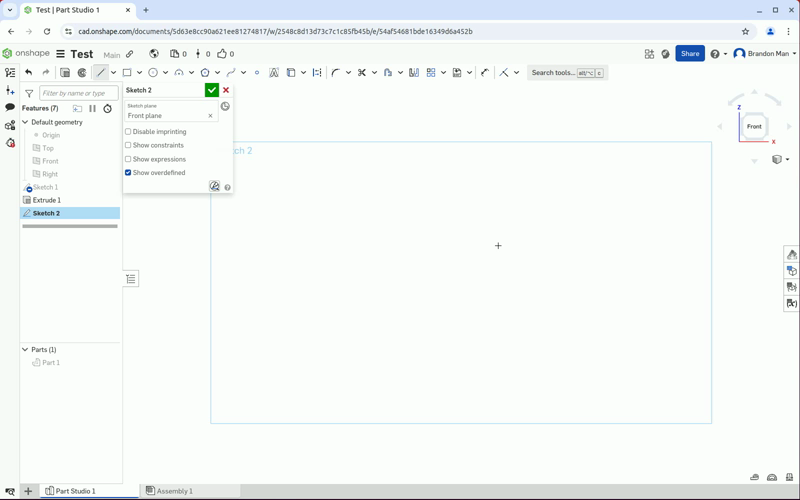
click(498, 245)
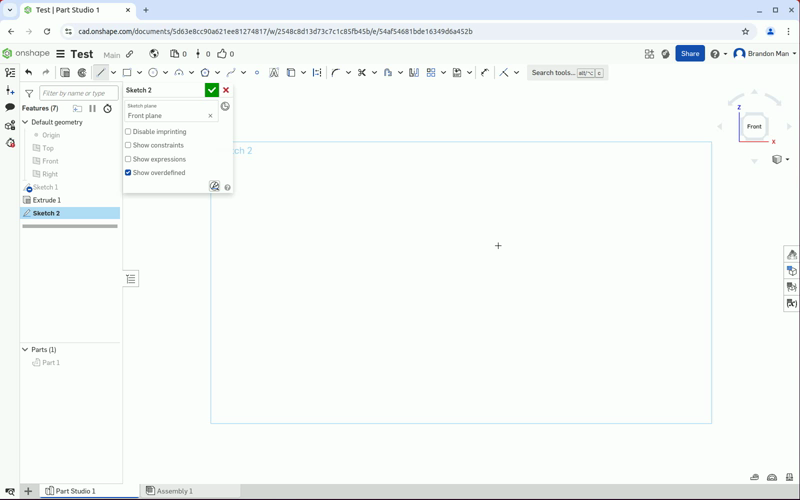
key_up(shift)
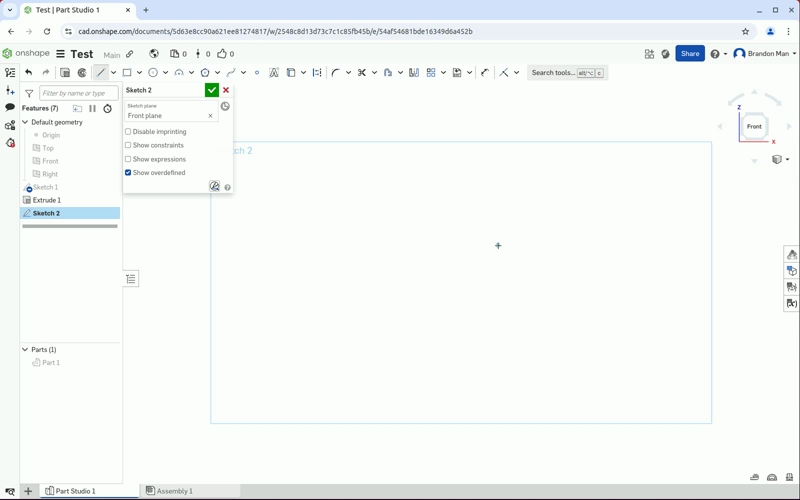
key_down(shift)
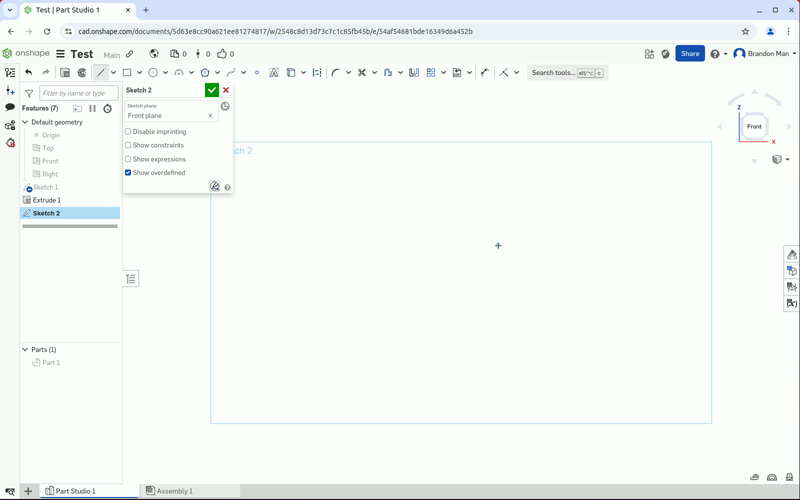
mouse_move(528, 245)
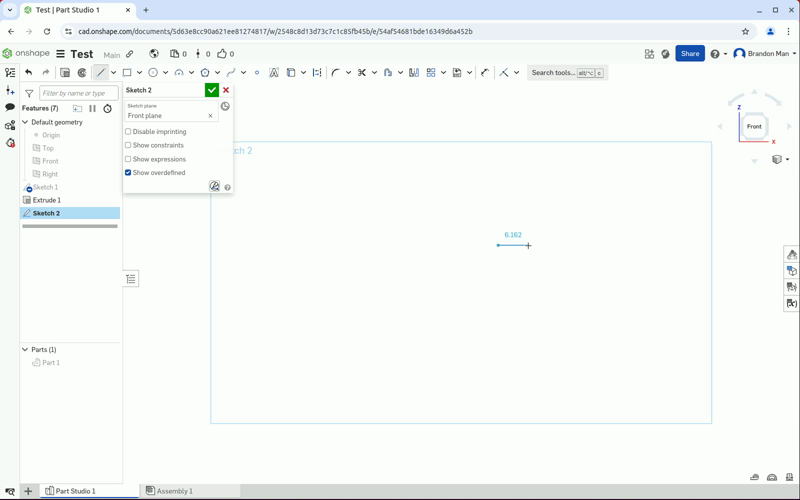
mouse_move(536, 245)
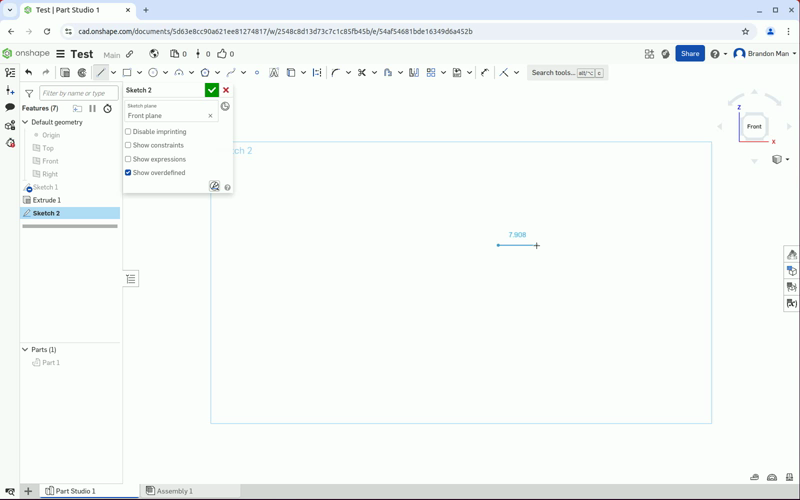
click(536, 245)
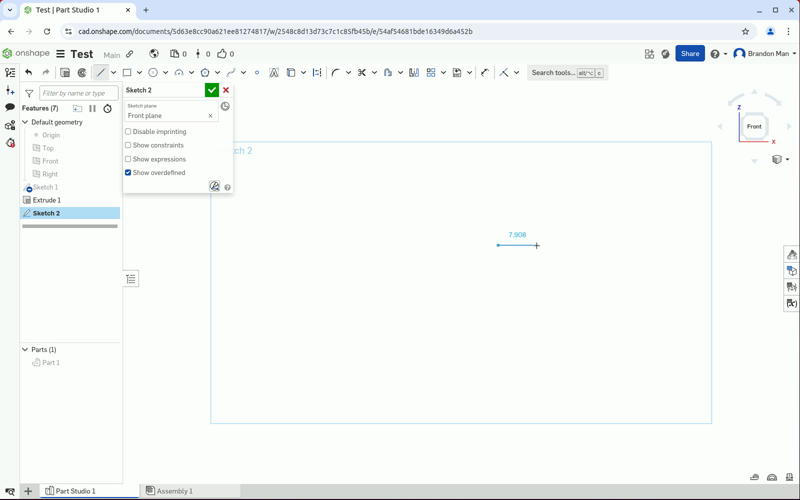
key_up(shift)
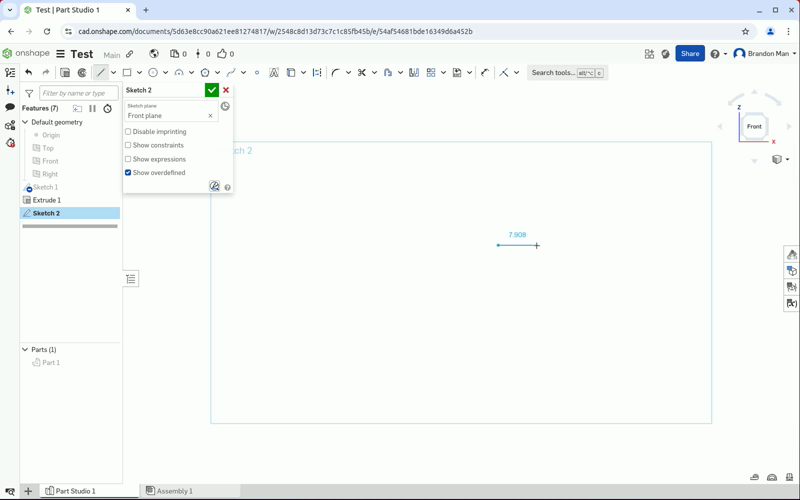
key_down(shift)
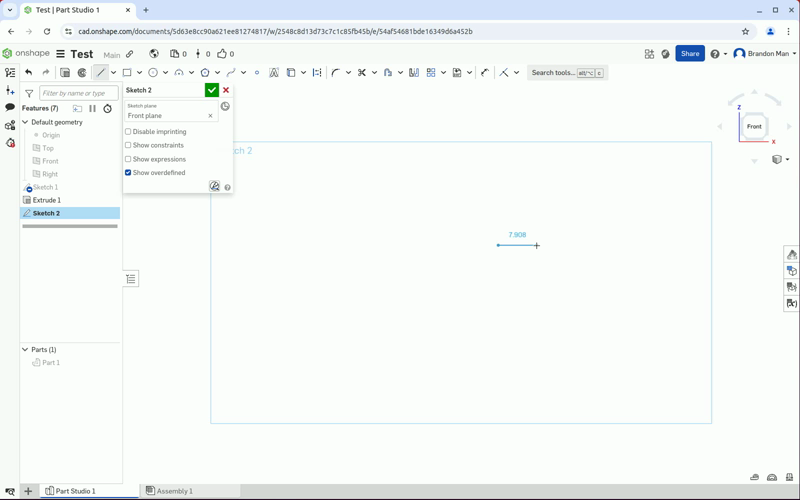
mouse_move(566, 245)
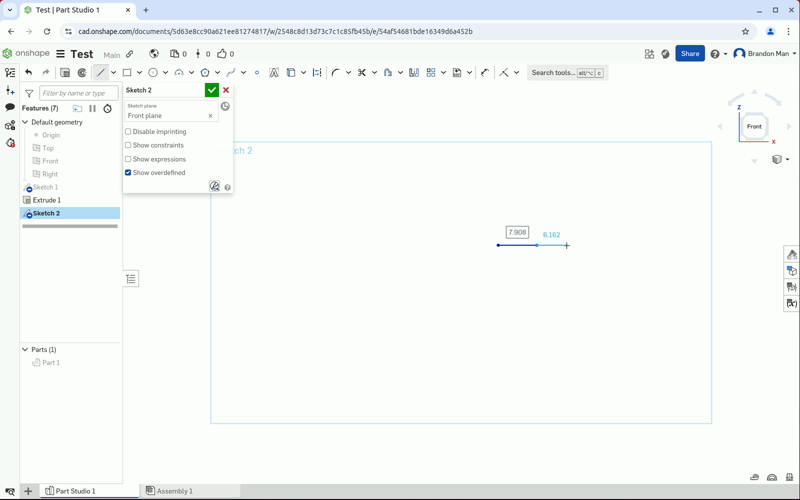
mouse_move(536, 226)
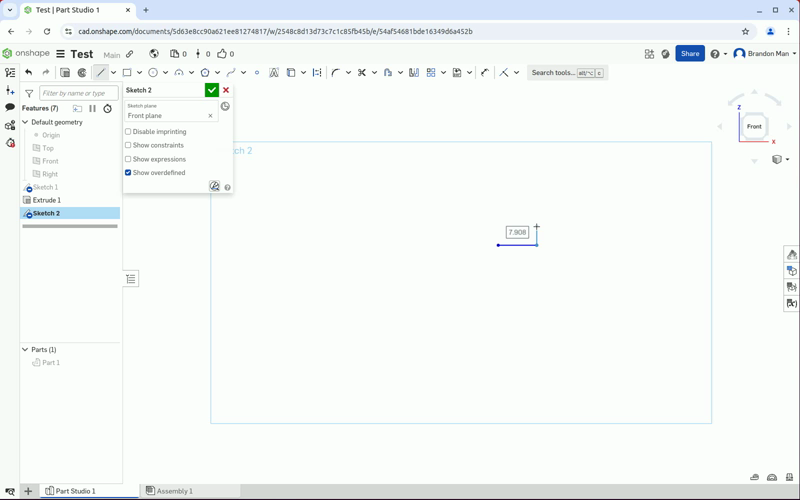
click(536, 226)
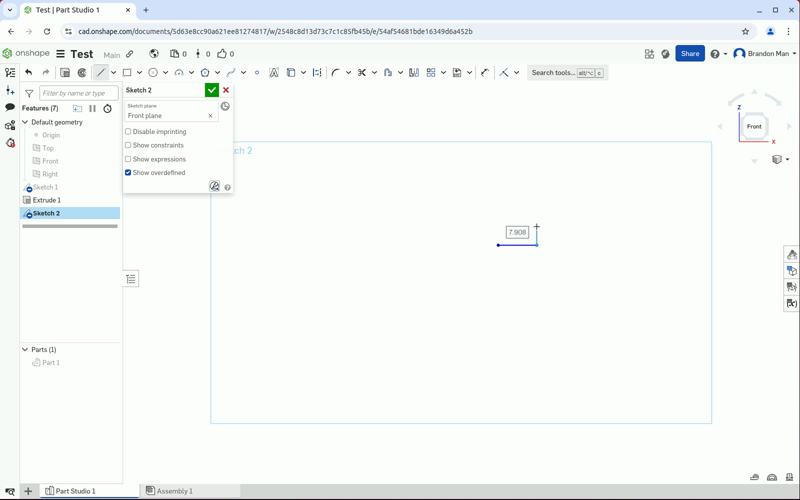
key_up(shift)
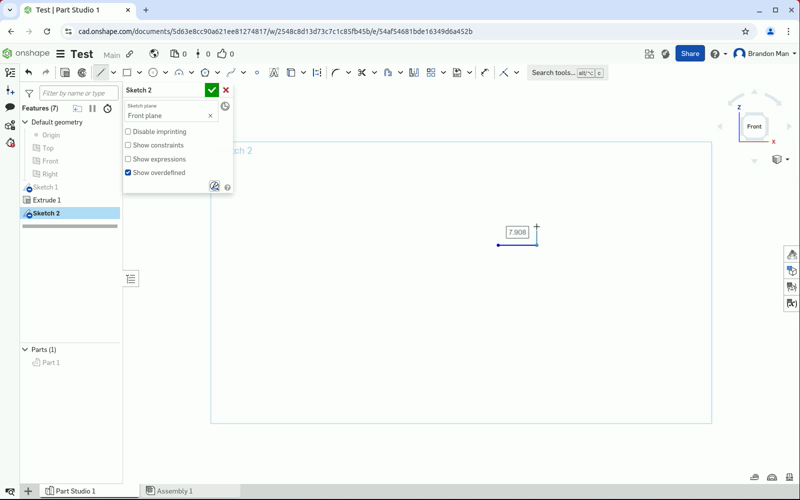
key_down(shift)
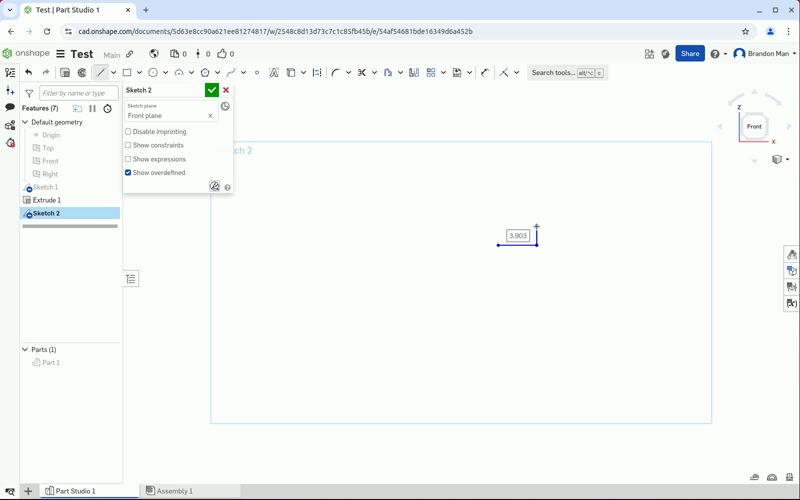
mouse_move(566, 226)
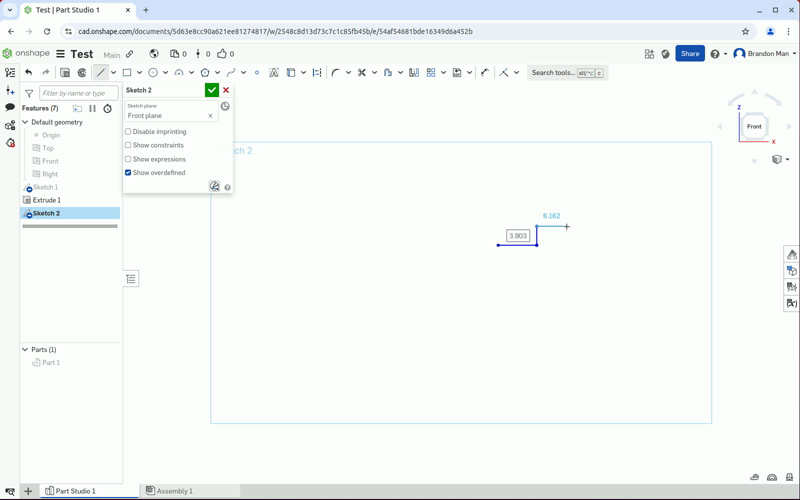
mouse_move(517, 226)
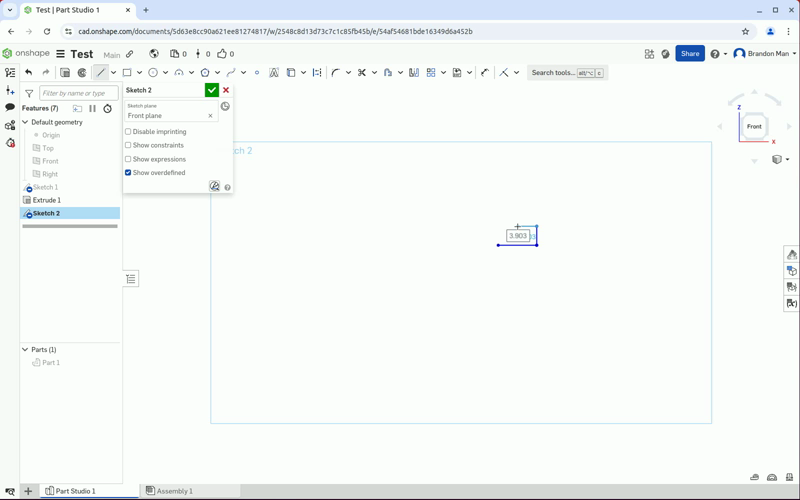
click(517, 226)
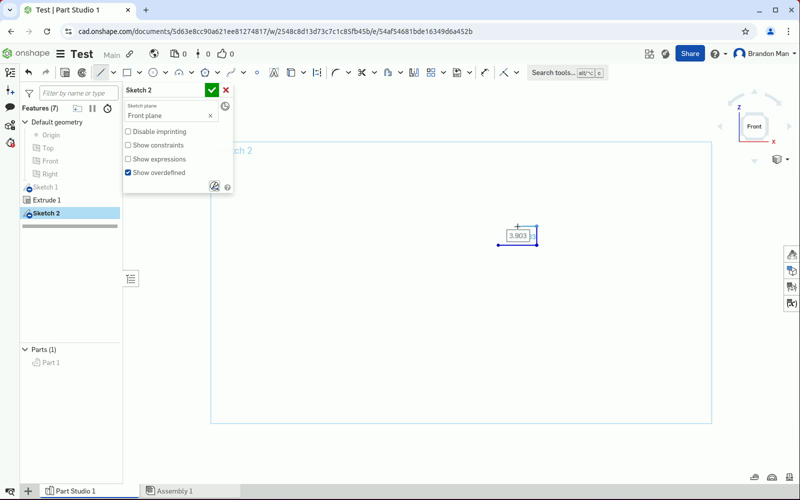
key_up(shift)
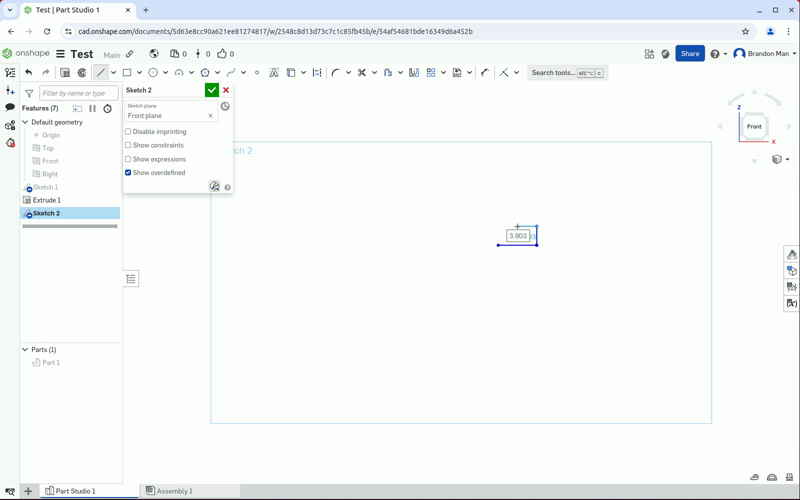
key_down(shift)
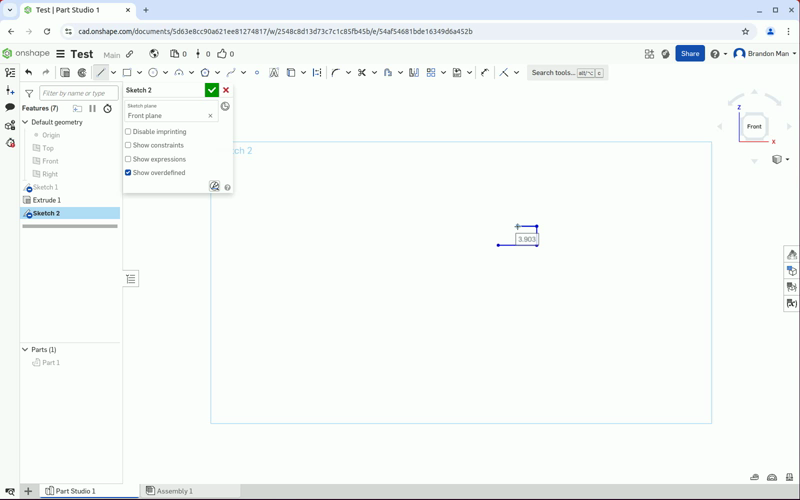
mouse_move(547, 226)
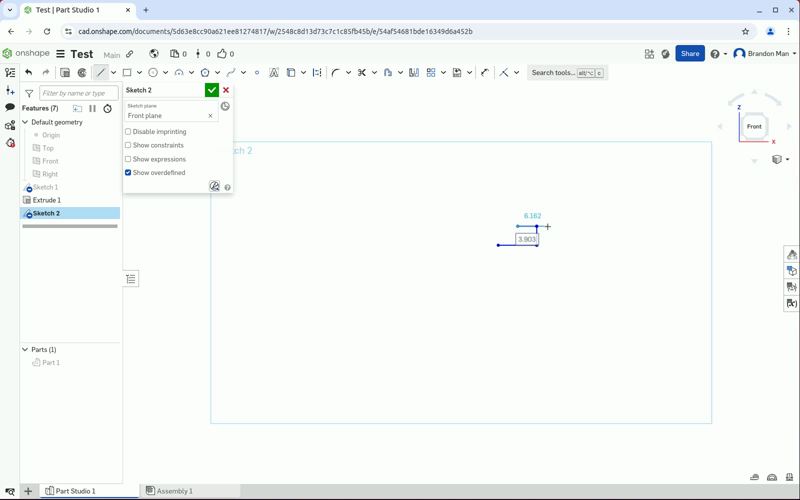
mouse_move(517, 207)
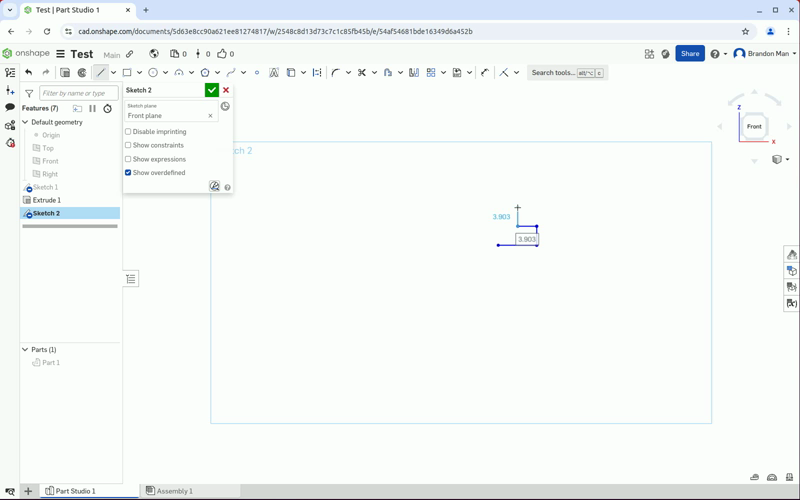
click(517, 207)
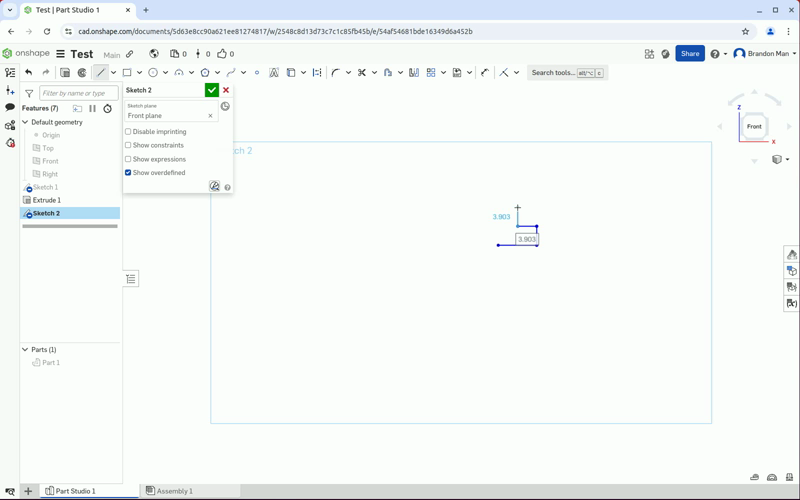
key_up(shift)
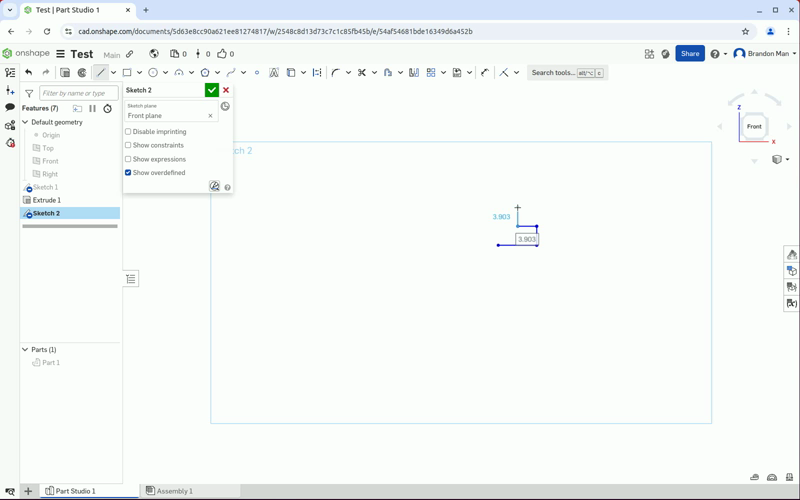
key_down(shift)
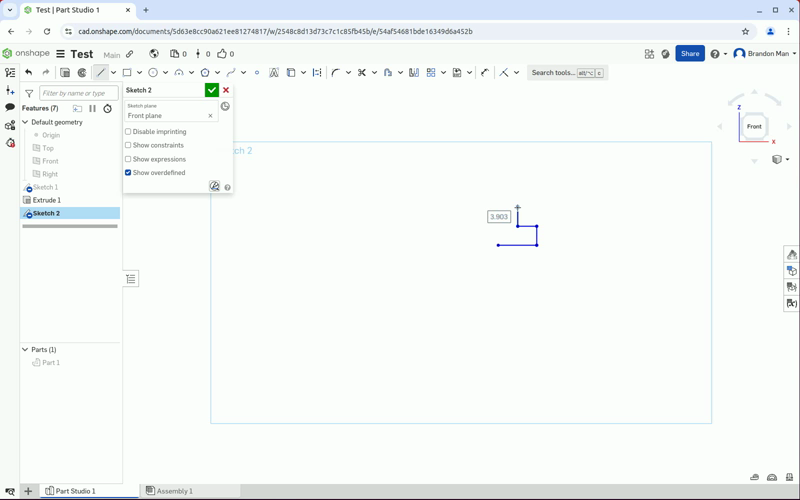
mouse_move(547, 207)
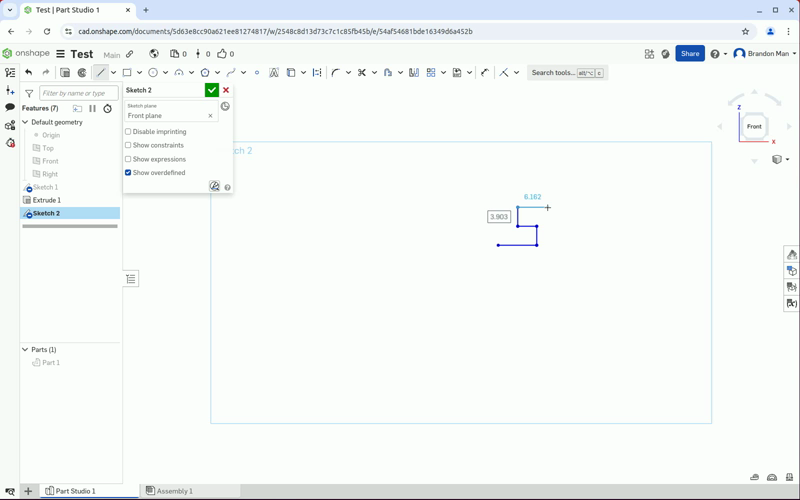
mouse_move(498, 207)
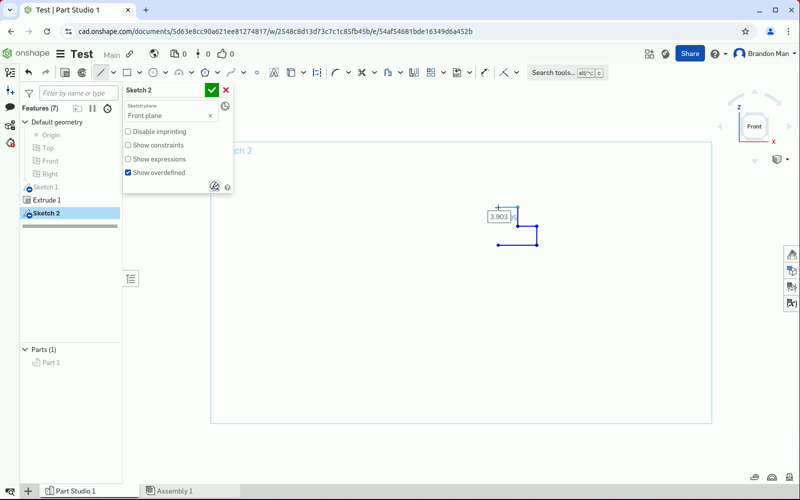
click(498, 207)
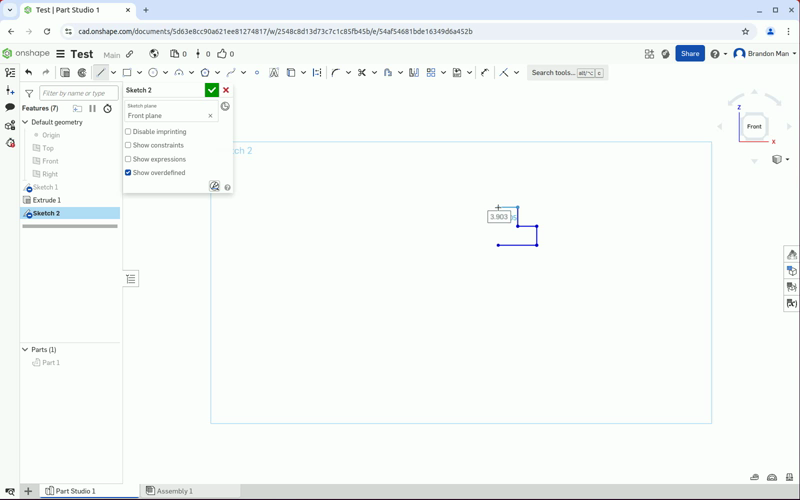
key_up(shift)
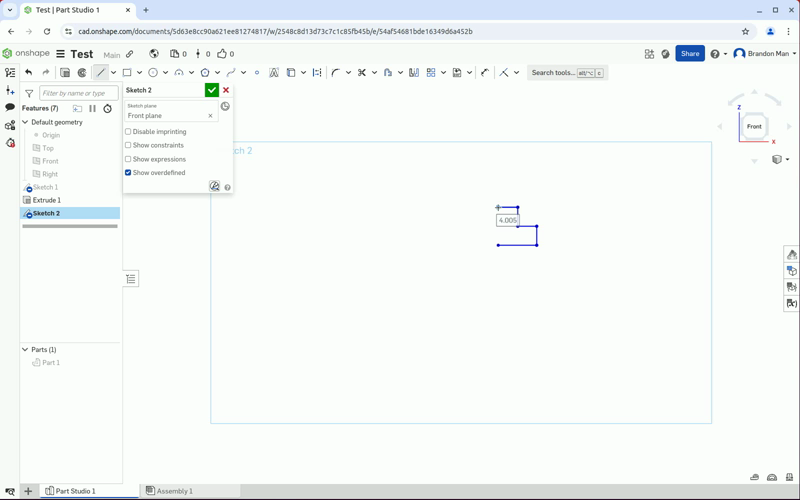
mouse_move(528, 207)
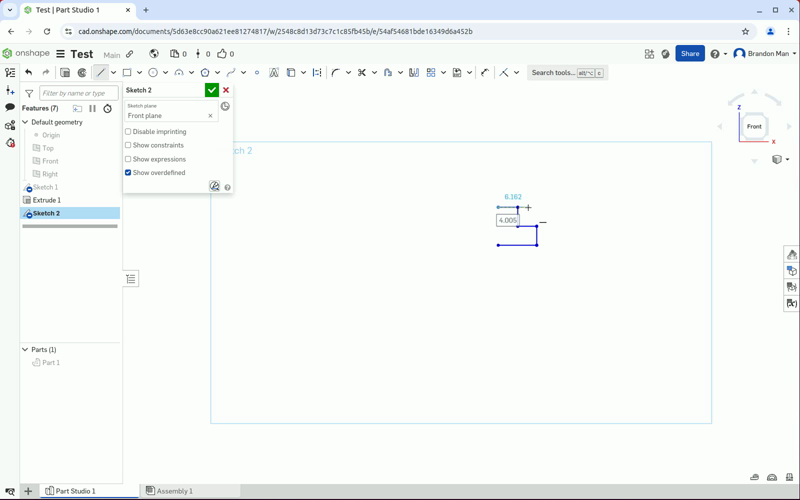
key_down(shift)
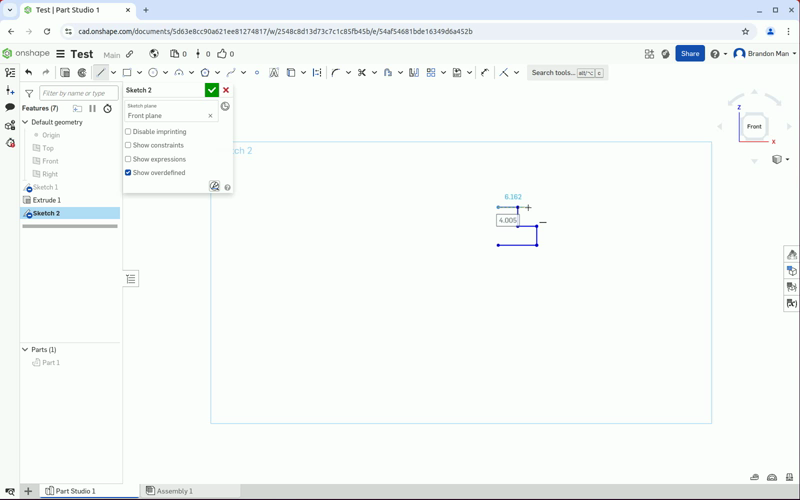
mouse_move(498, 245)
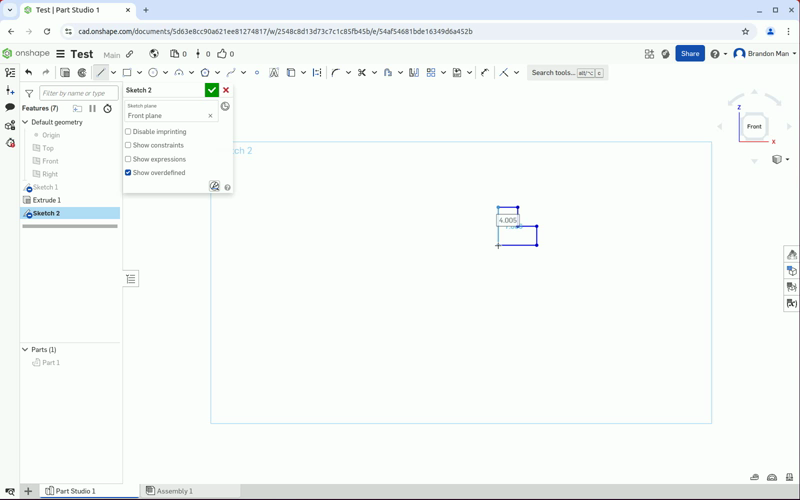
key_up(shift)
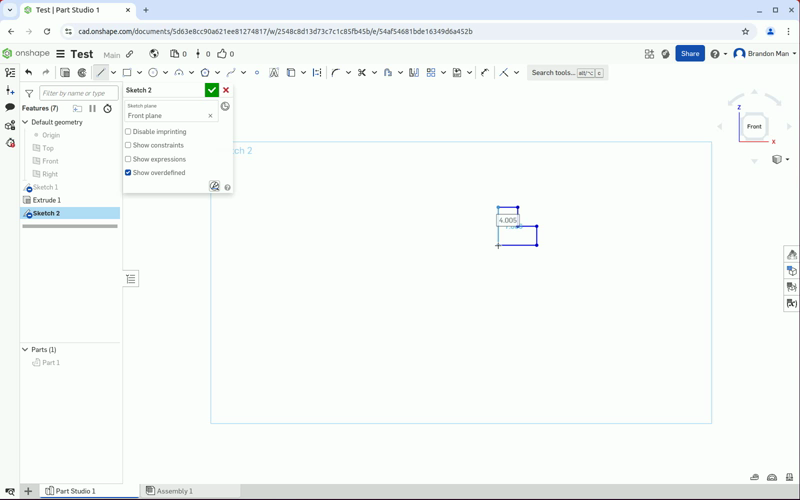
click(498, 245)
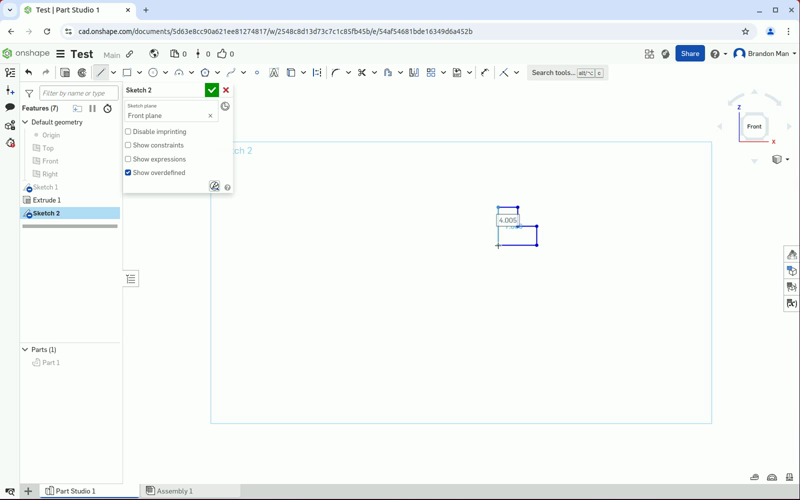
key(esc)
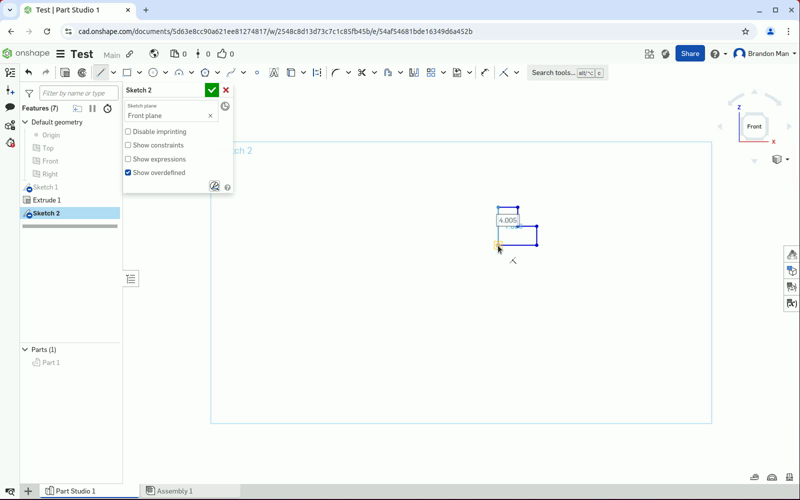
mouse_move(507, 230)
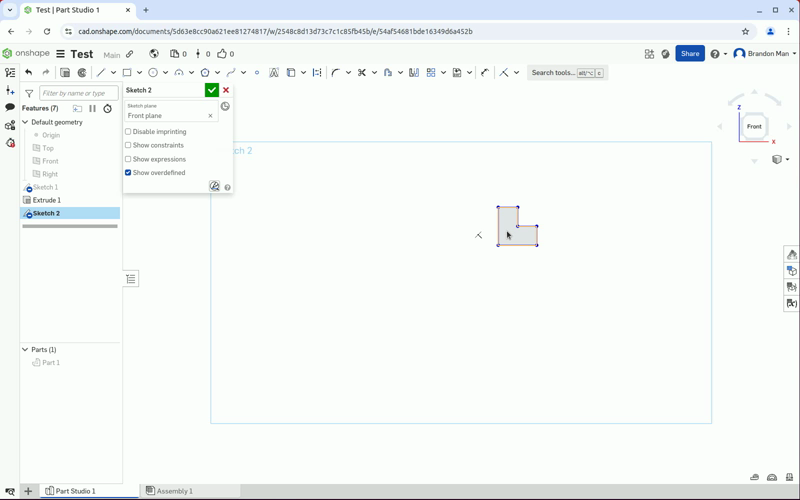
scroll(6)
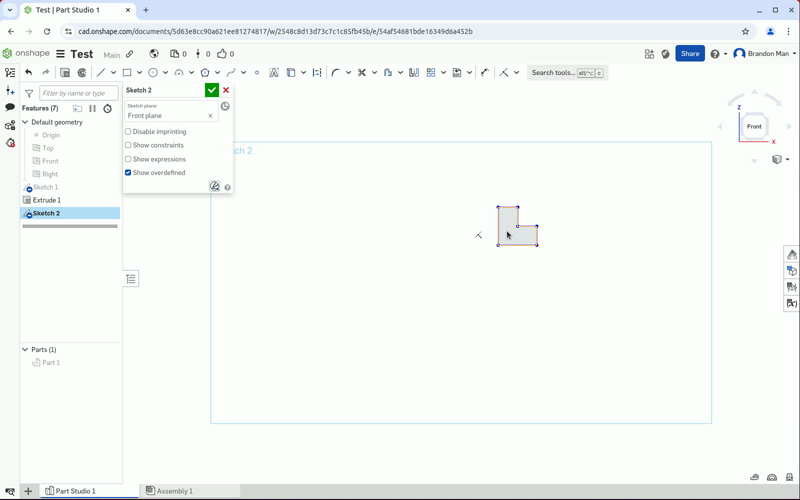
scroll(6)
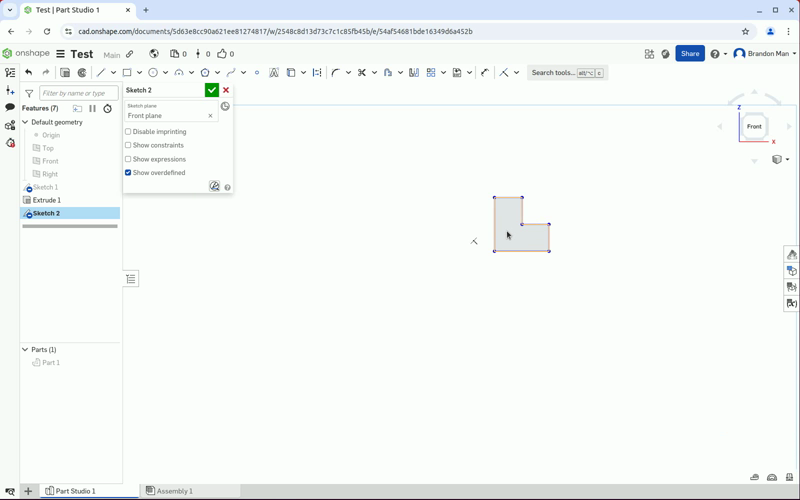
scroll(6)
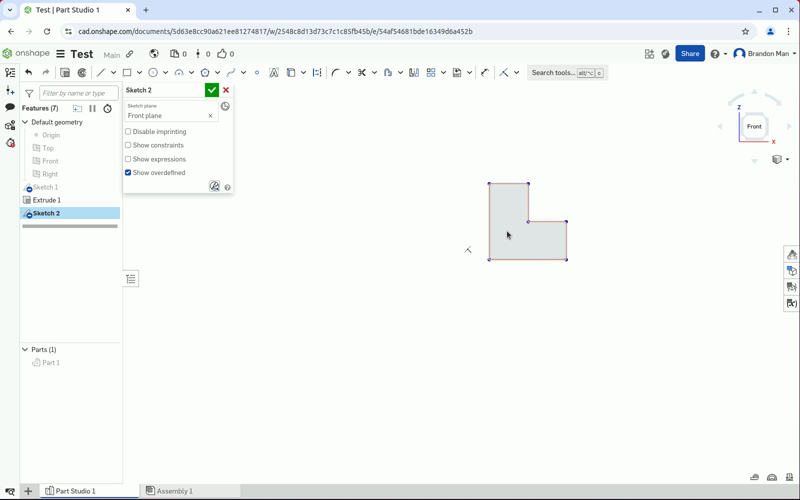
scroll(6)
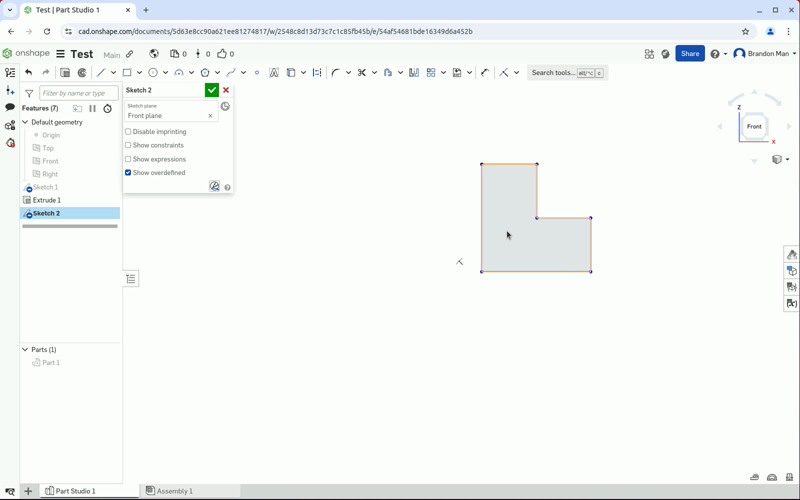
scroll(6)
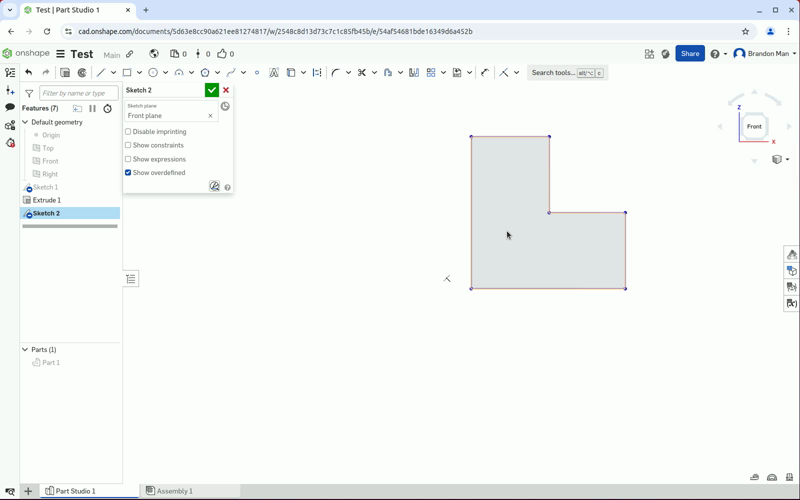
scroll(6)
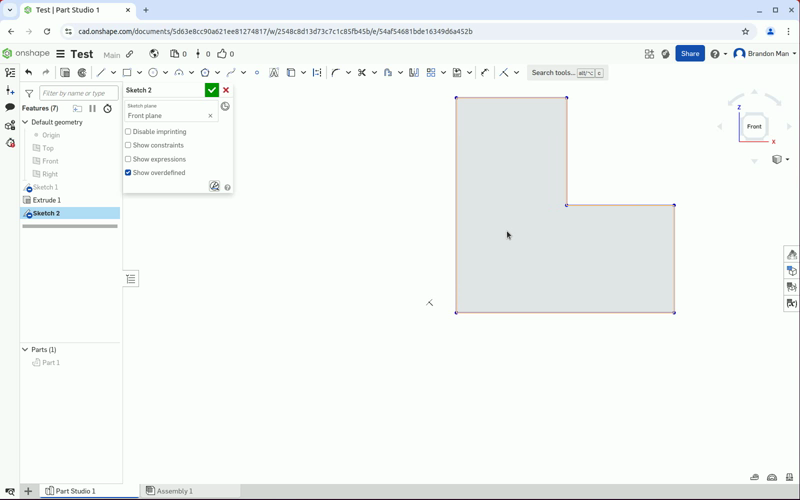
scroll(6)
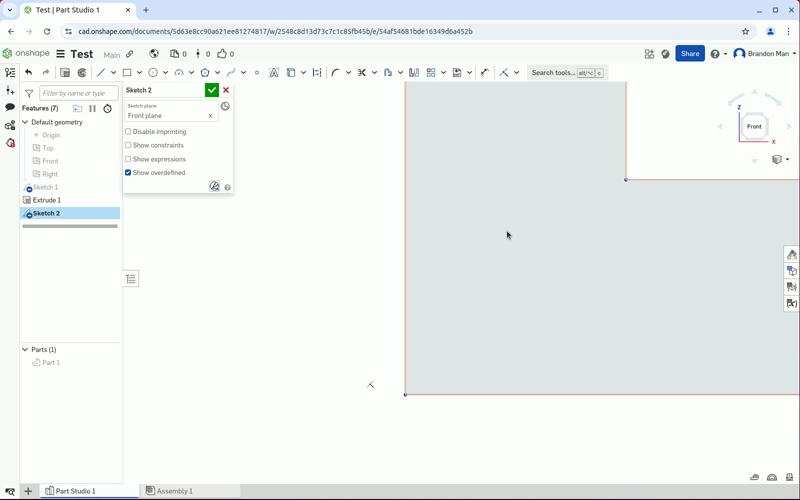
click(507, 230)
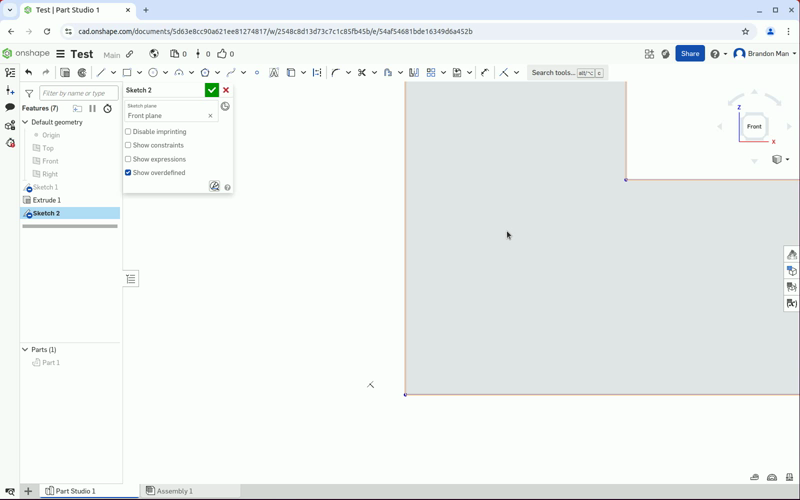
scroll(-6)
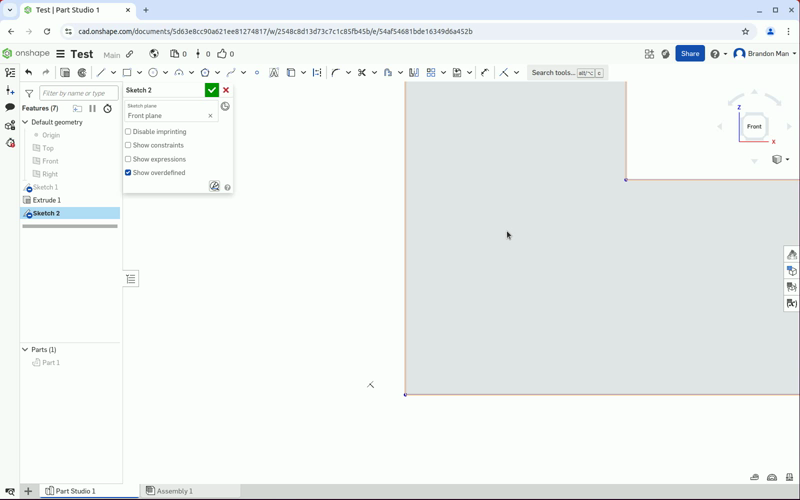
scroll(-6)
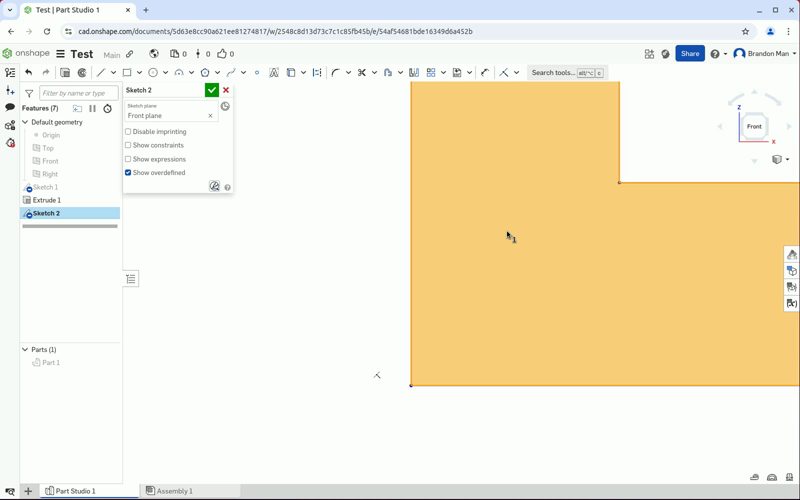
scroll(-6)
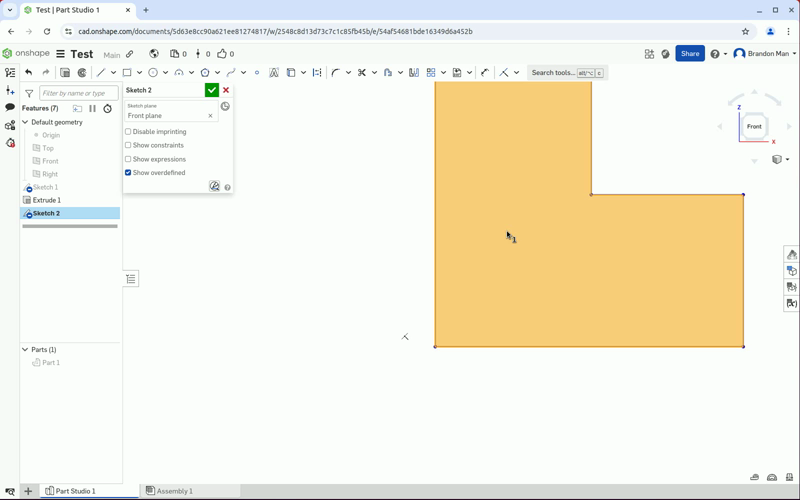
scroll(-6)
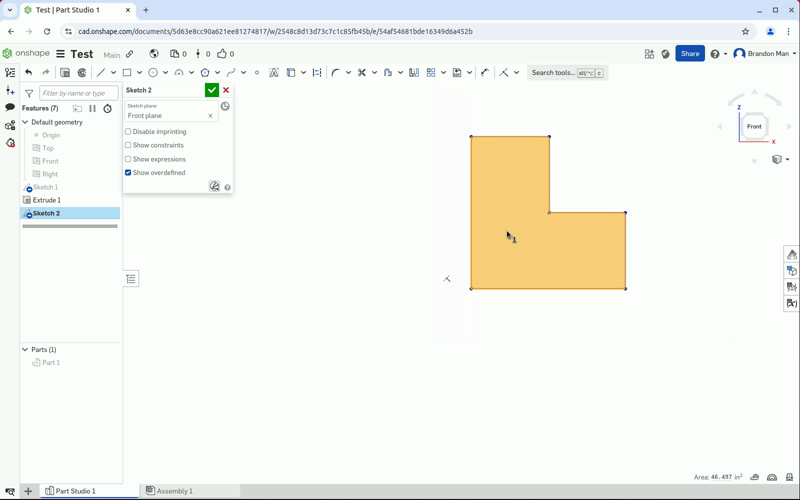
scroll(-6)
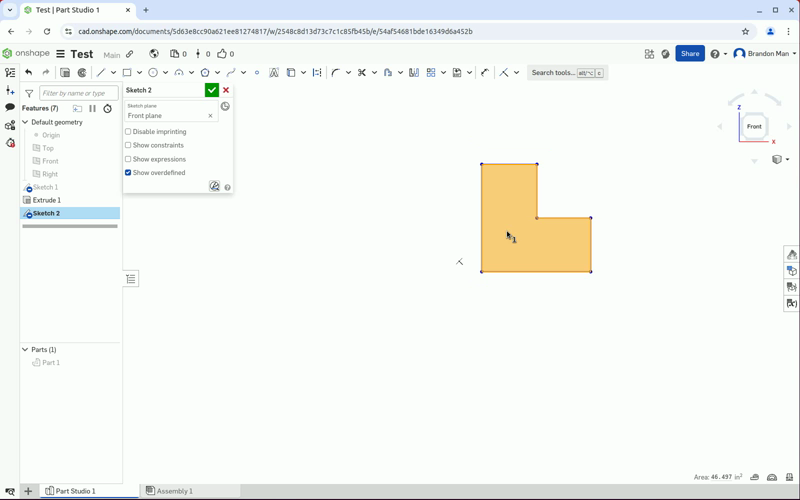
scroll(-6)
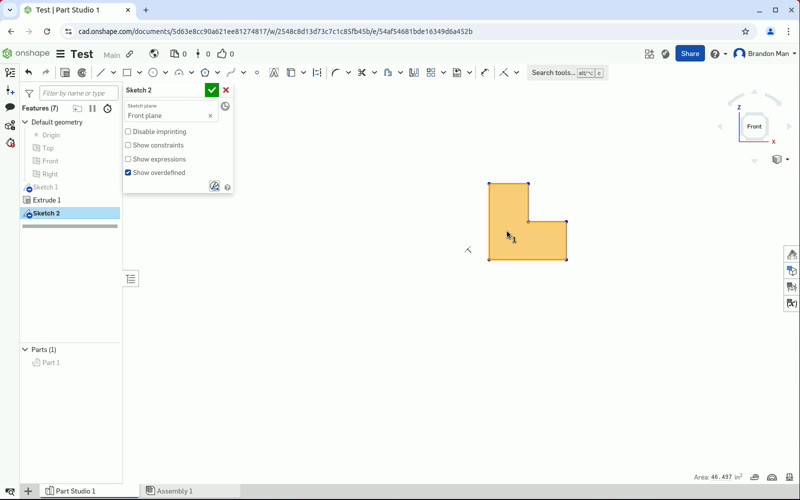
scroll(-6)
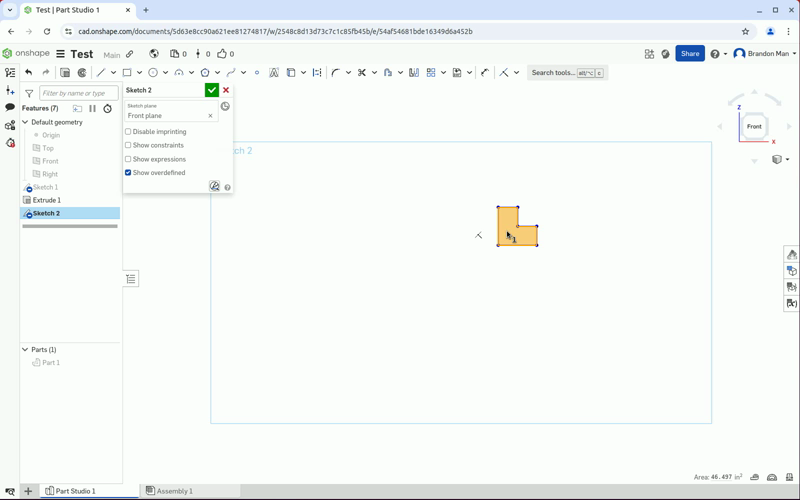
mouse_move(73, 352)
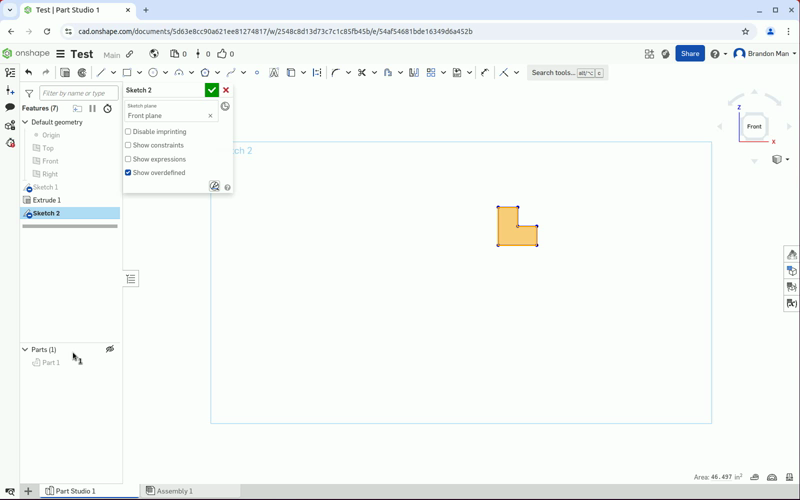
key(shift+y)
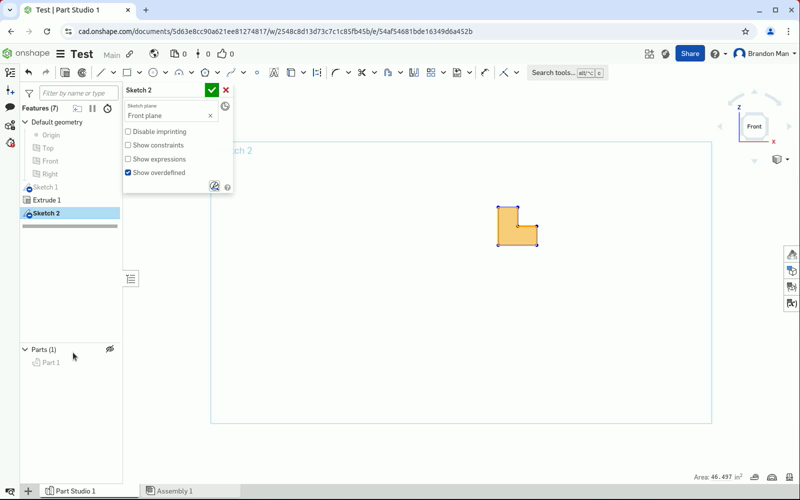
key(shift+e)
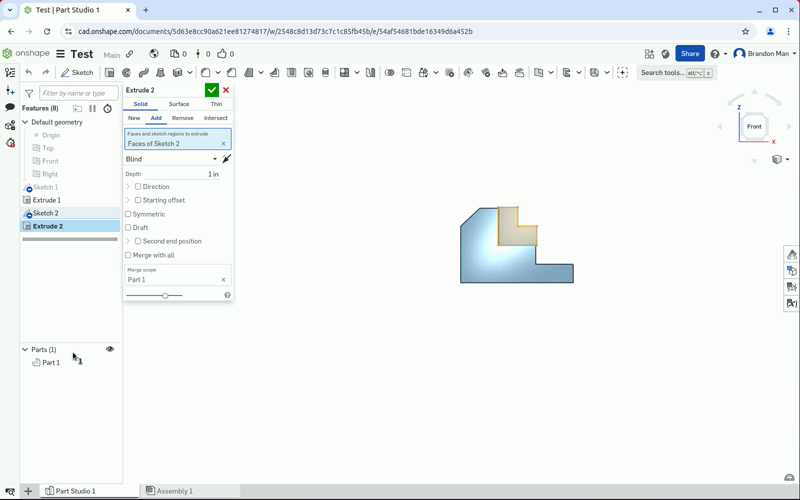
mouse_move(143, 106)
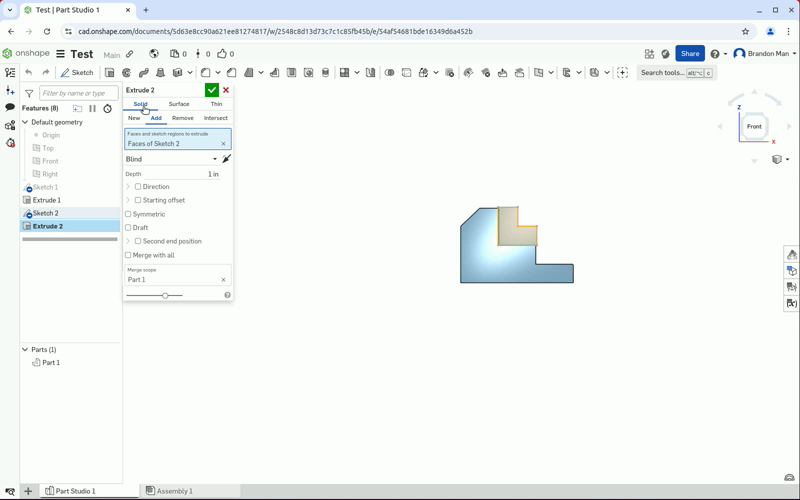
click(143, 106)
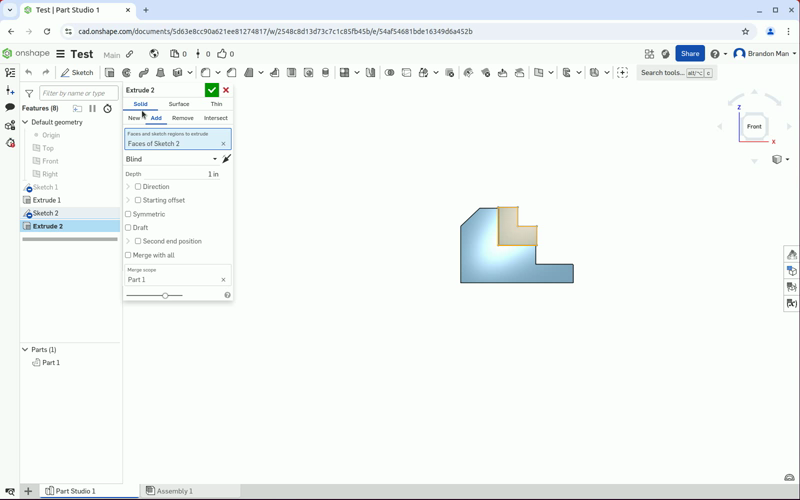
mouse_move(137, 120)
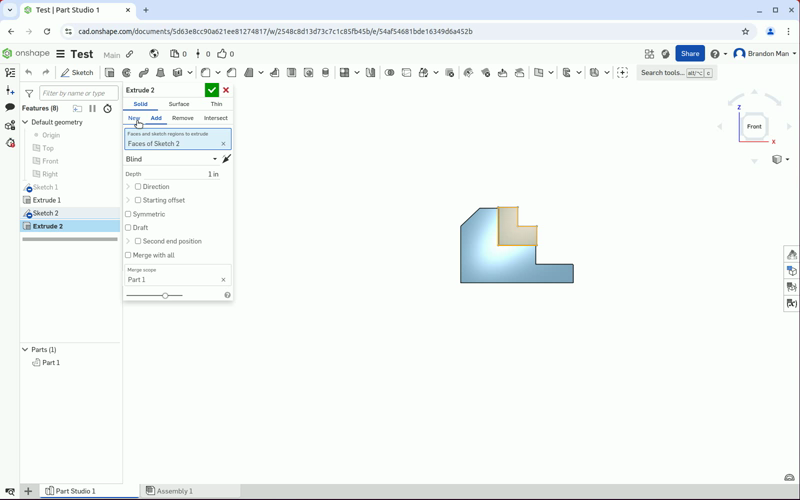
click(137, 120)
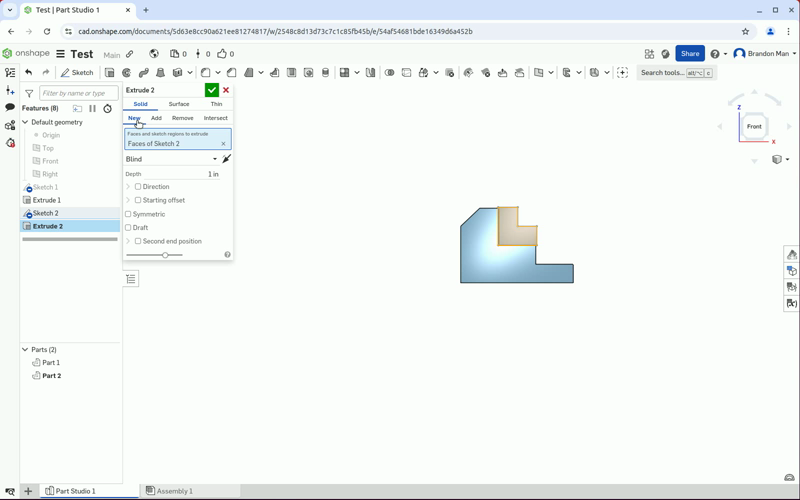
key(tab, 4)
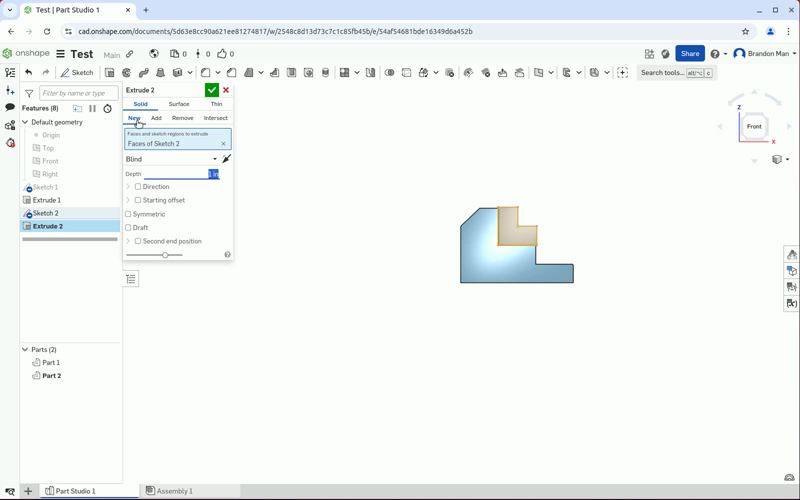
text(15.406)
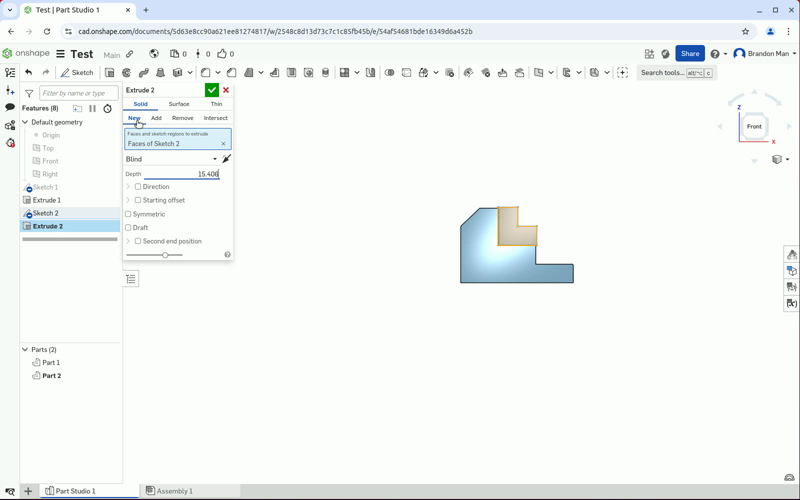
key(tab, 3)
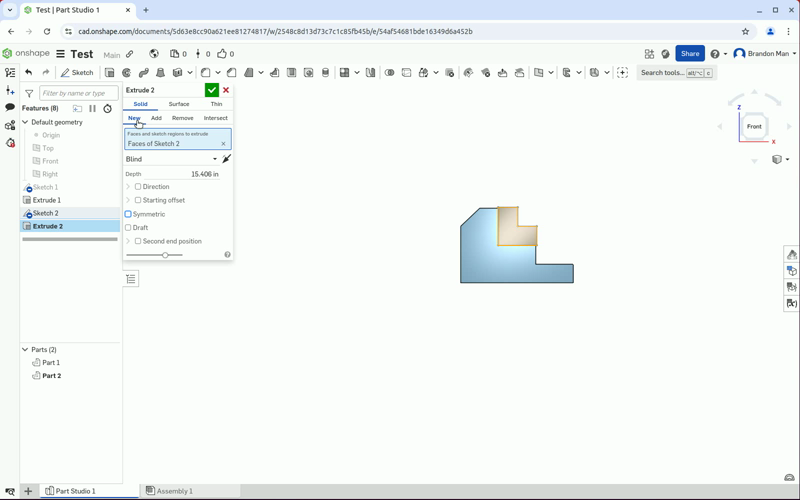
key(space)
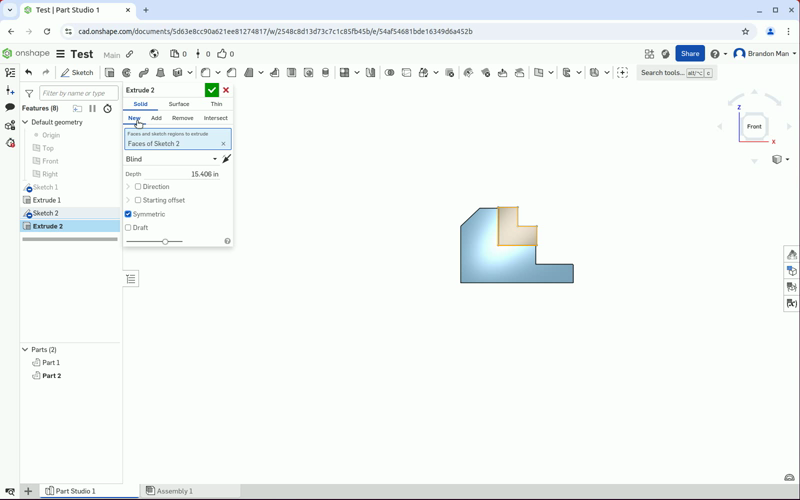
key(enter)
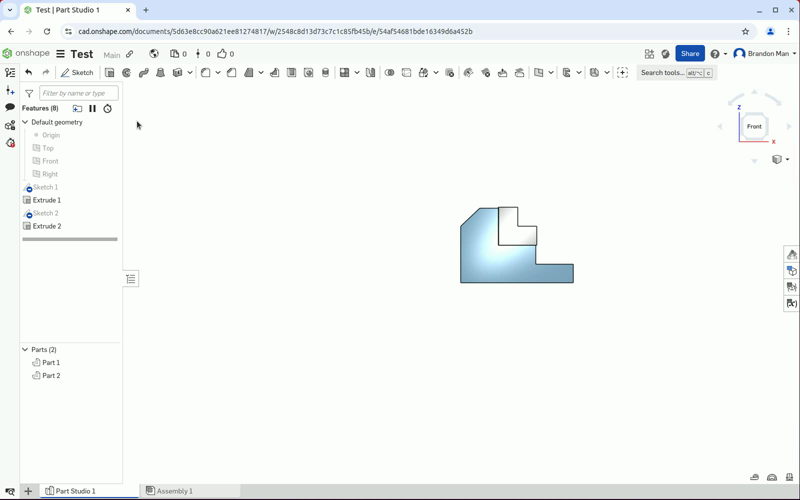
key(shift+h)
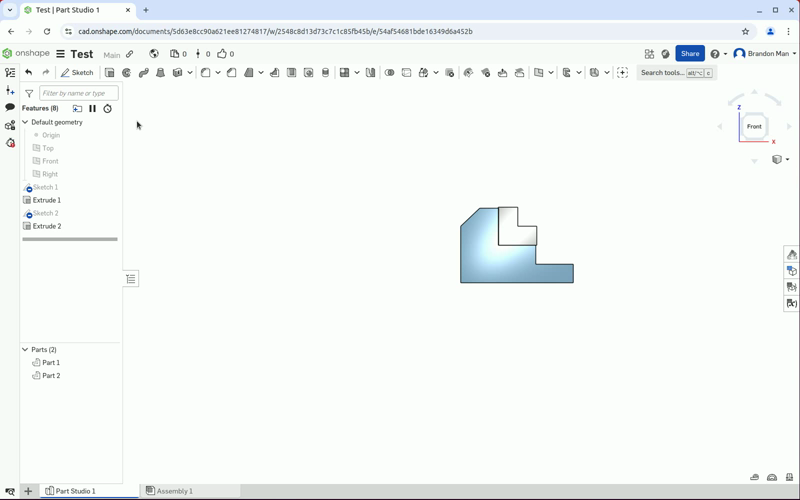
key(shift+h)
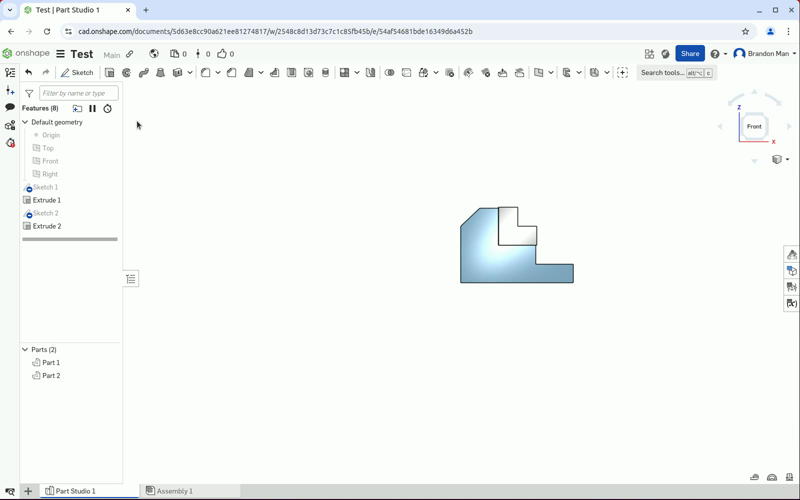
mouse_move(73, 189)
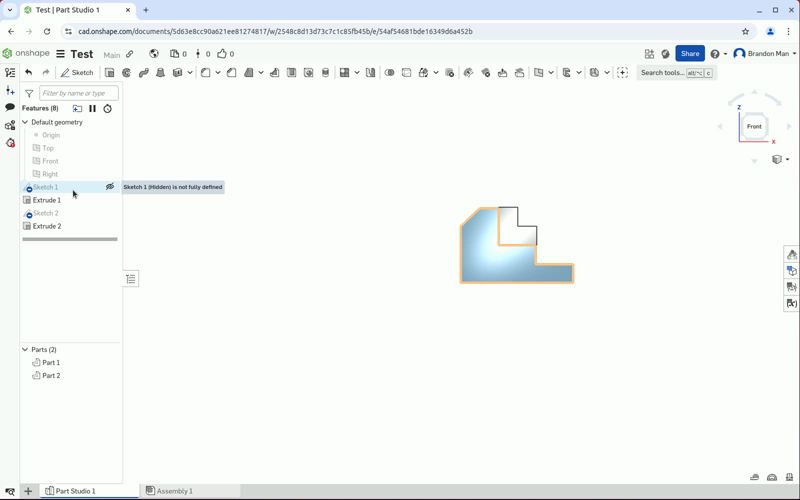
click(73, 189)
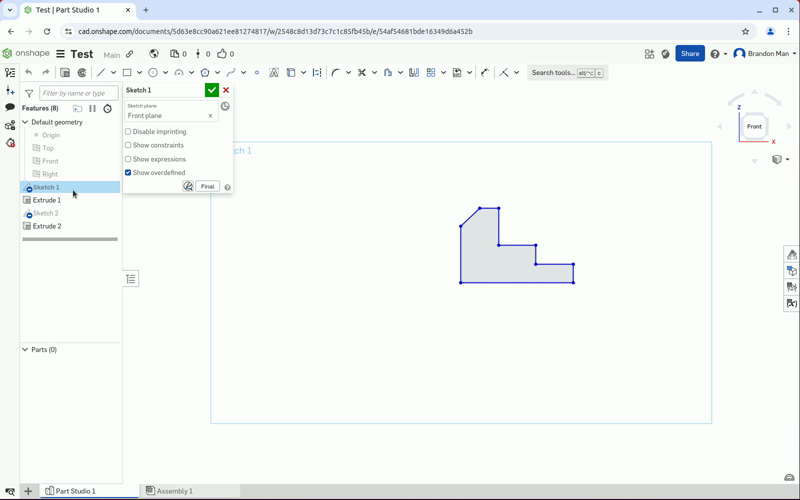
mouse_move(229, 92)
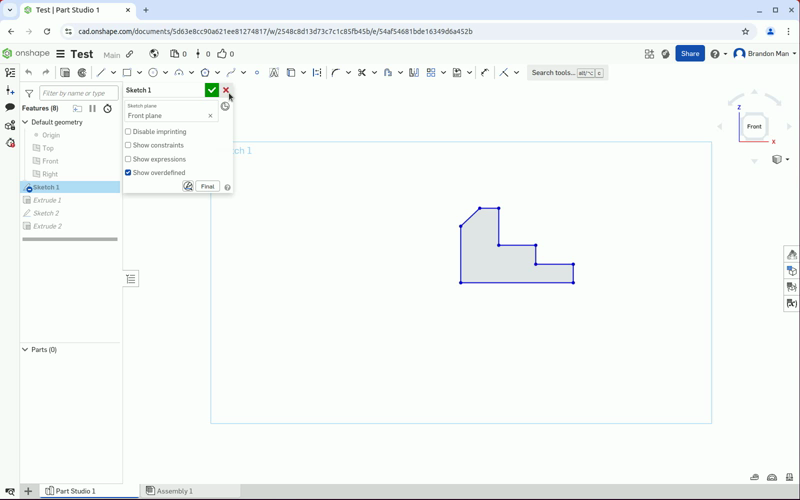
click(229, 92)
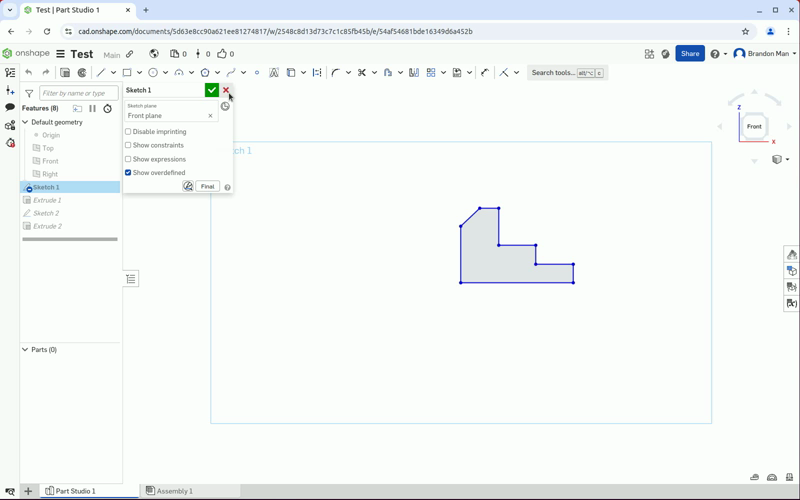
key(shift+s)
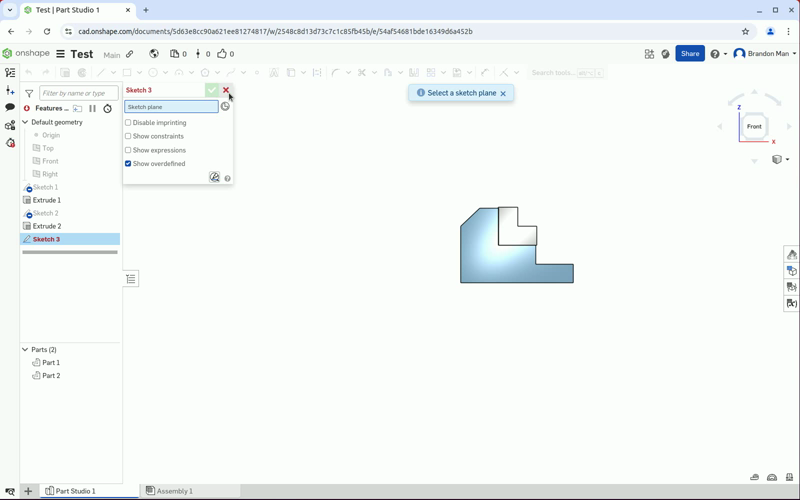
mouse_move(73, 163)
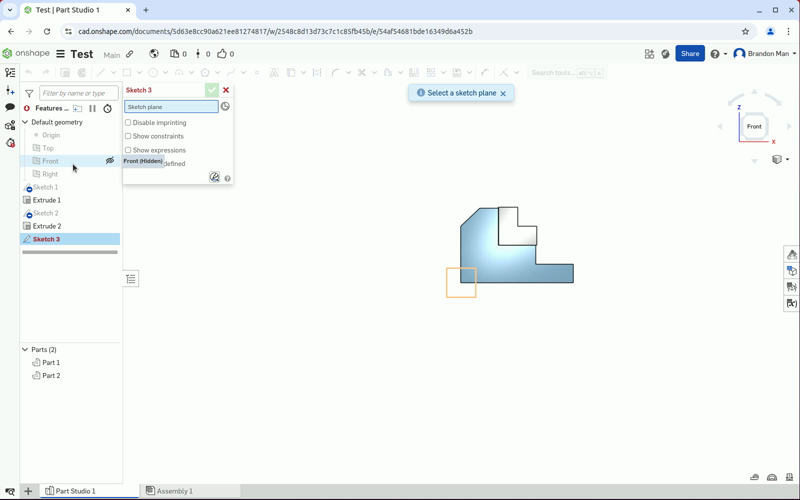
click(73, 163)
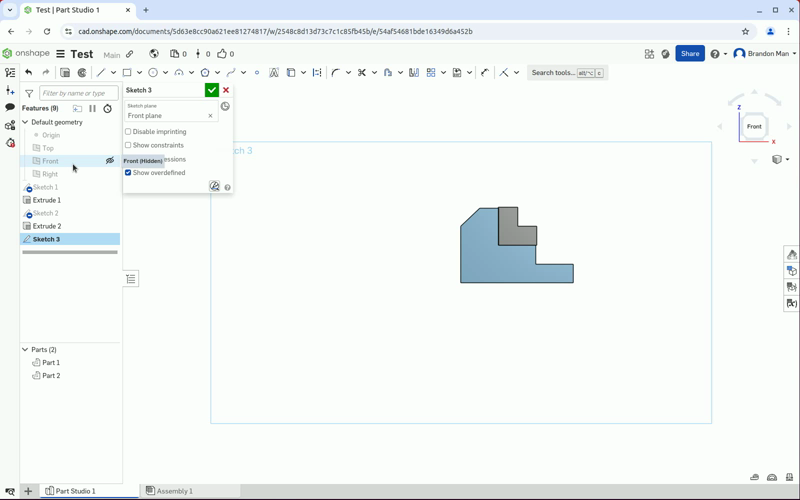
mouse_move(73, 352)
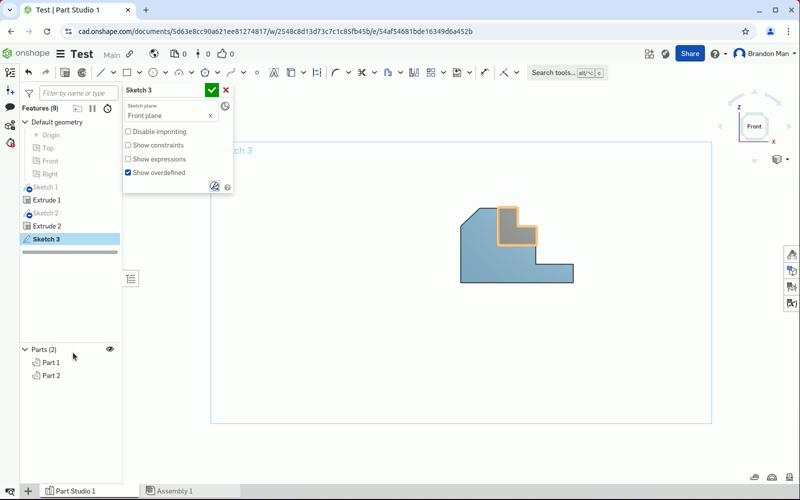
key(y)
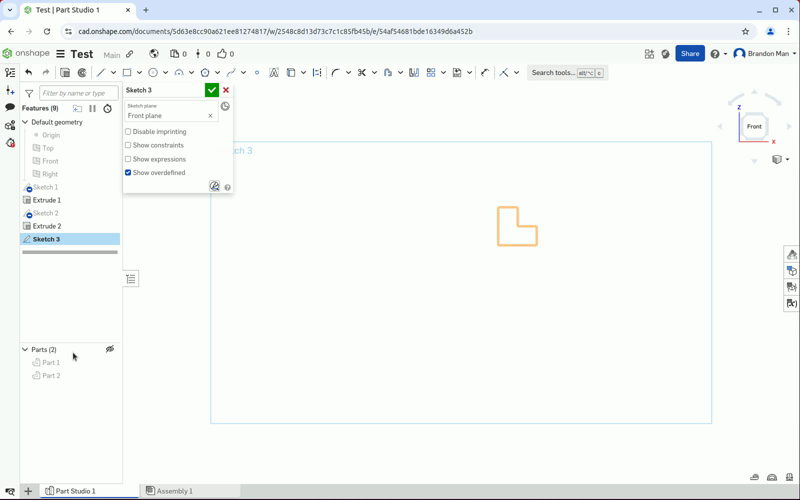
key(l)
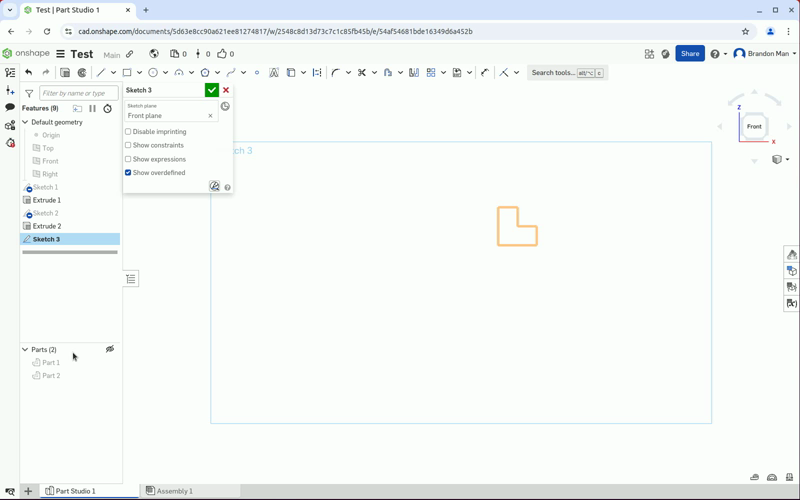
key_down(shift)
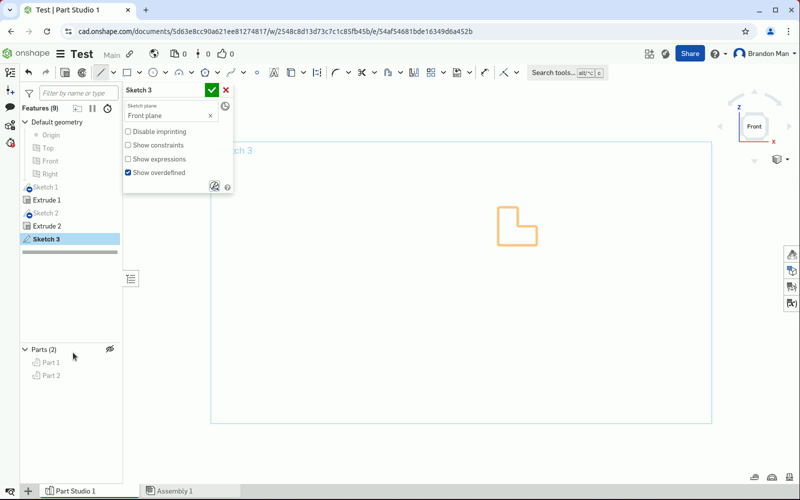
mouse_move(498, 245)
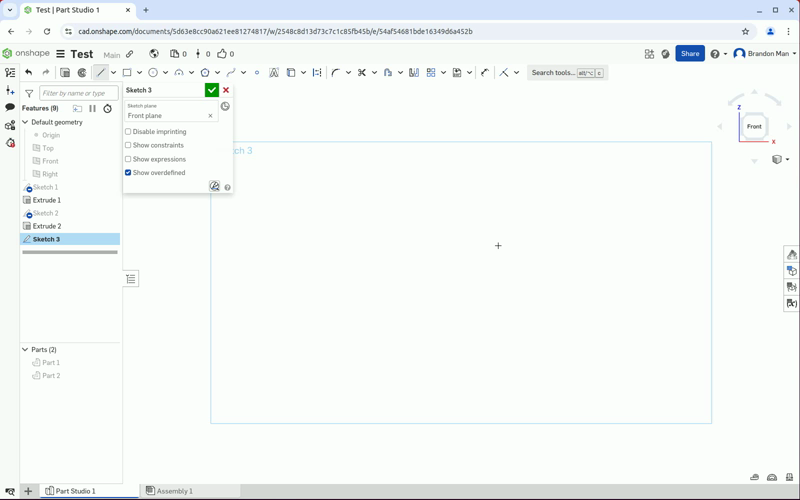
click(498, 245)
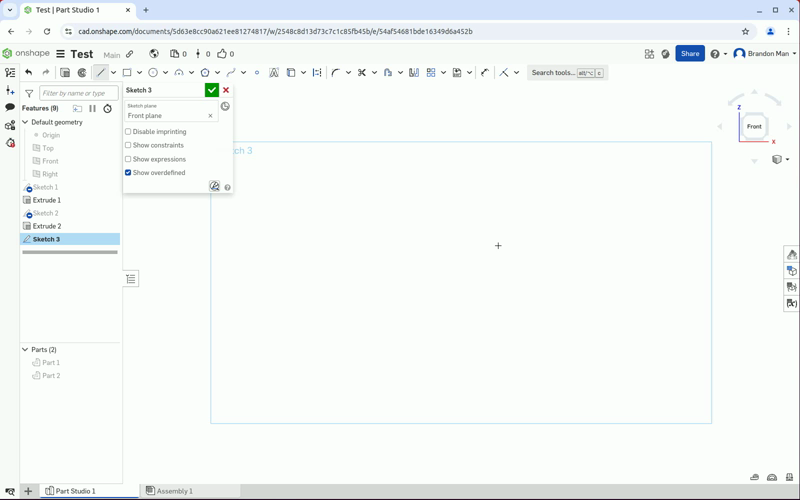
key_up(shift)
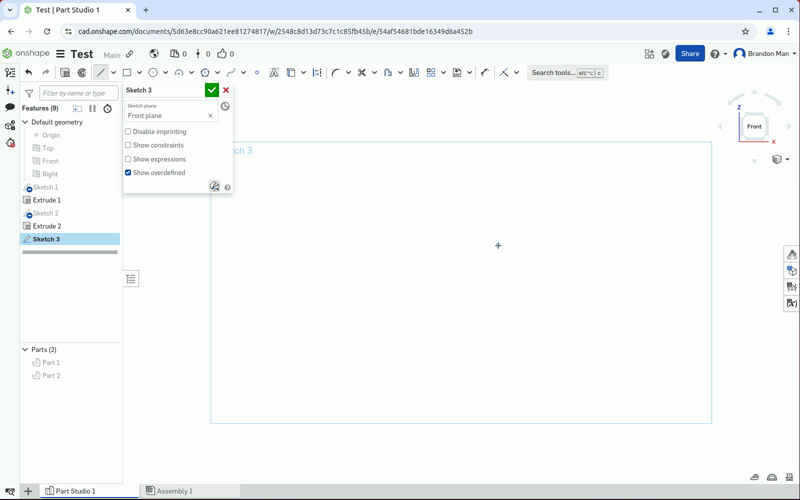
key_down(shift)
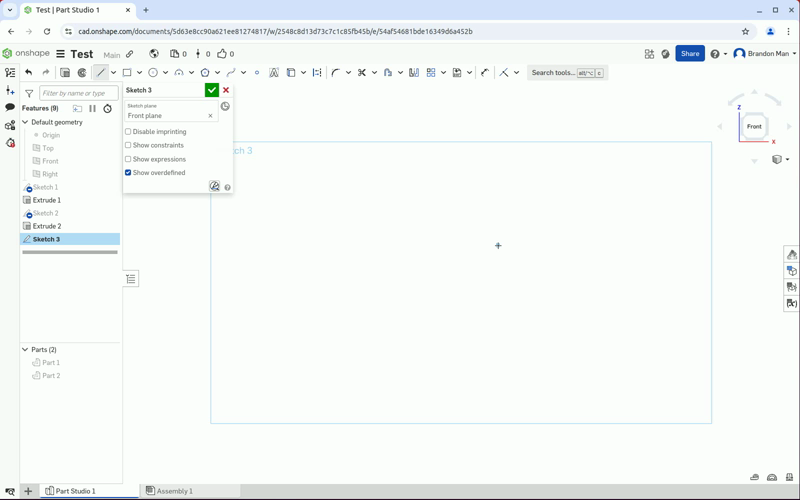
mouse_move(528, 245)
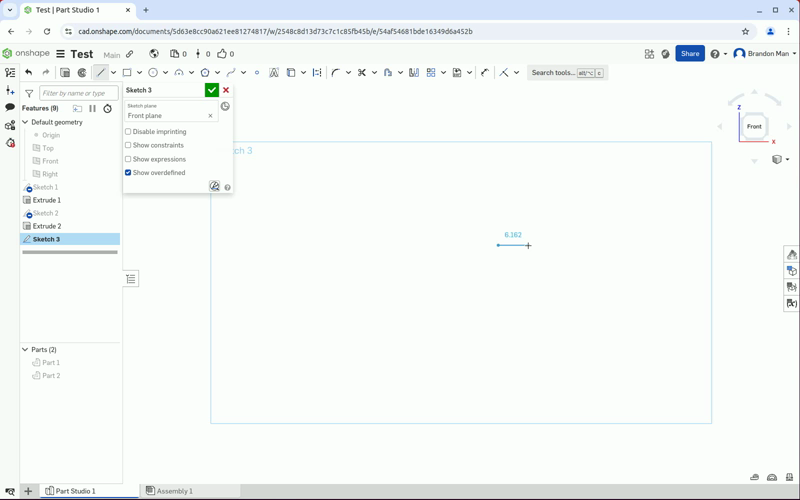
mouse_move(536, 245)
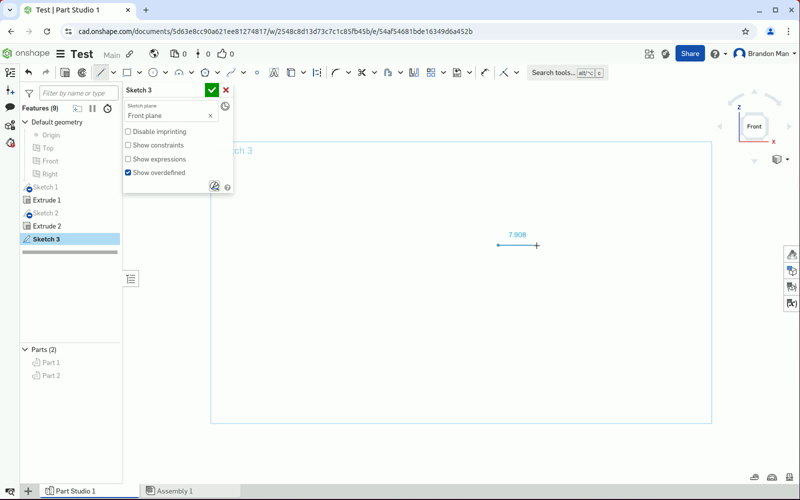
click(536, 245)
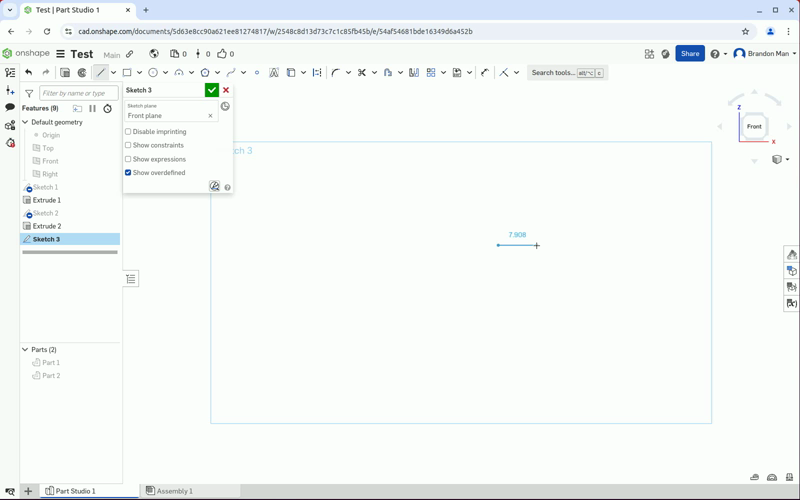
key_up(shift)
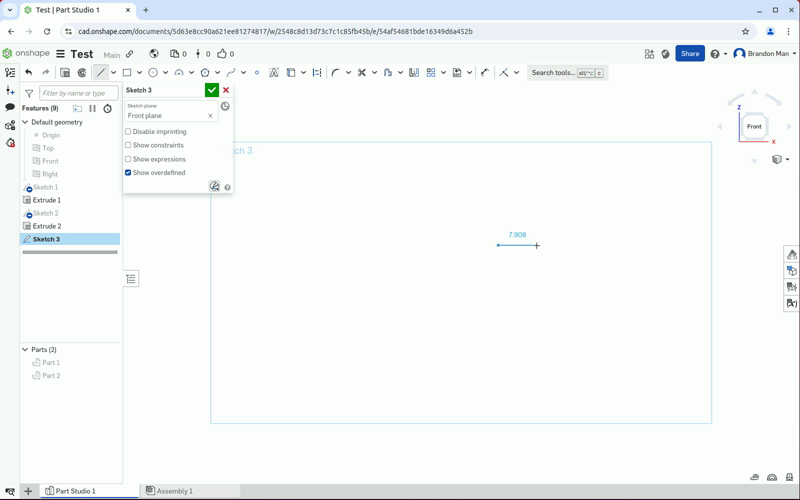
key_down(shift)
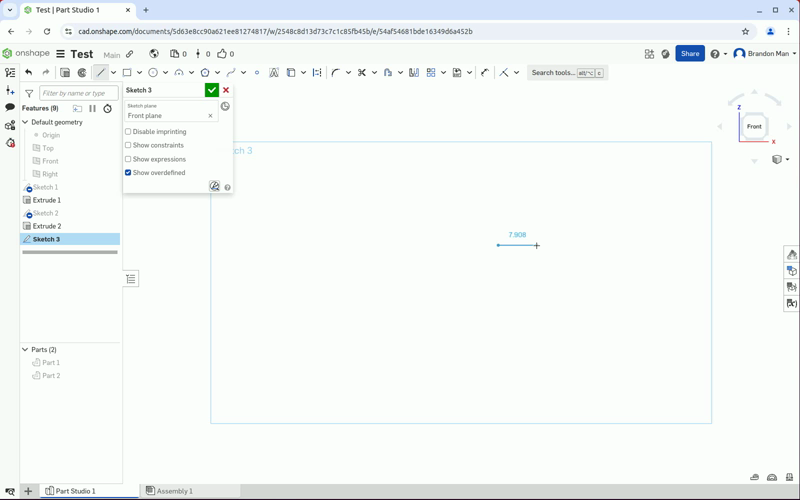
mouse_move(566, 245)
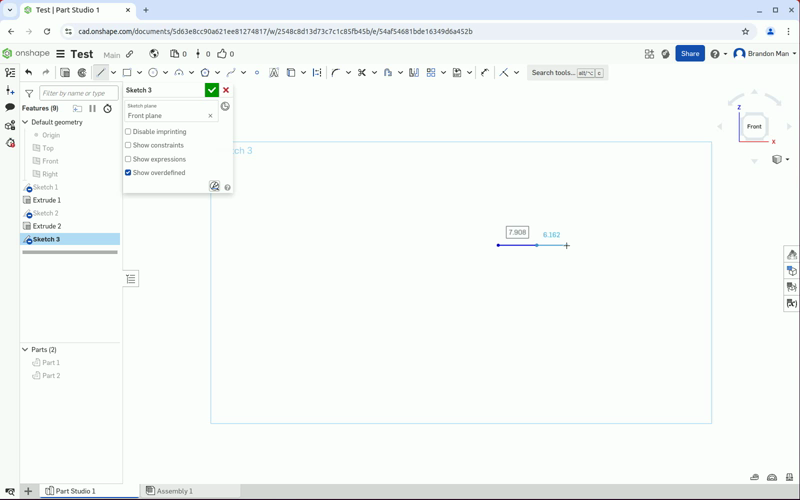
mouse_move(536, 226)
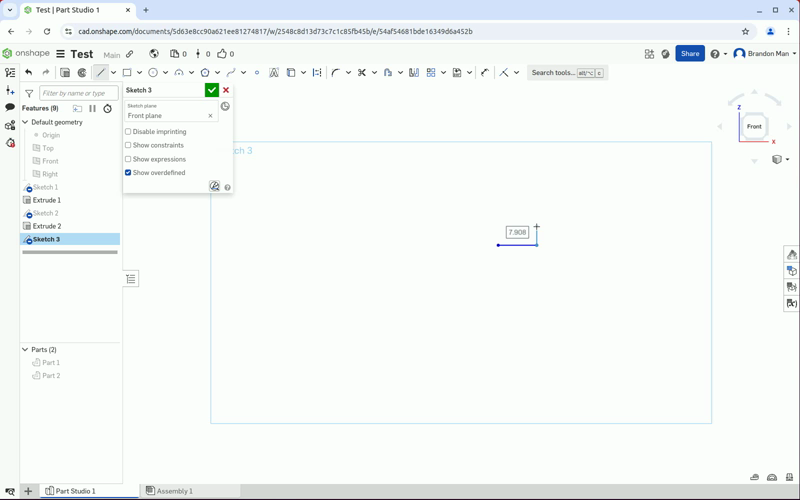
click(536, 226)
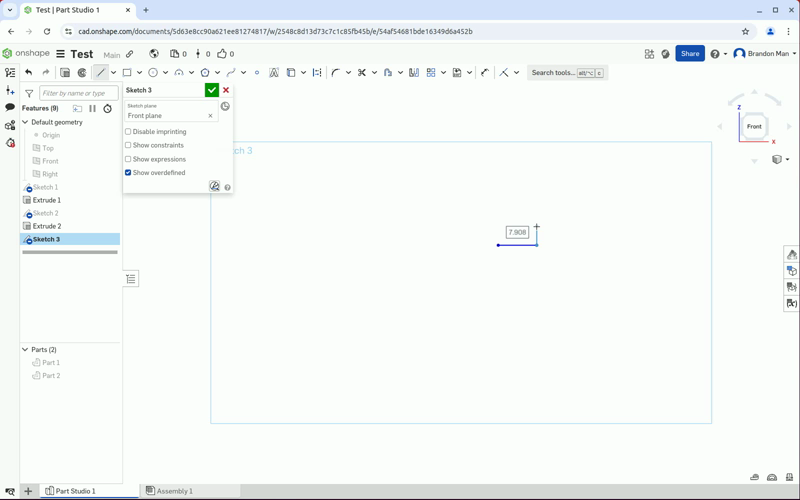
key_up(shift)
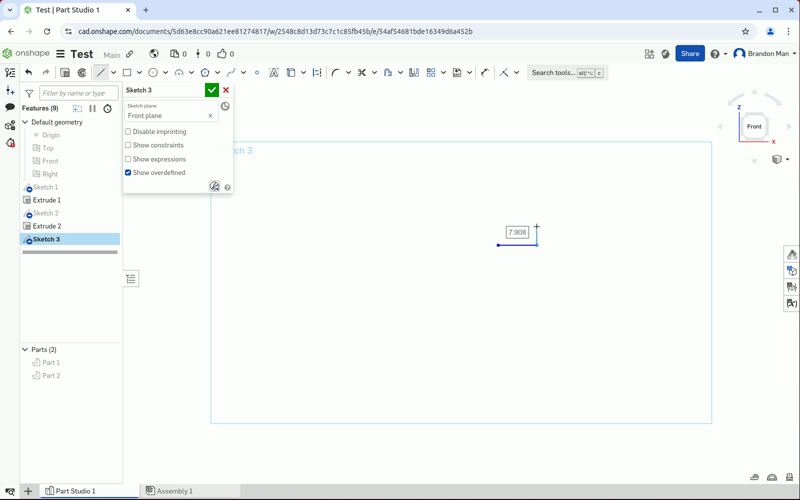
key_down(shift)
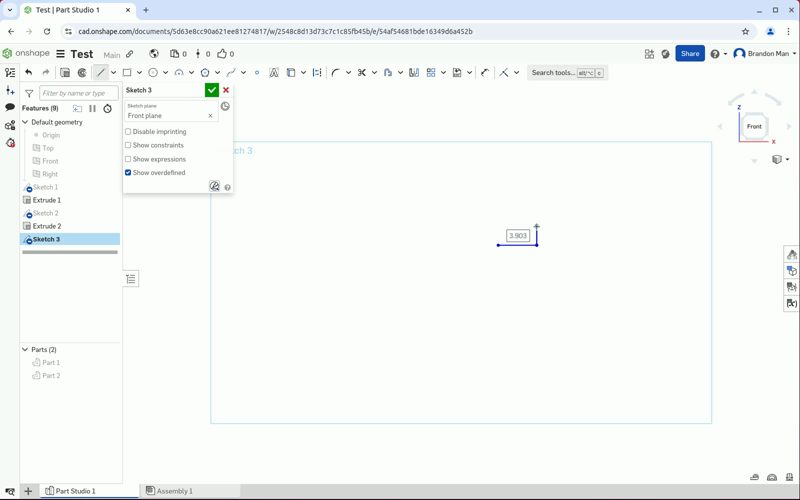
mouse_move(566, 226)
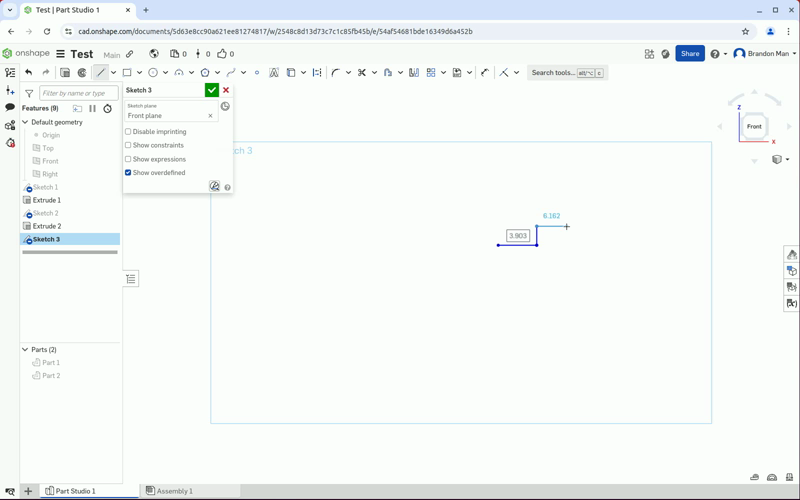
mouse_move(517, 226)
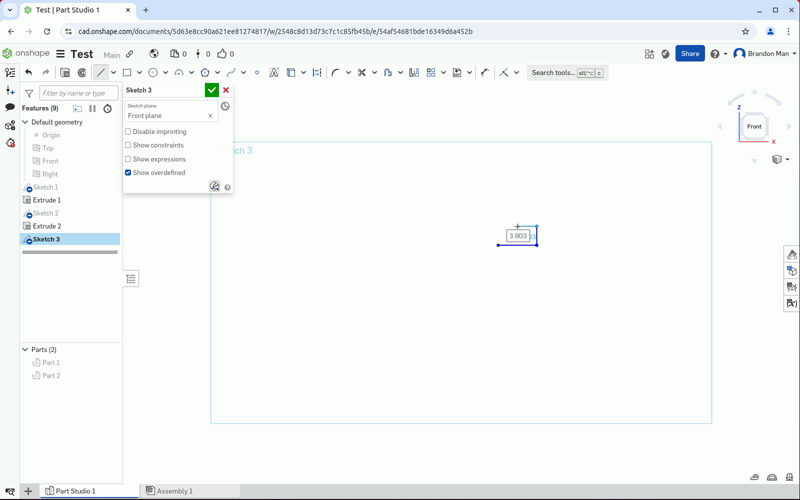
click(517, 226)
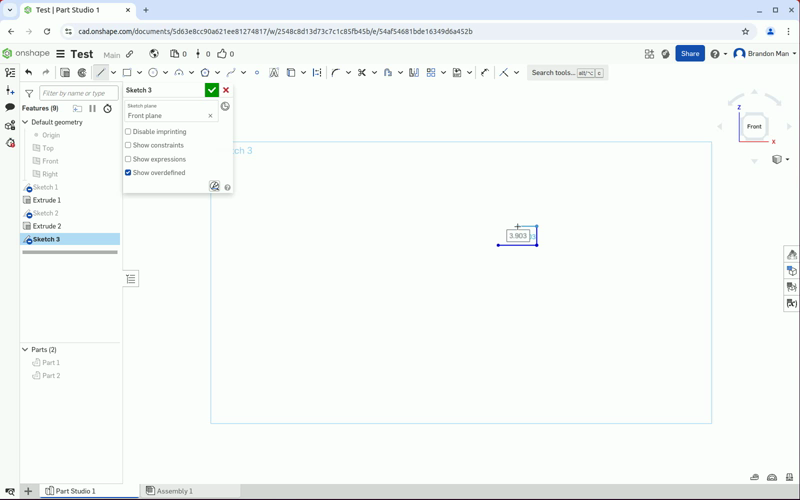
key_up(shift)
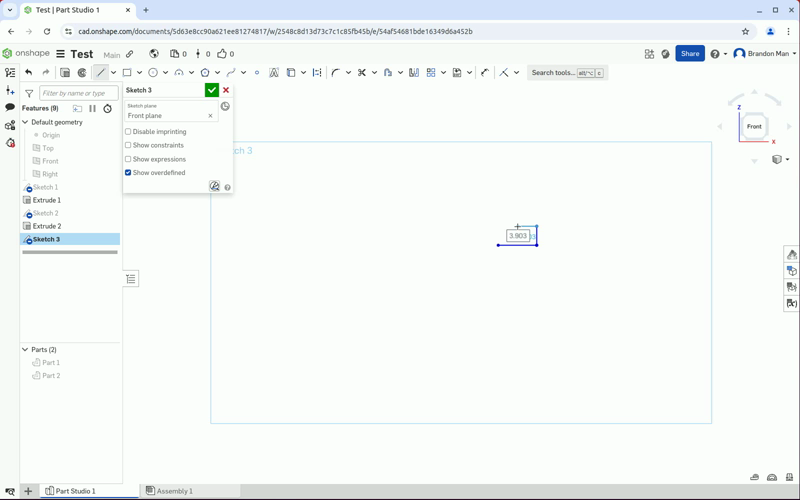
key_down(shift)
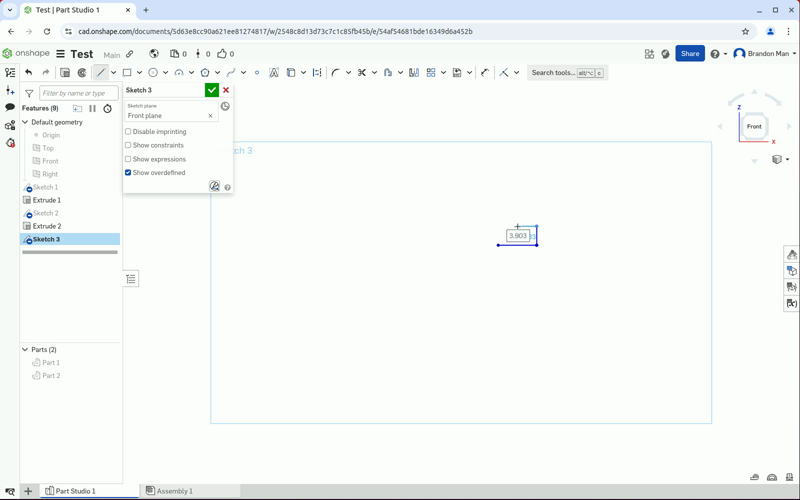
mouse_move(547, 226)
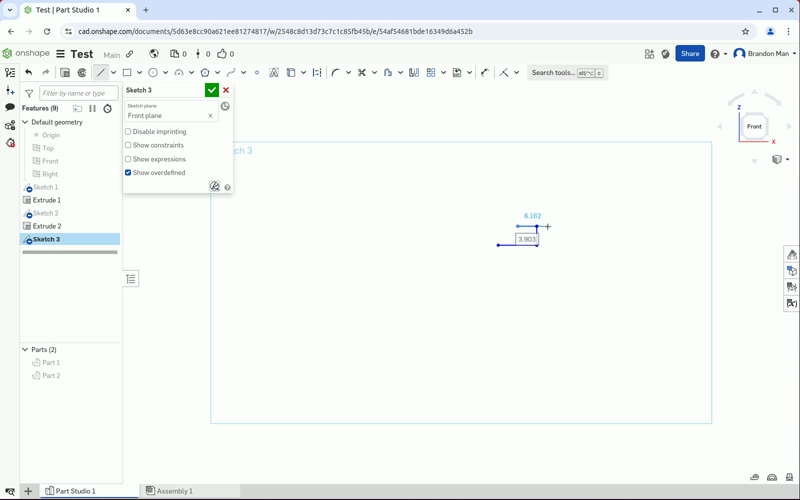
mouse_move(517, 207)
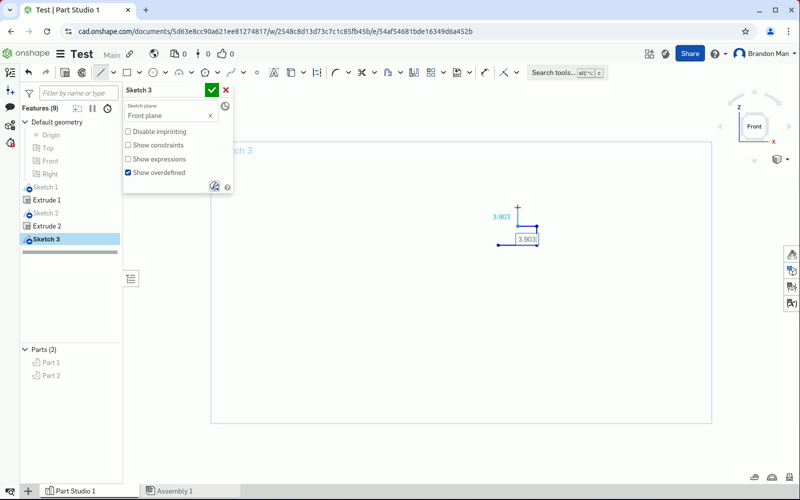
click(517, 207)
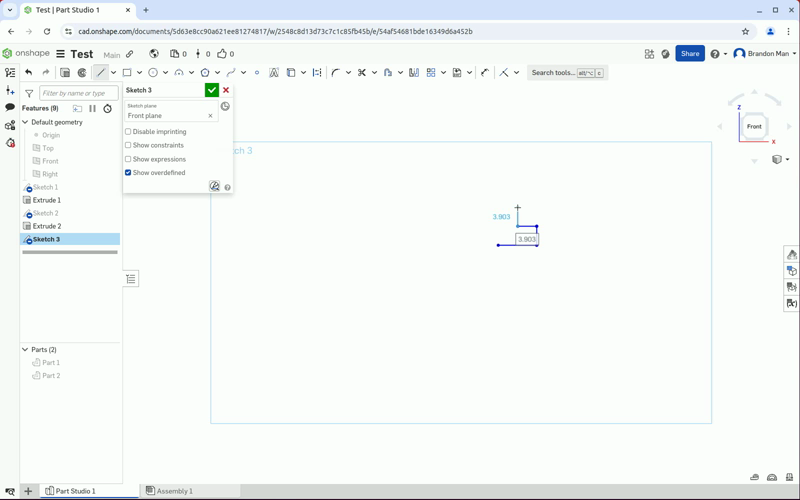
key_up(shift)
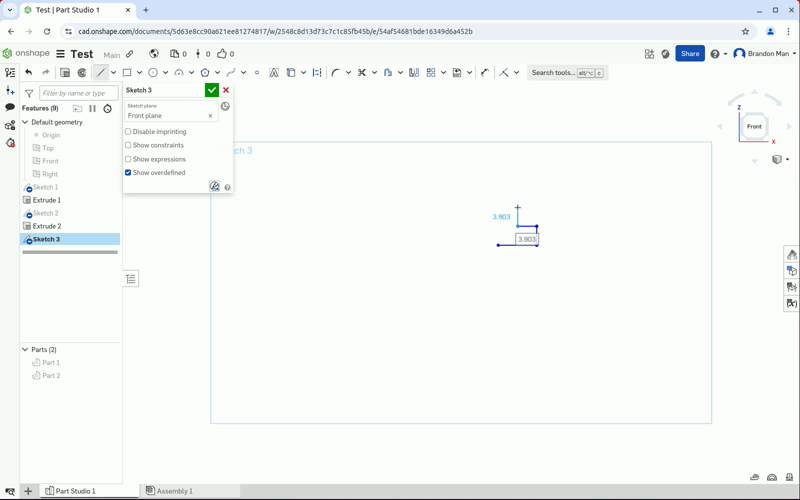
key_down(shift)
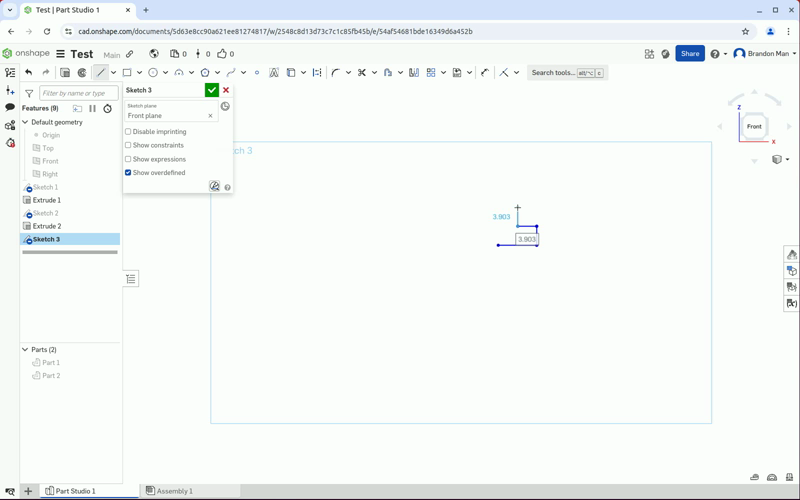
mouse_move(547, 207)
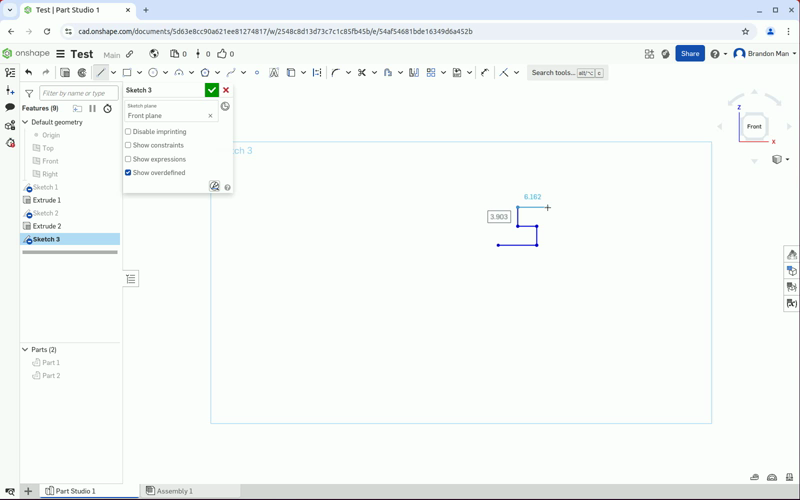
mouse_move(498, 207)
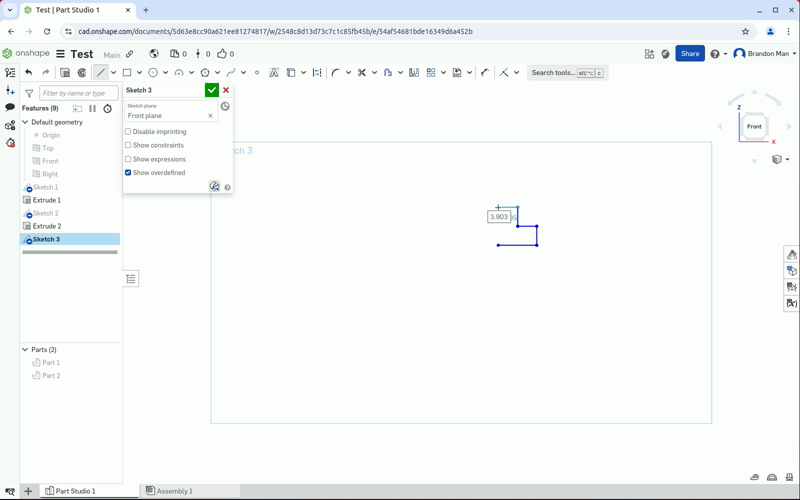
click(498, 207)
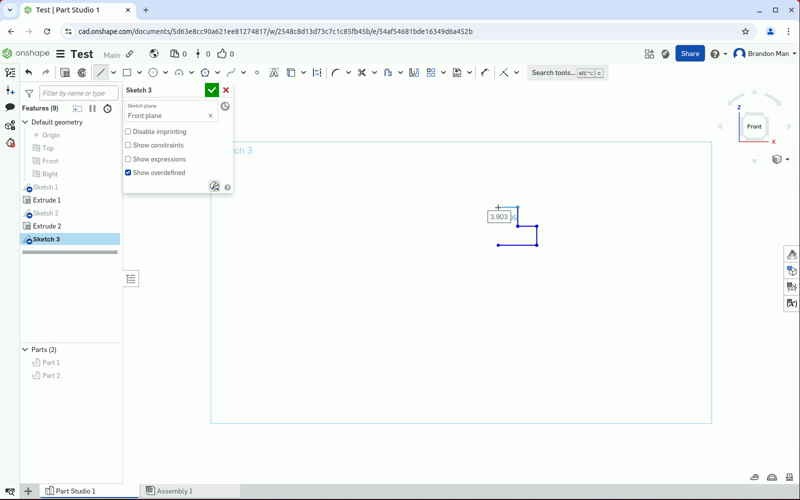
key_up(shift)
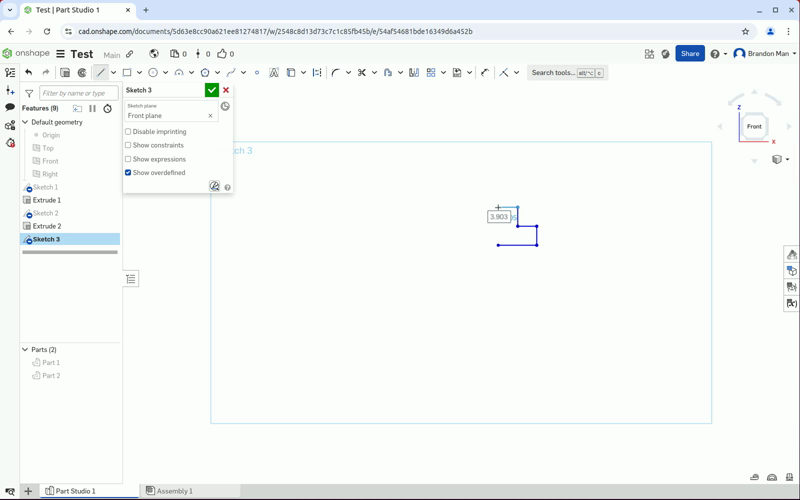
mouse_move(528, 207)
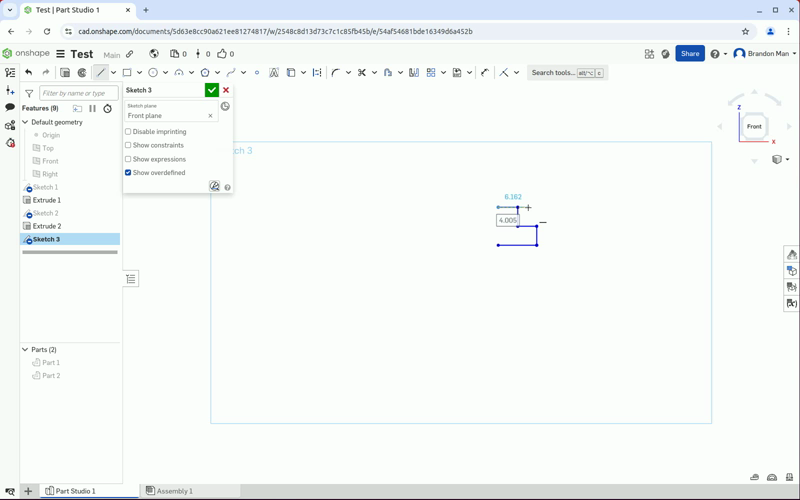
key_down(shift)
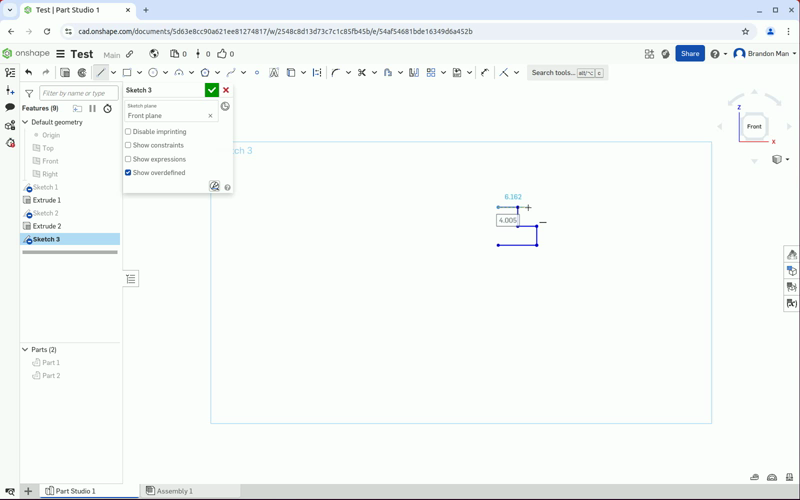
mouse_move(498, 245)
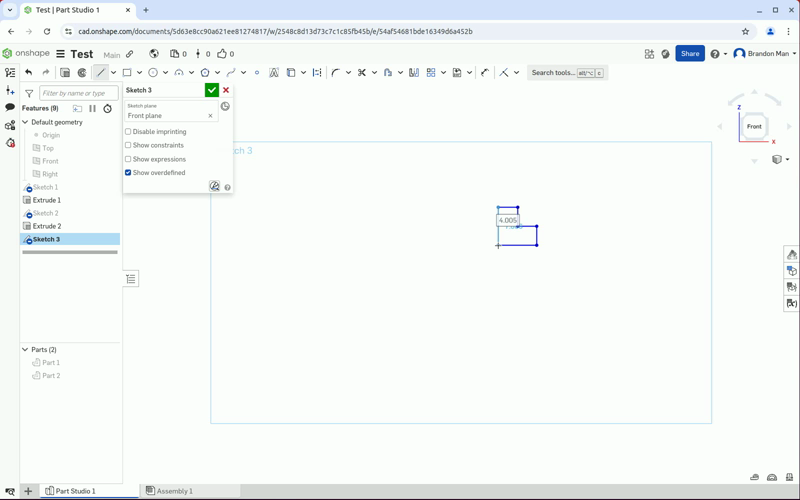
key_up(shift)
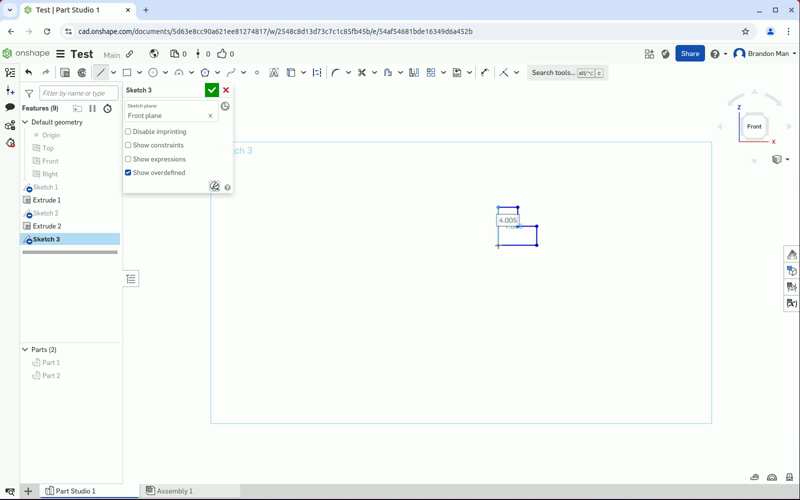
click(498, 245)
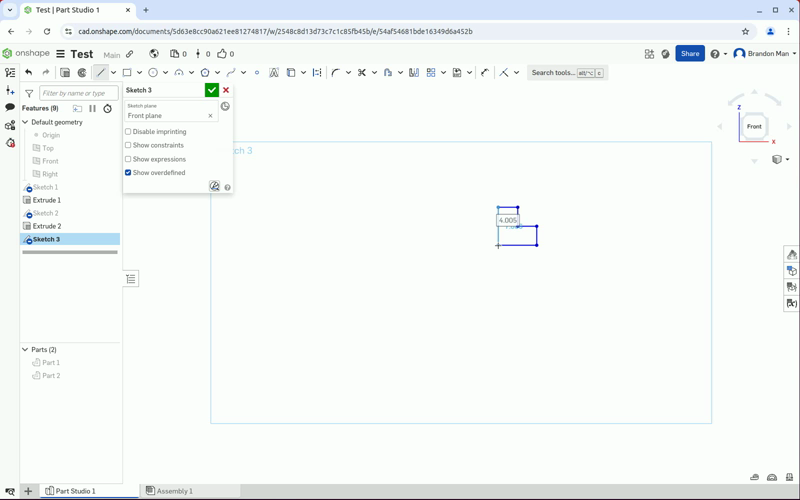
key(esc)
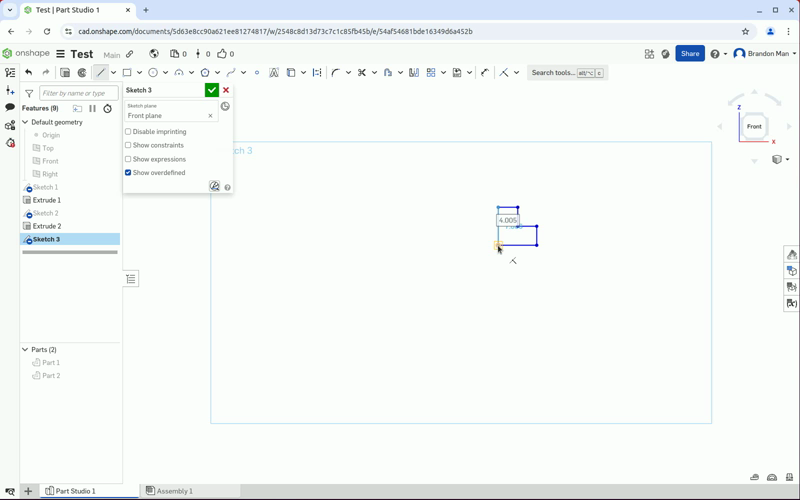
mouse_move(502, 223)
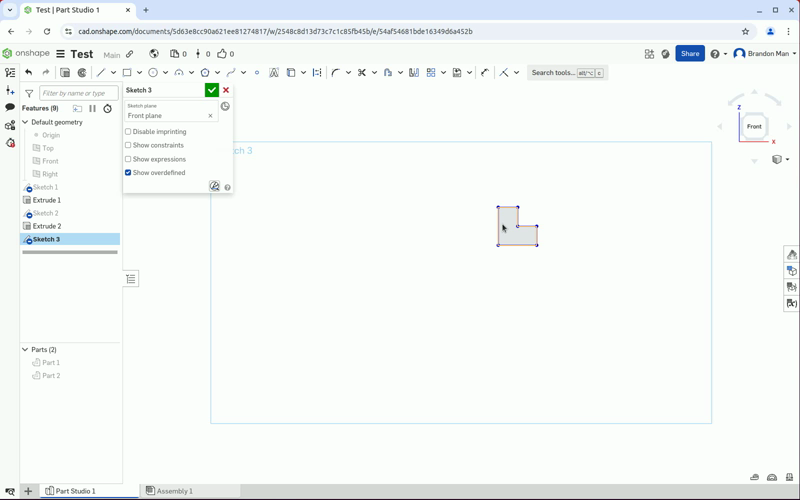
scroll(6)
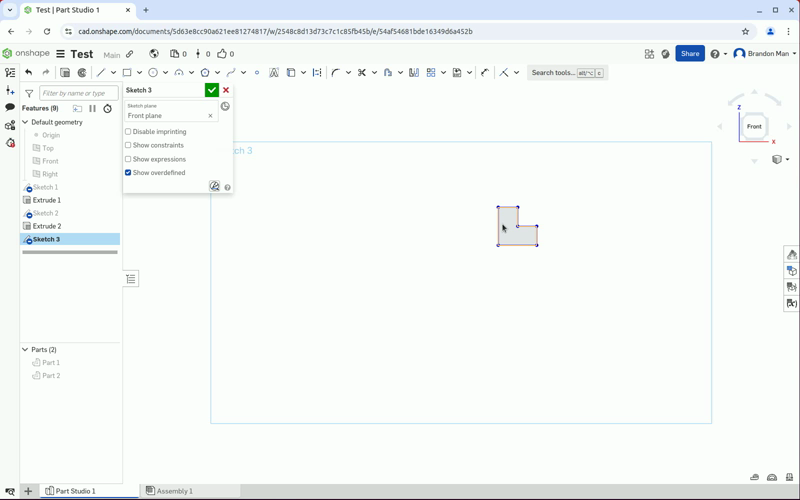
scroll(6)
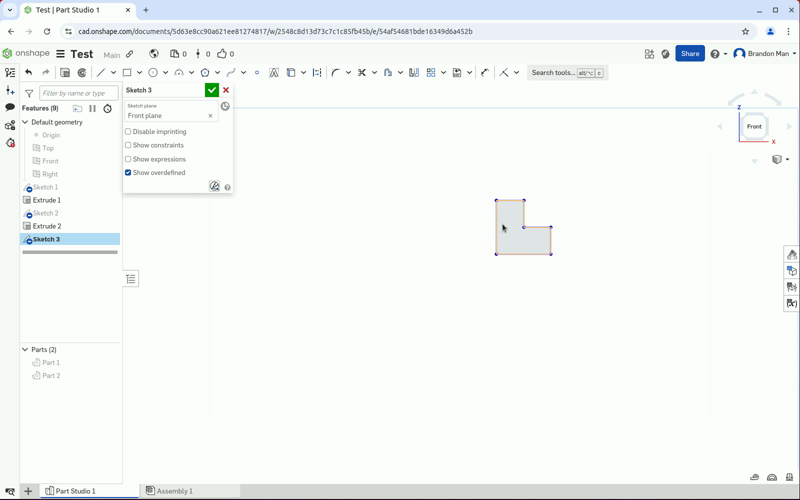
scroll(6)
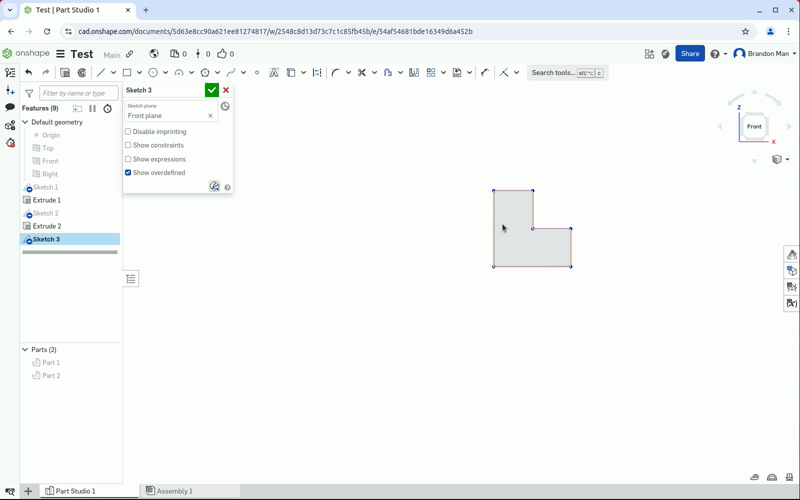
scroll(6)
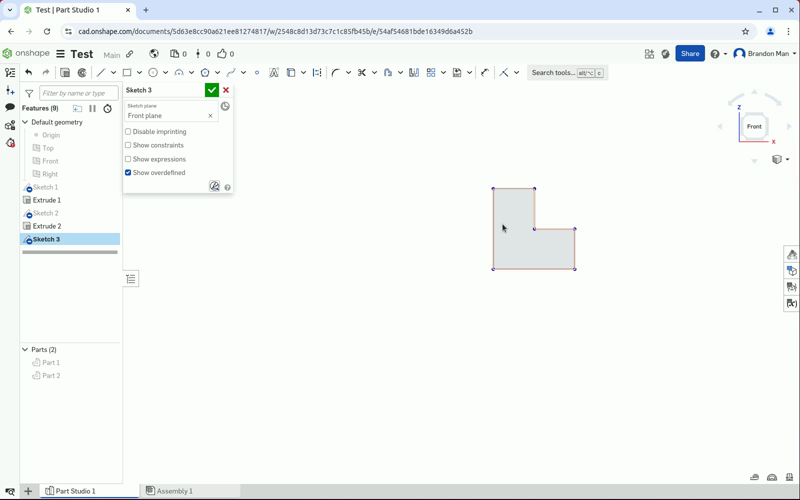
scroll(6)
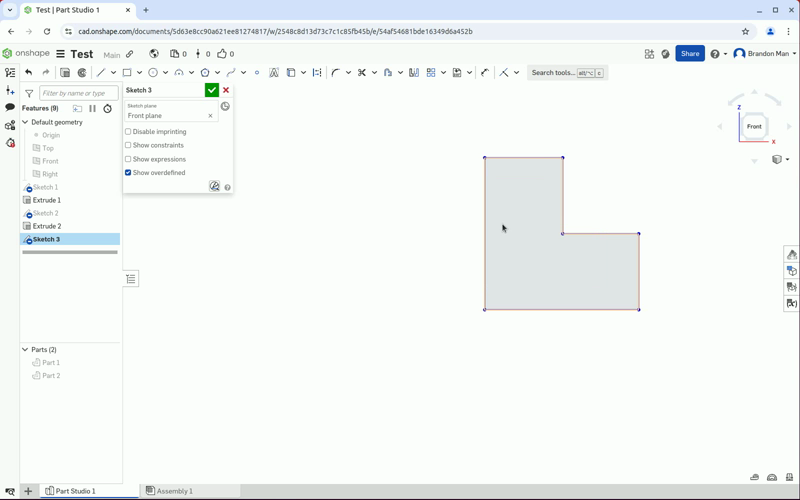
scroll(6)
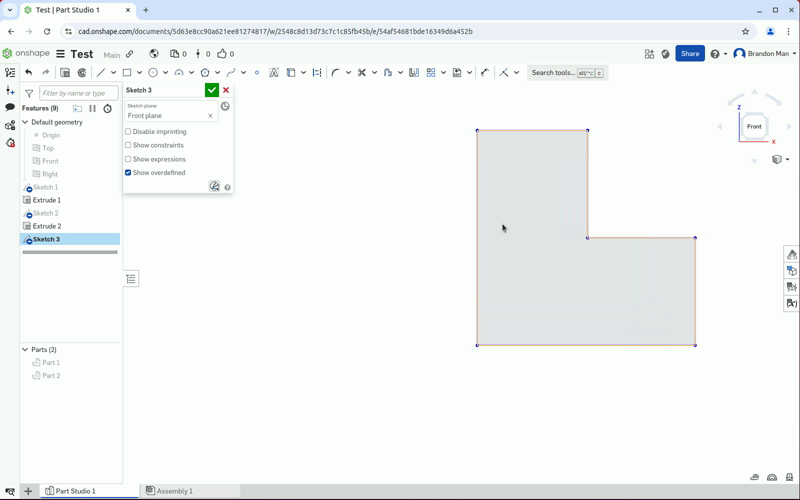
scroll(6)
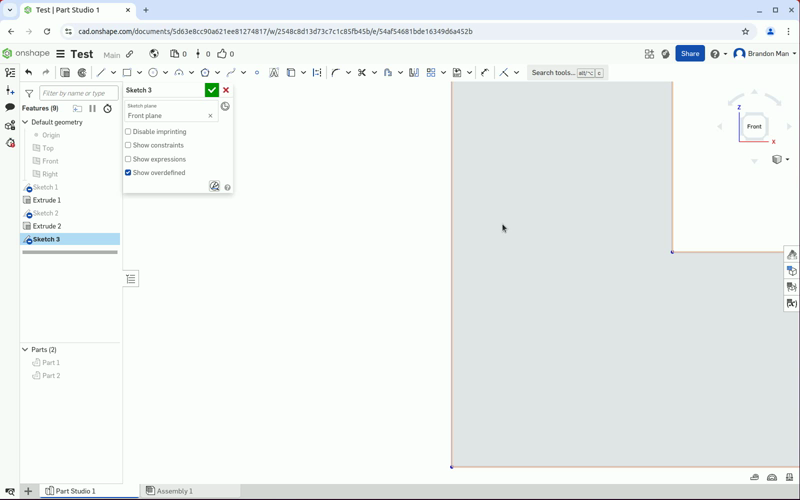
click(502, 223)
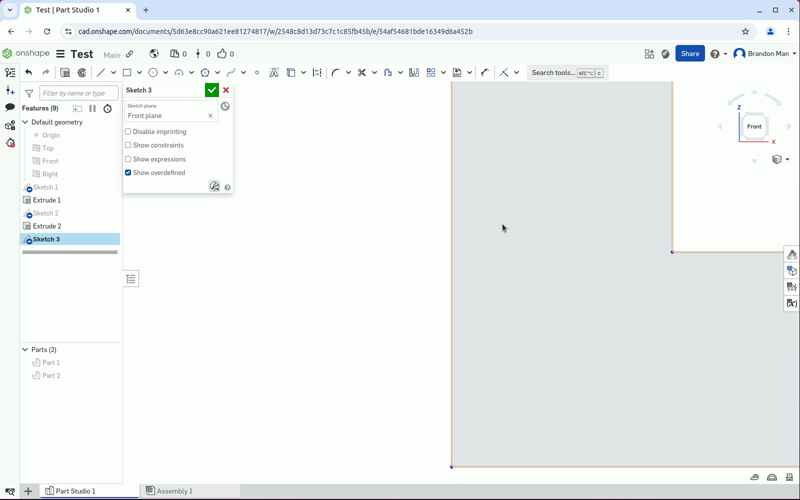
scroll(-6)
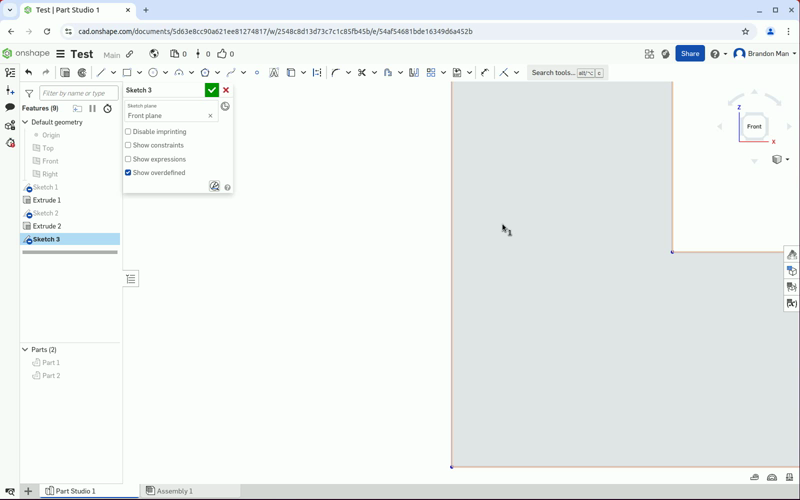
scroll(-6)
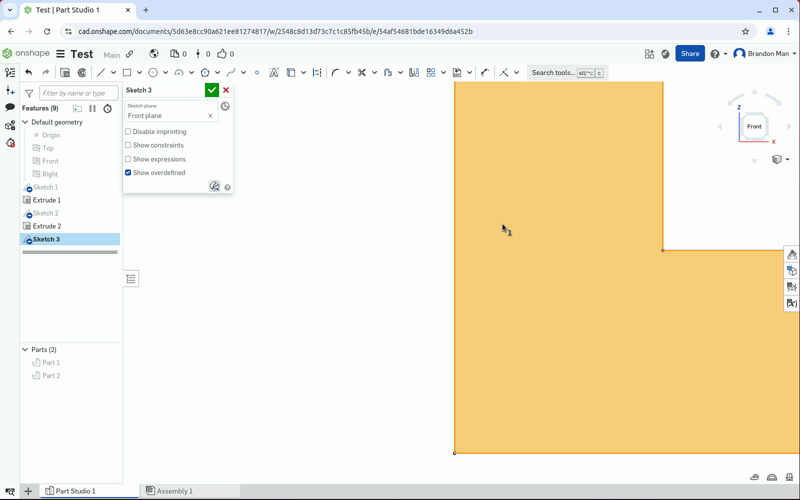
scroll(-6)
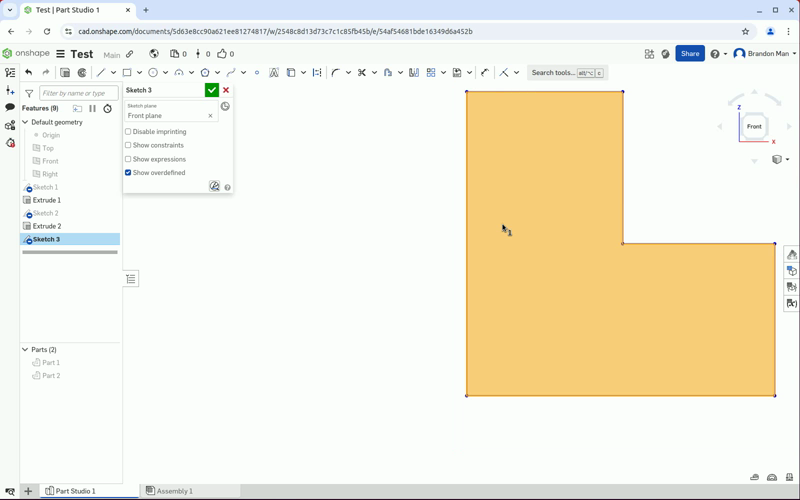
scroll(-6)
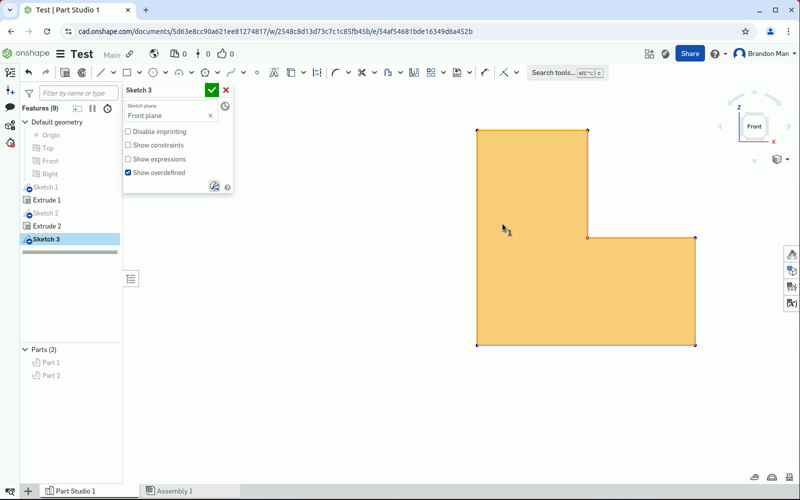
scroll(-6)
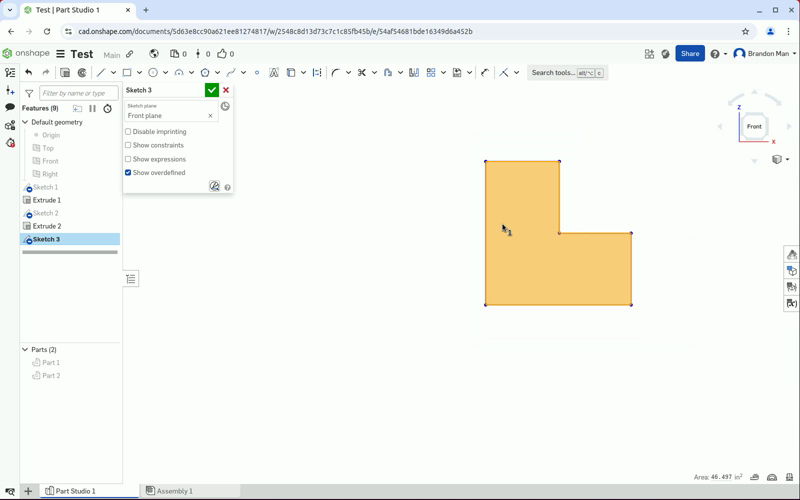
scroll(-6)
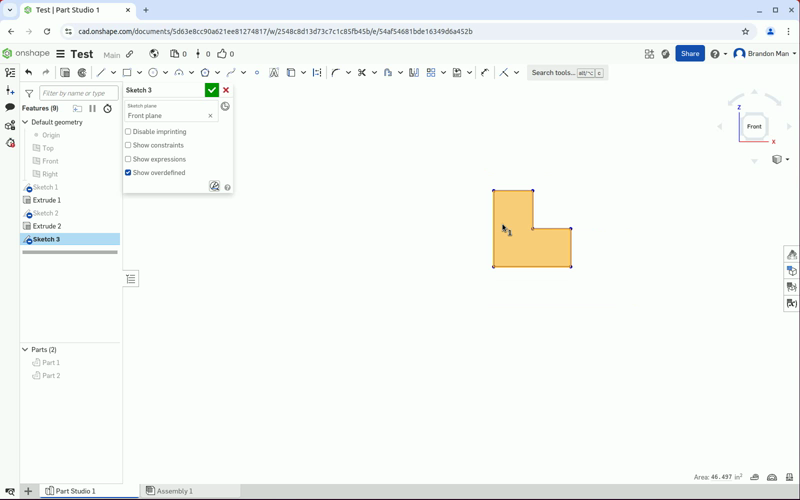
scroll(-6)
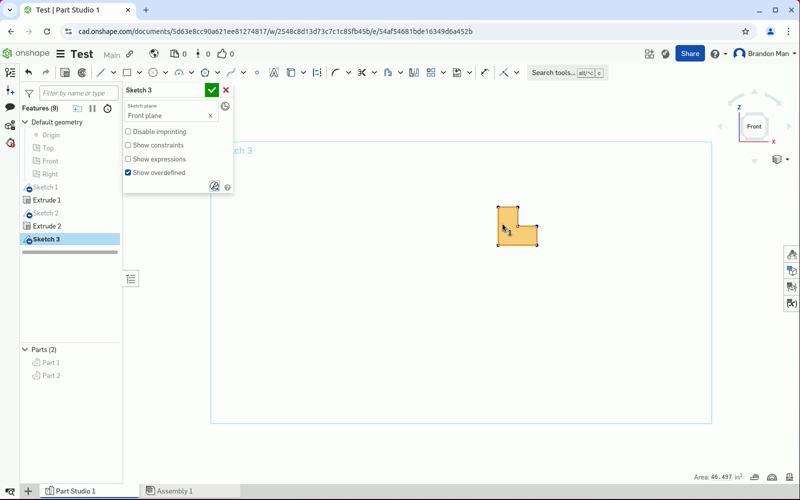
mouse_move(73, 352)
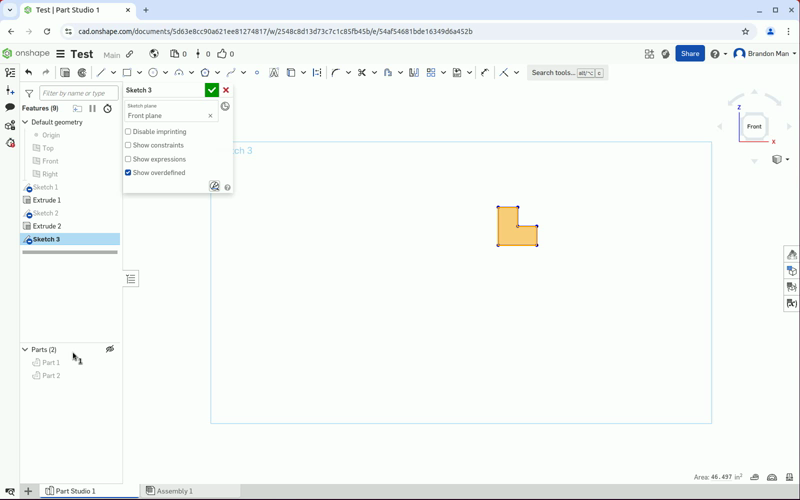
key(shift+y)
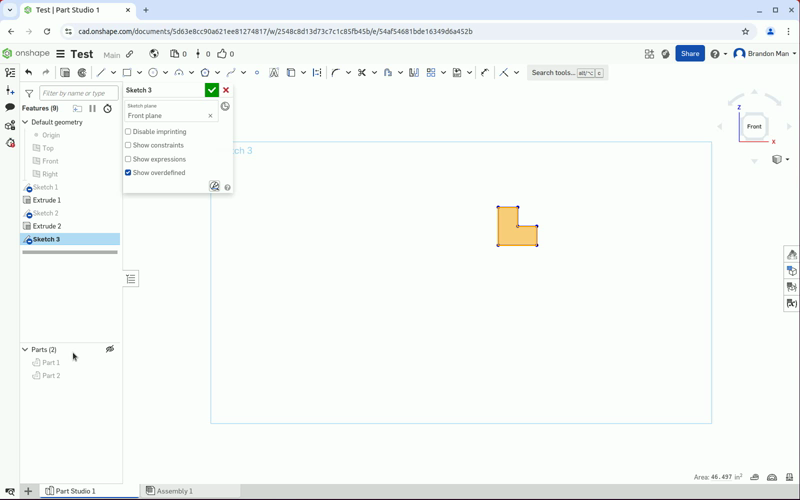
key(shift+e)
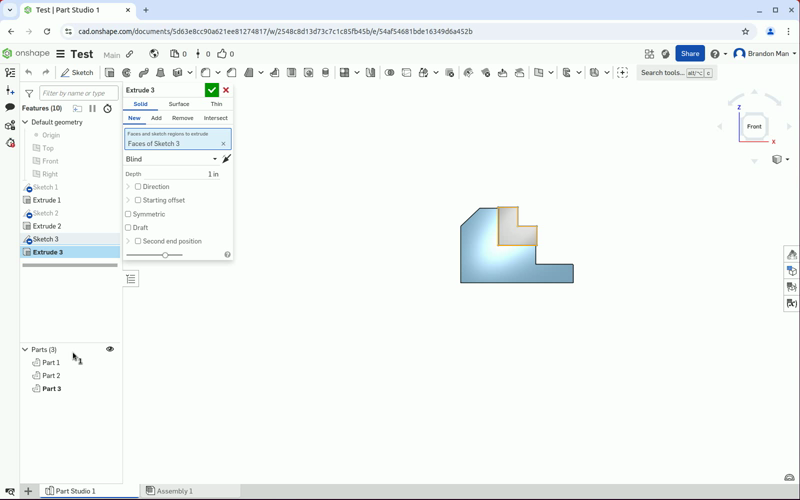
mouse_move(143, 106)
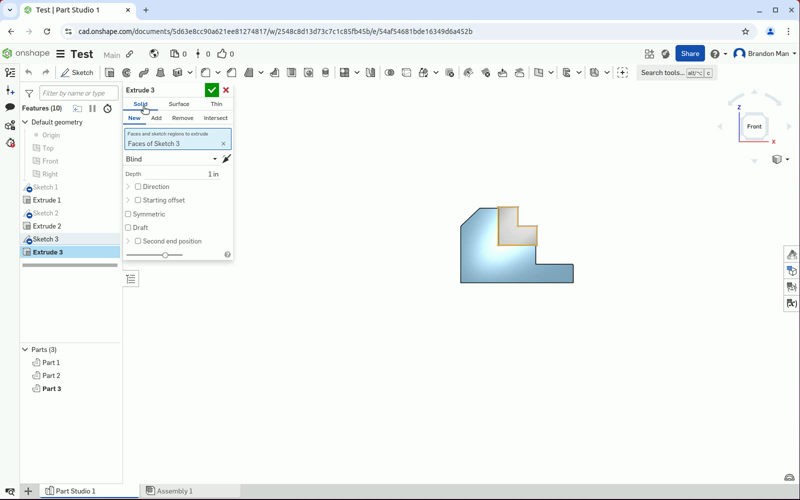
click(143, 106)
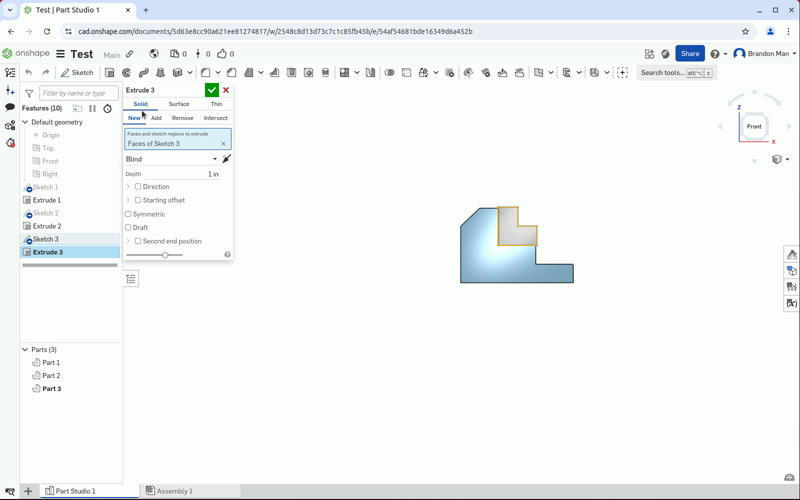
mouse_move(137, 120)
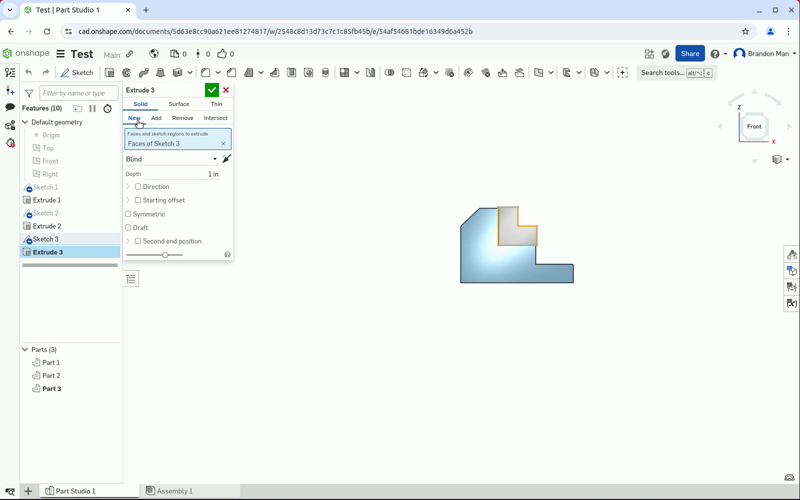
click(137, 120)
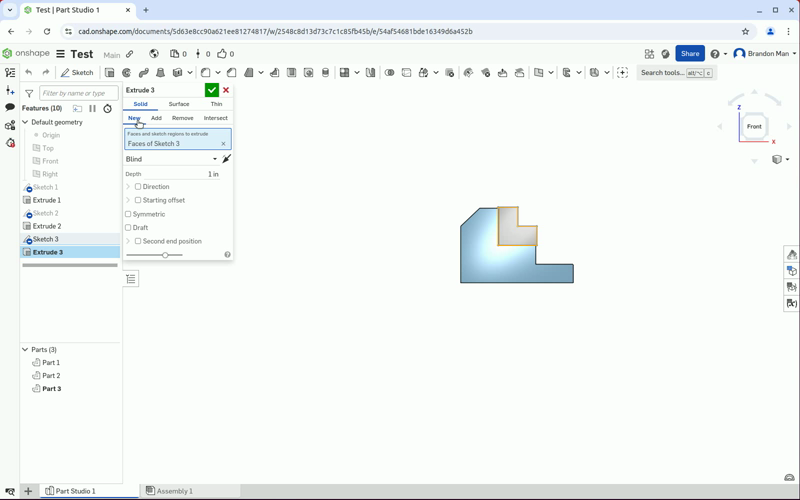
key(tab, 4)
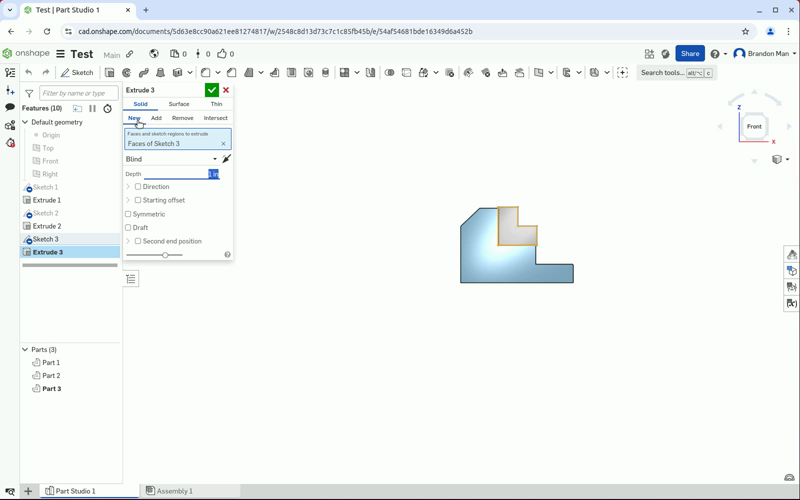
text(7.702)
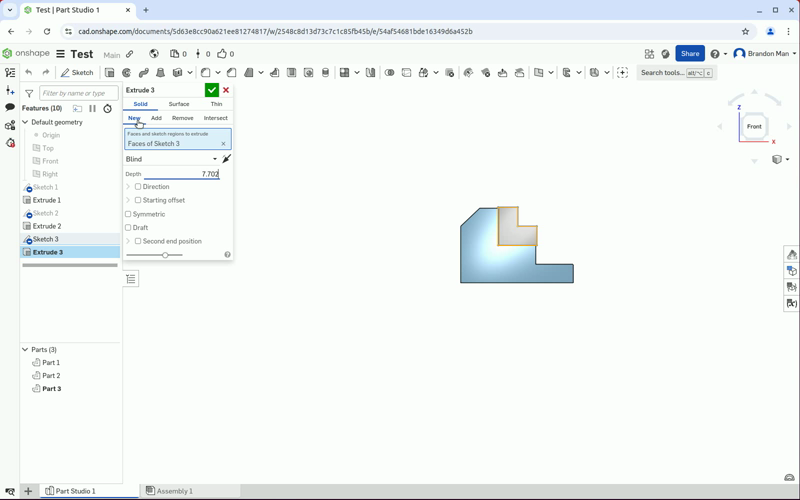
key(tab, 3)
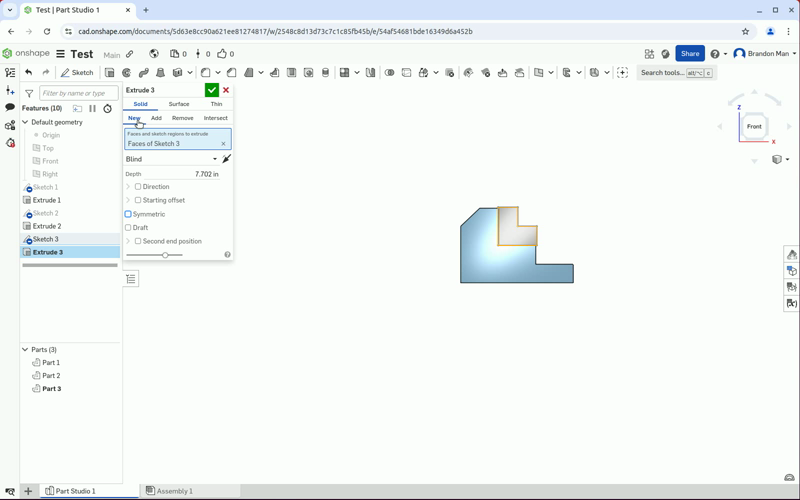
key(space)
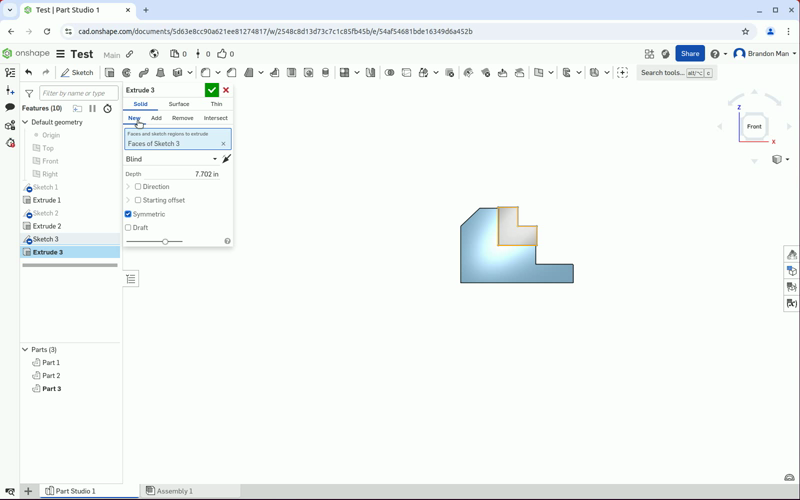
key(enter)
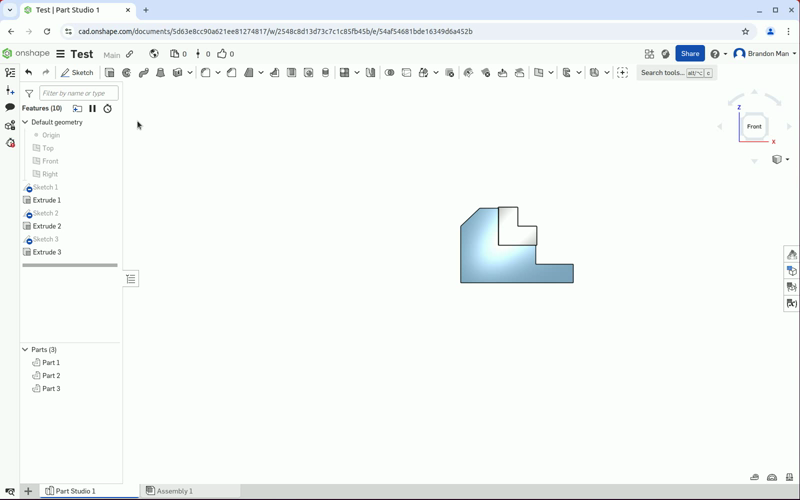
key(shift+h)
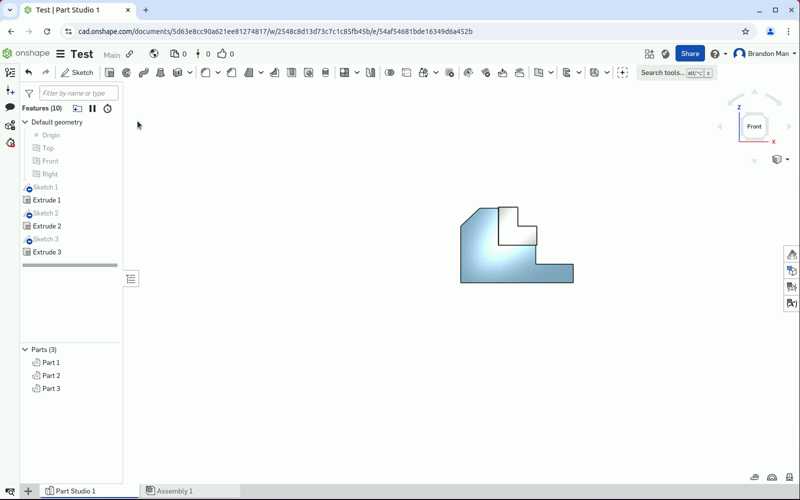
key(shift+h)
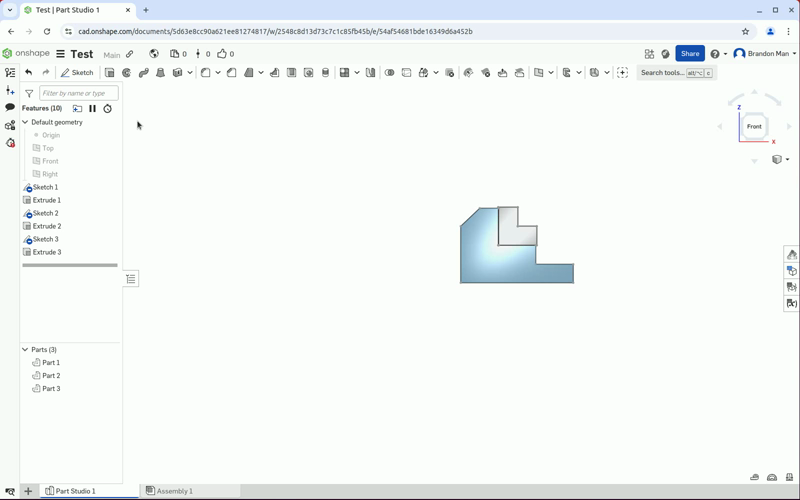
key(shift+7)
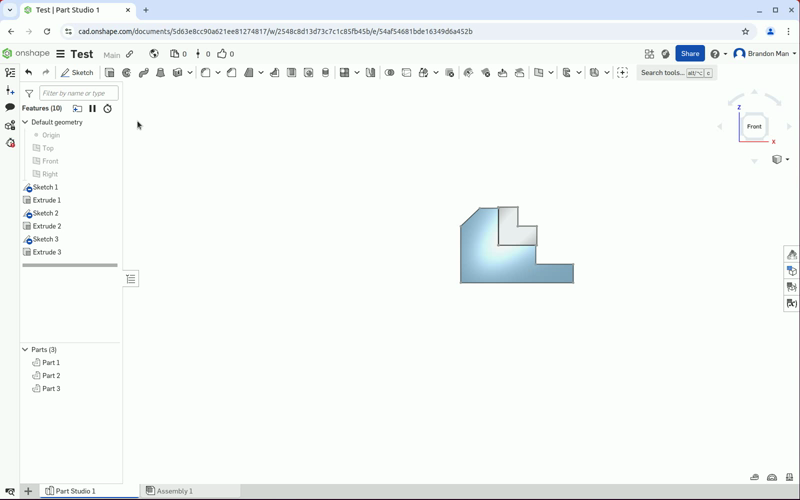
key(left, 2)
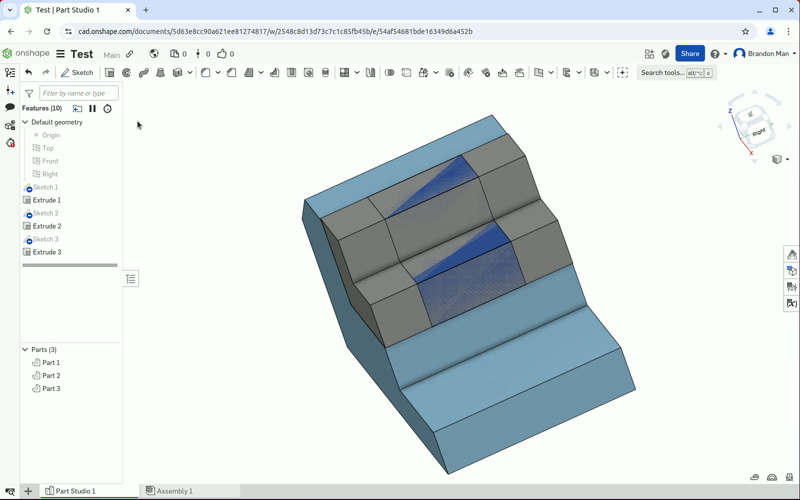
key(down, 2)
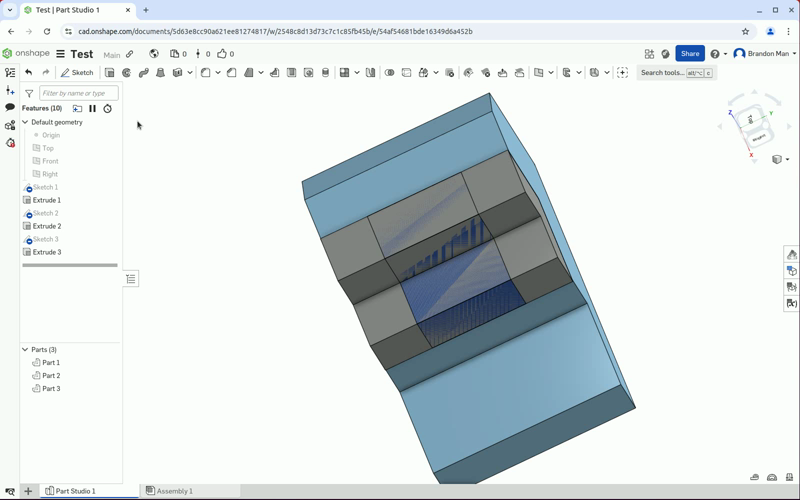
key(up, 2)
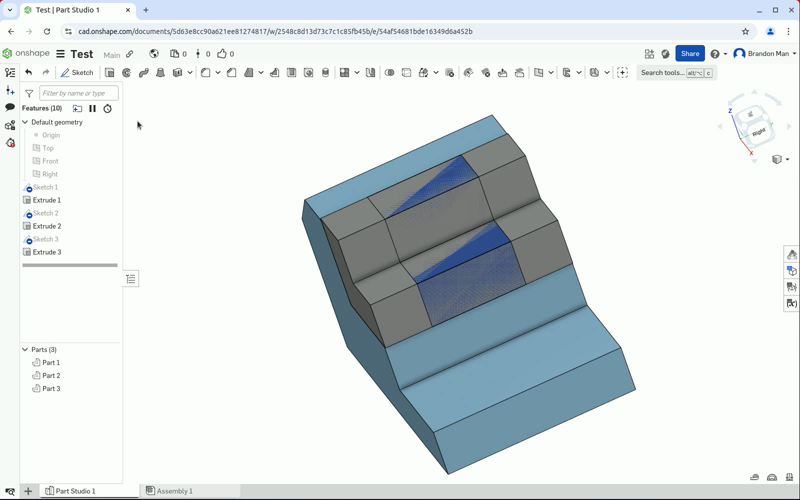
key(right, 2)
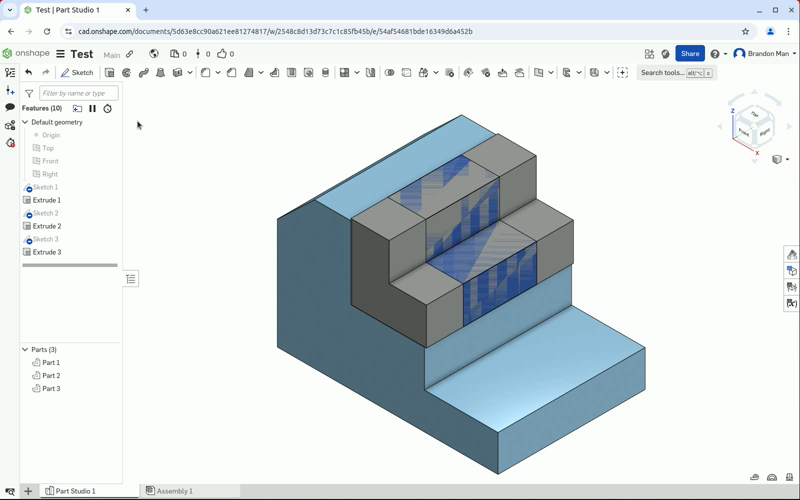
mouse_move(73, 189)
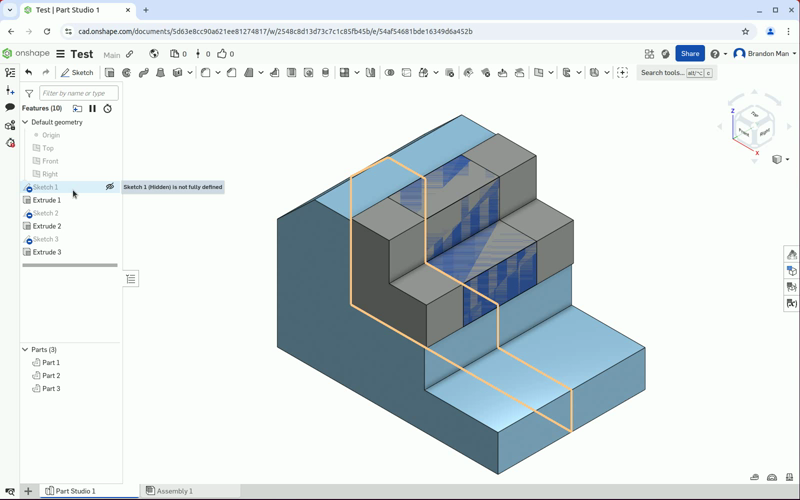
click(73, 189)